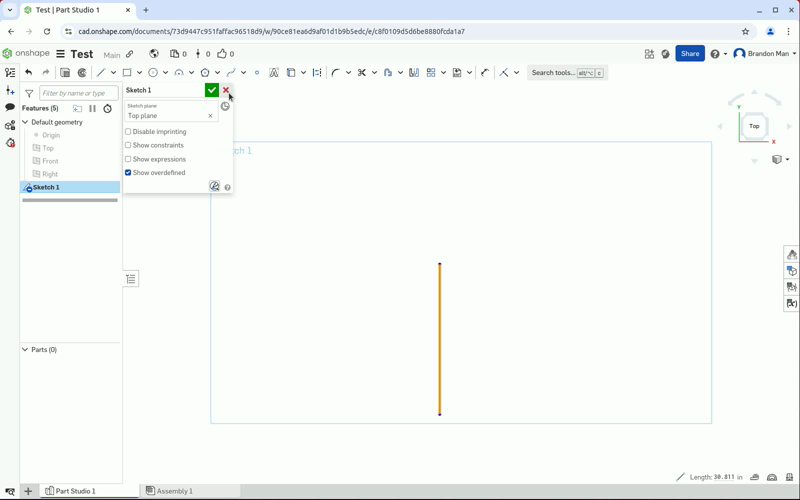
key(shift+h)
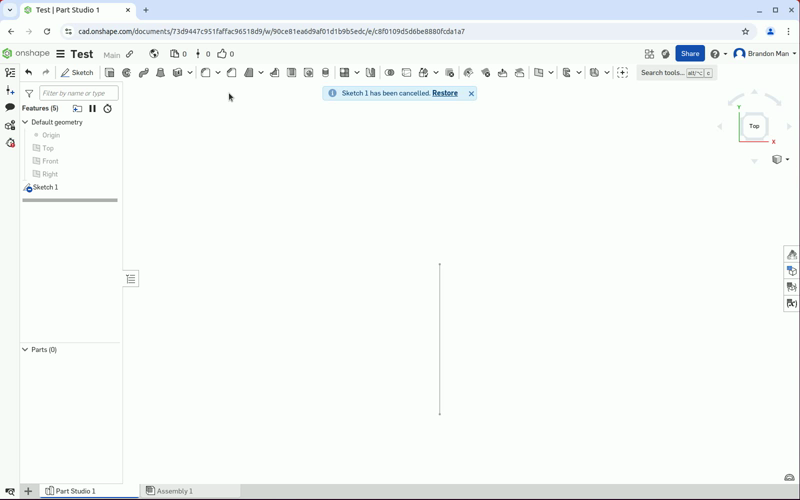
mouse_move(73, 352)
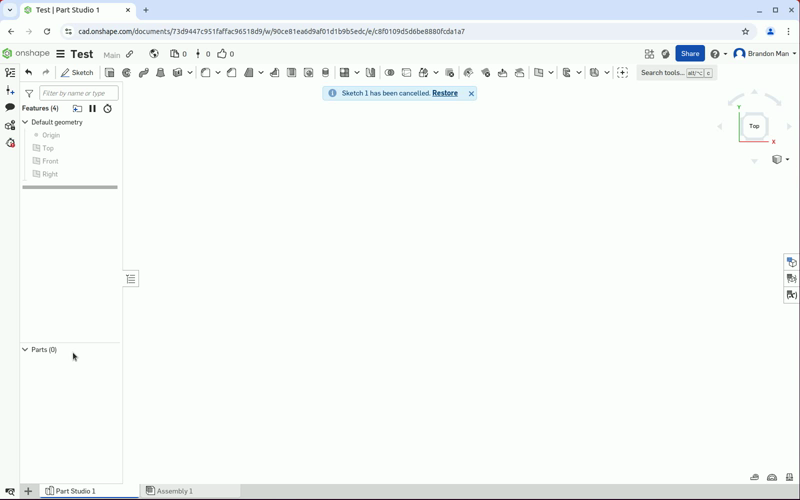
key(y)
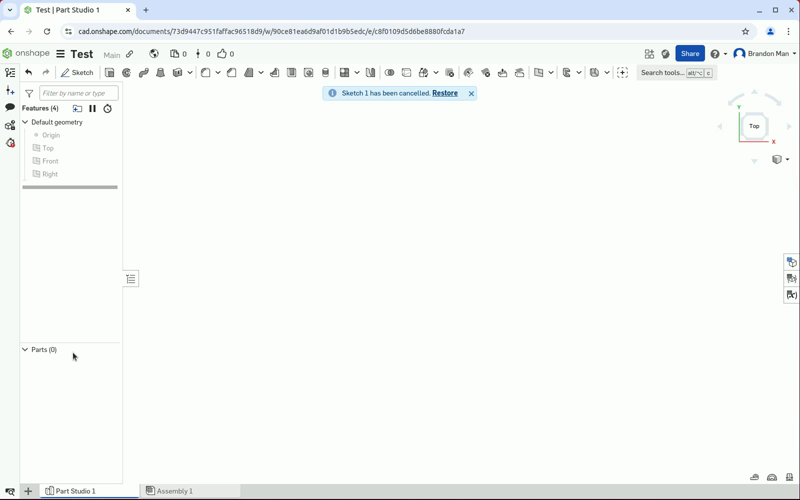
key(shift+p)
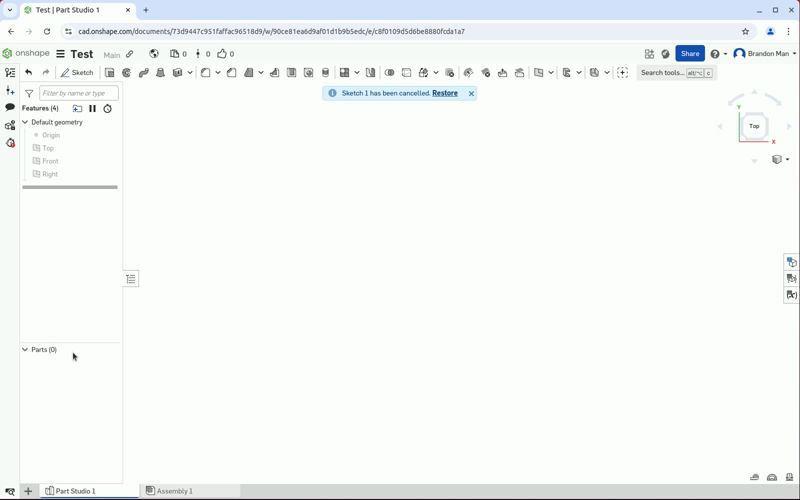
key(space)
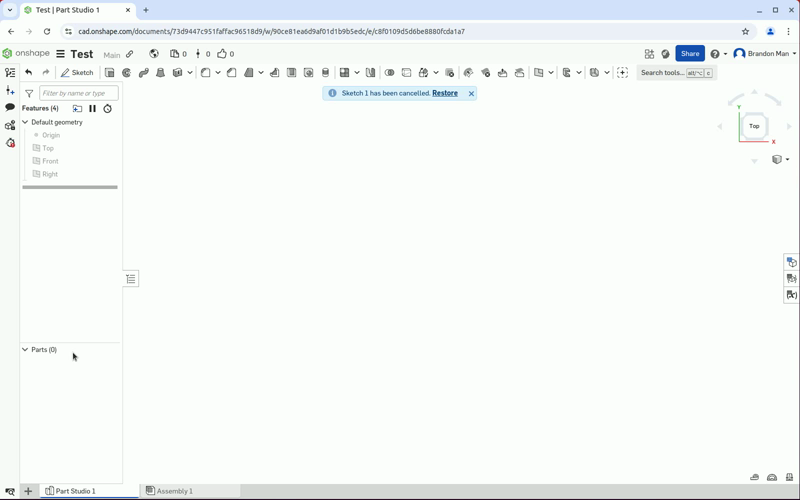
key_down(shift)
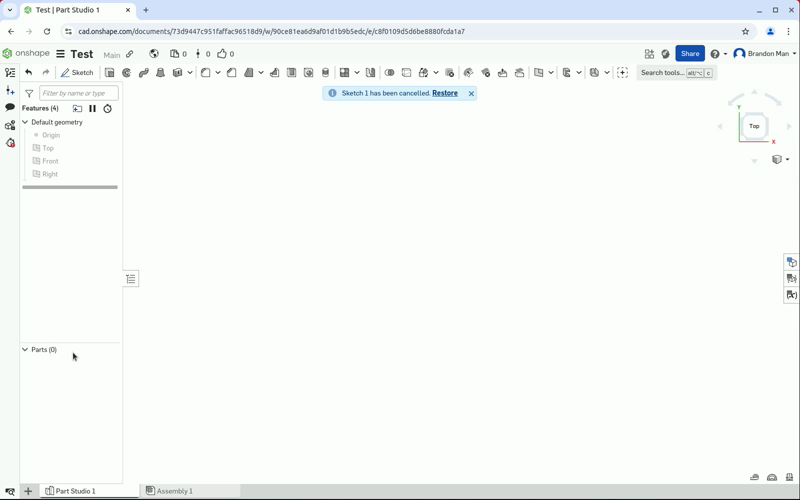
key(up)
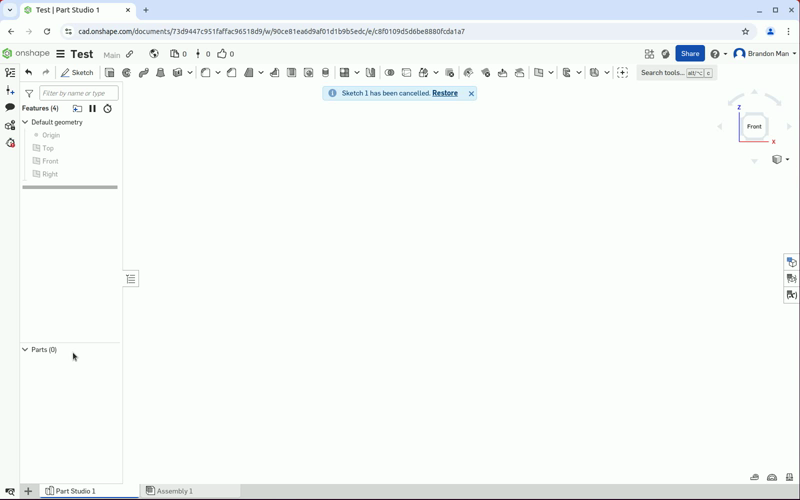
key_up(shift)
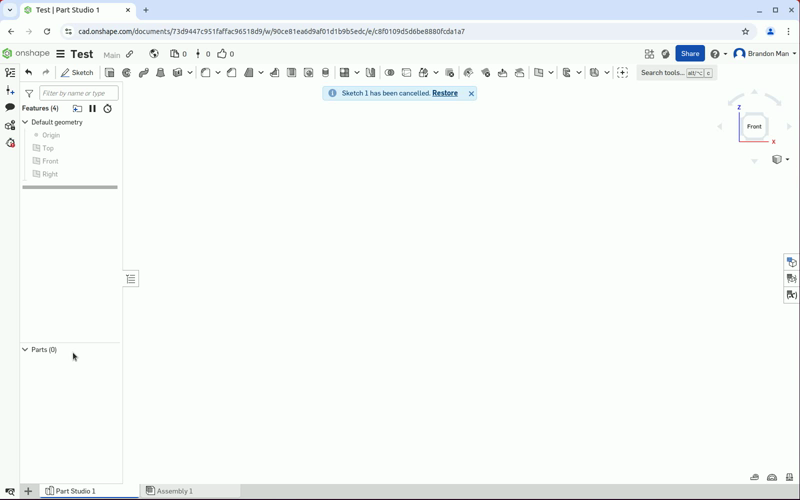
mouse_move(73, 352)
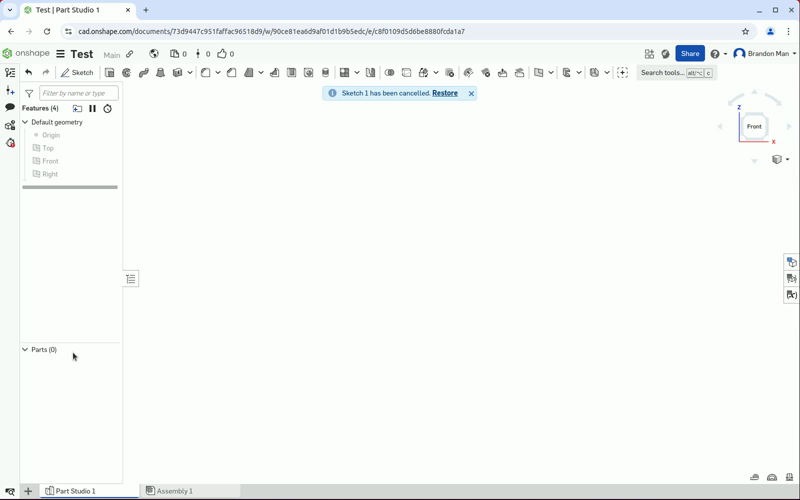
key(shift+y)
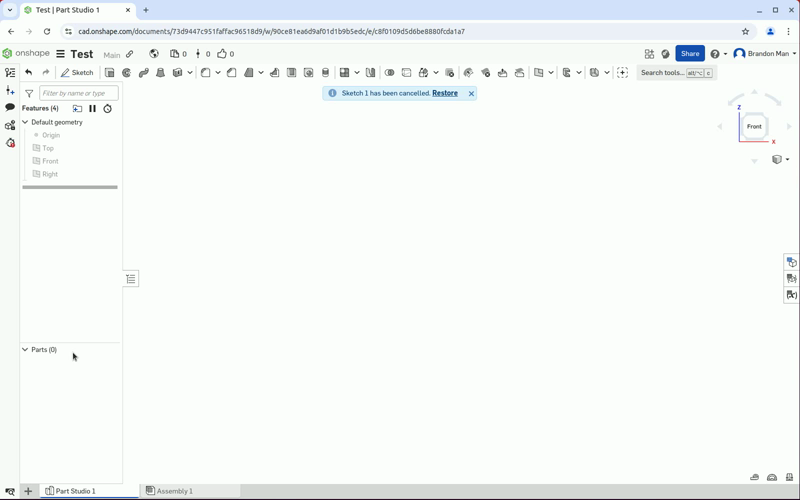
key(shift+s)
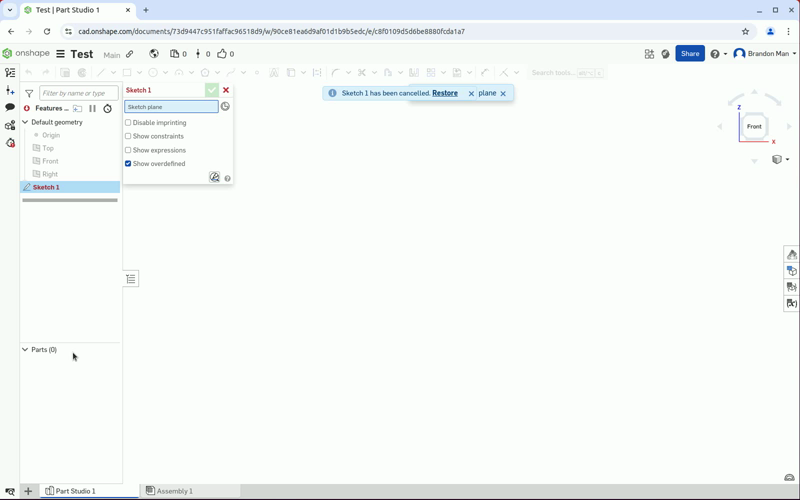
mouse_move(73, 163)
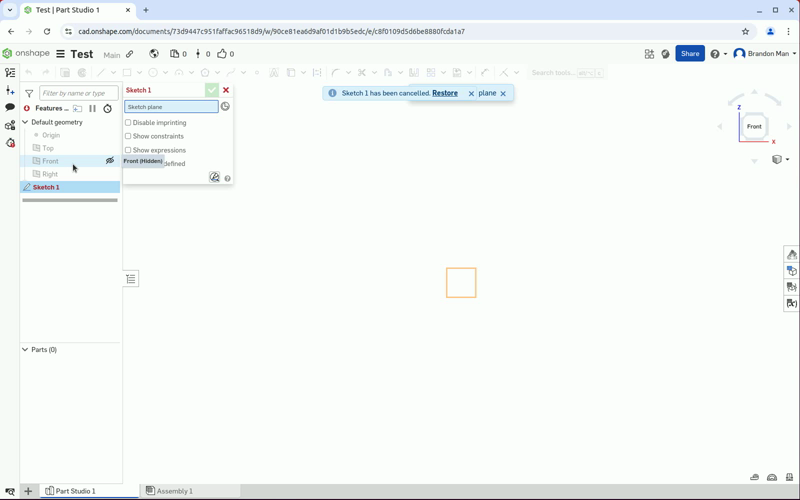
click(73, 163)
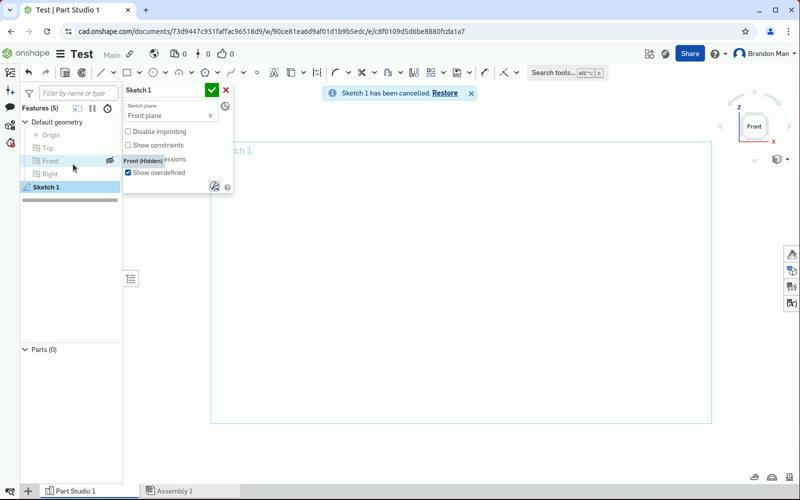
mouse_move(73, 352)
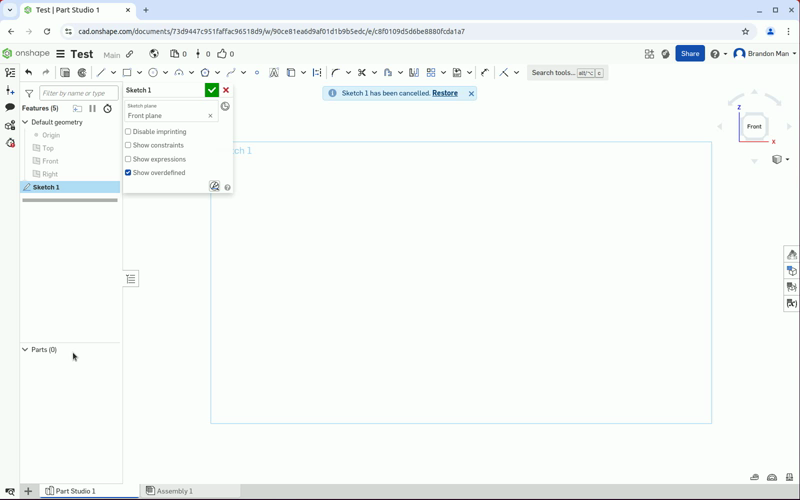
key(y)
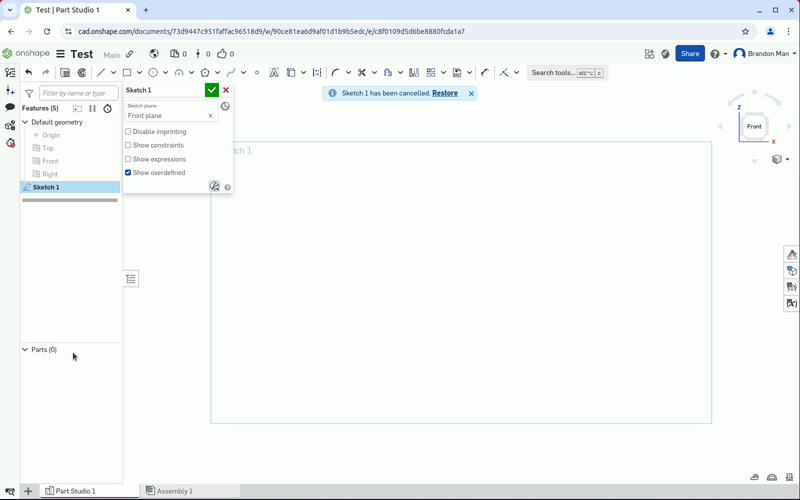
key(c)
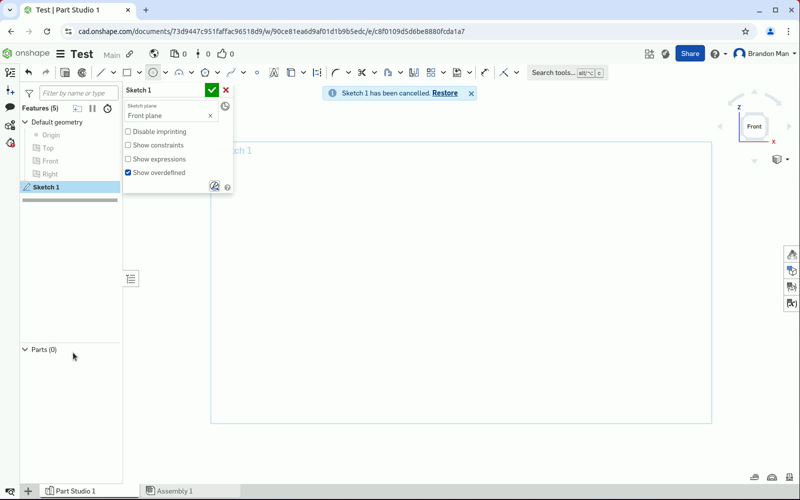
key_down(shift)
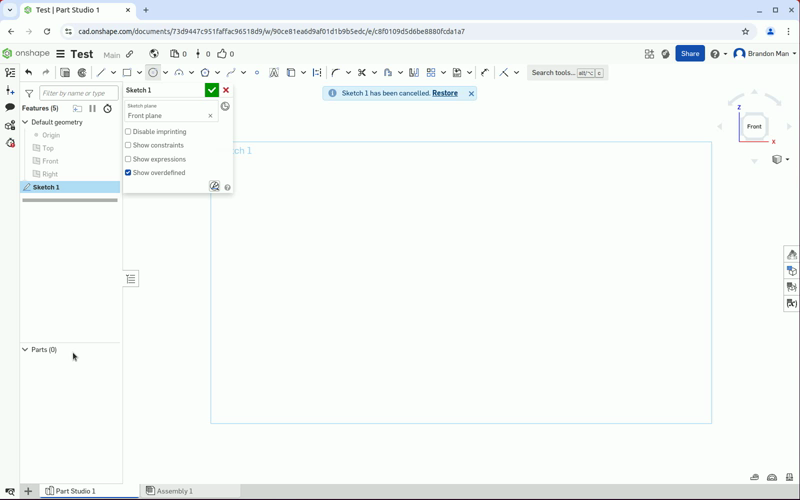
mouse_move(461, 282)
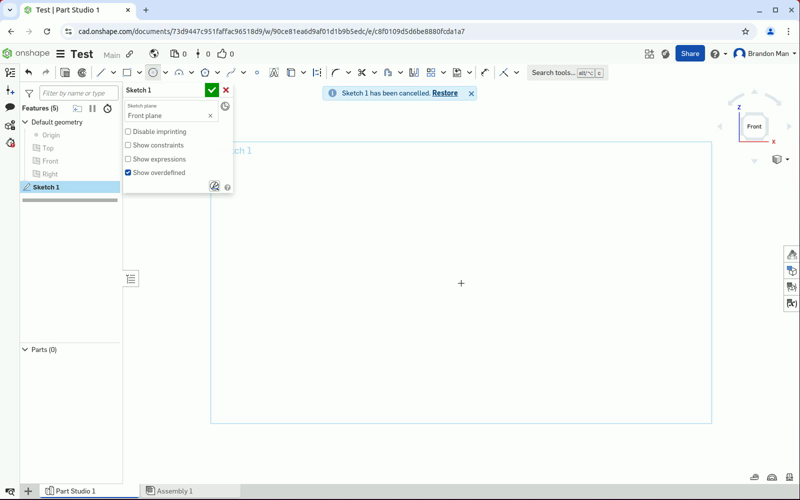
click(461, 282)
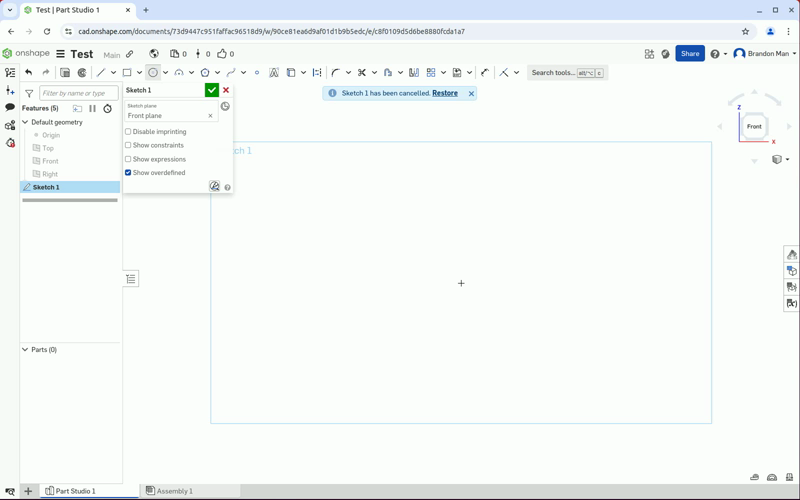
key_up(shift)
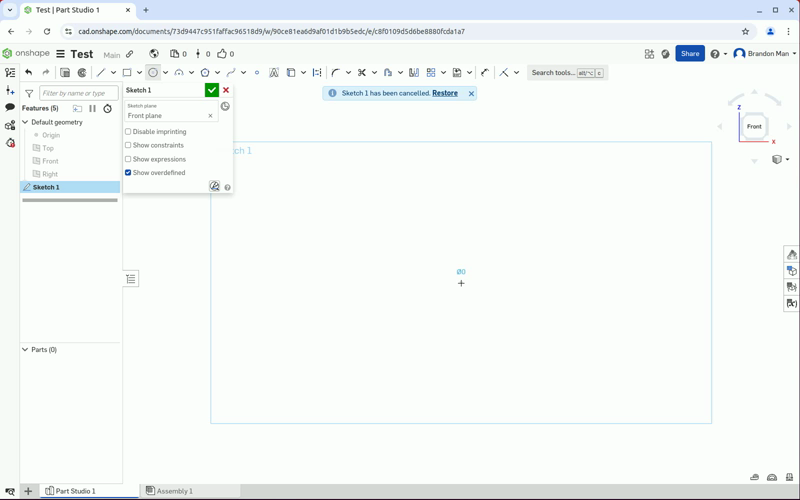
mouse_move(487, 282)
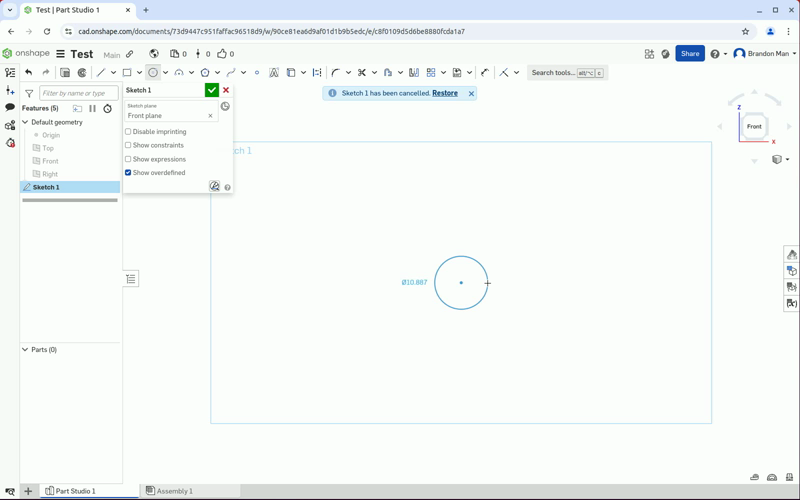
click(487, 282)
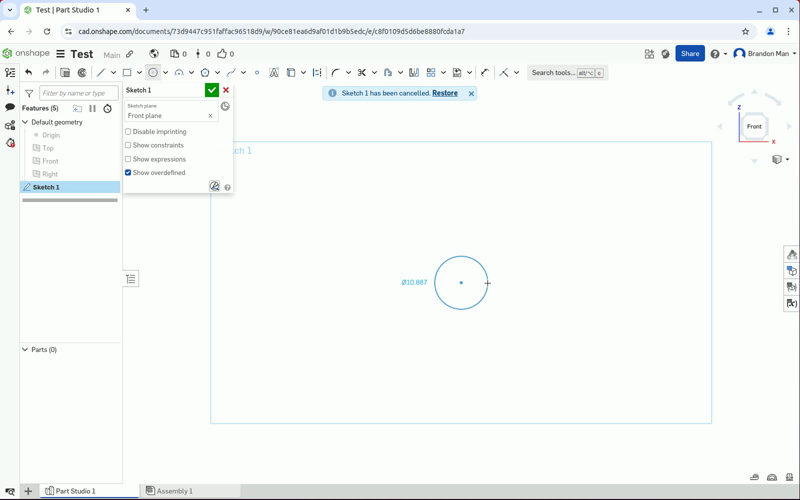
key(esc)
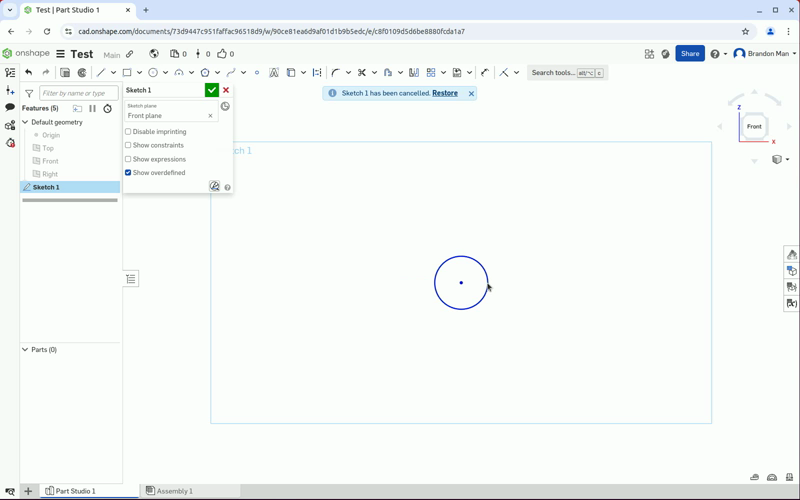
key(c)
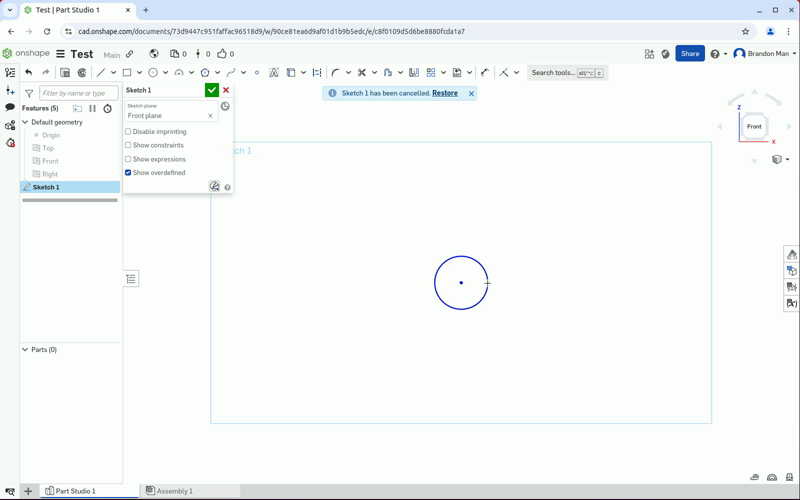
key_down(shift)
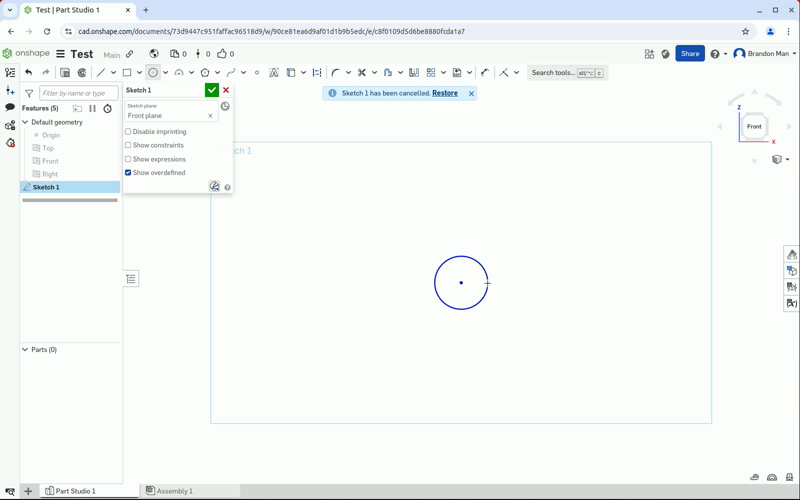
mouse_move(461, 282)
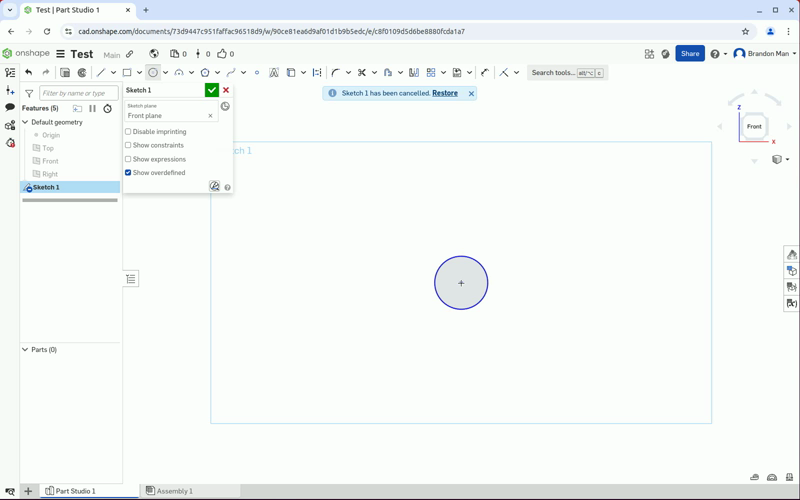
click(461, 282)
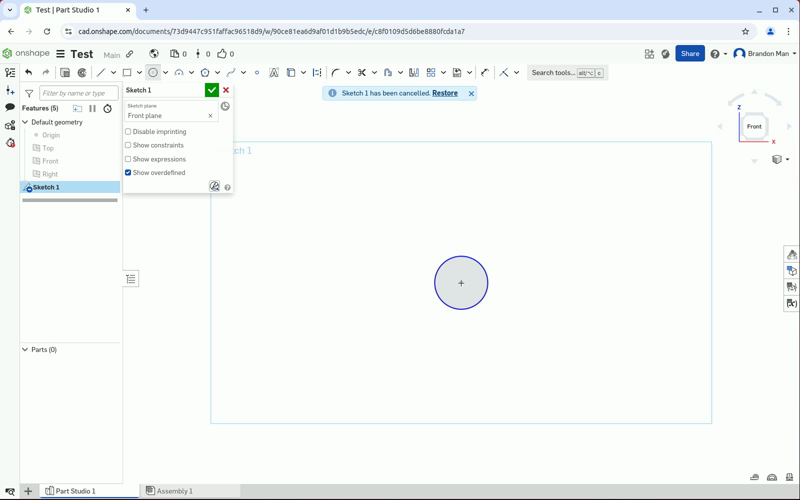
key_up(shift)
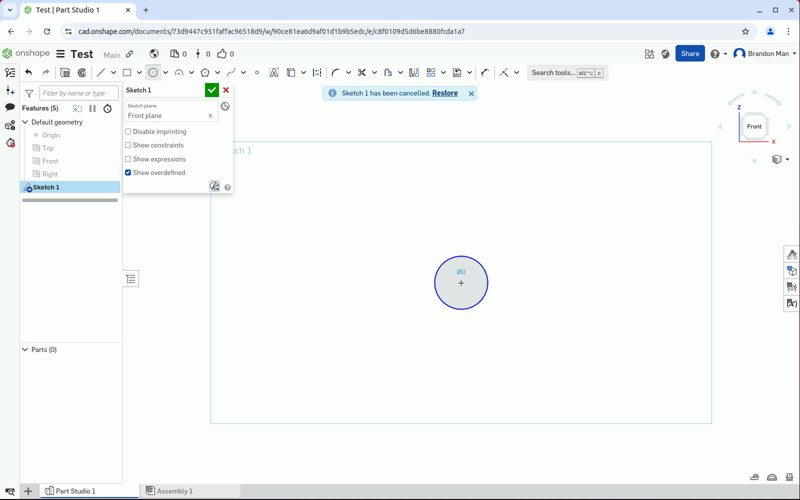
mouse_move(475, 282)
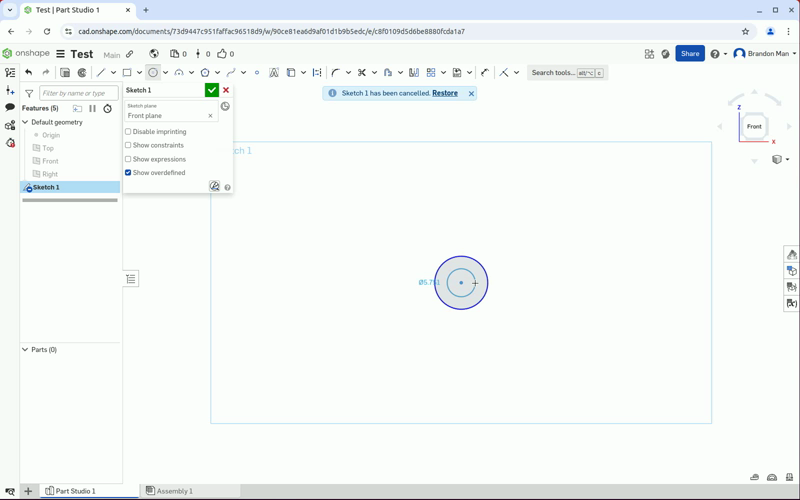
click(475, 282)
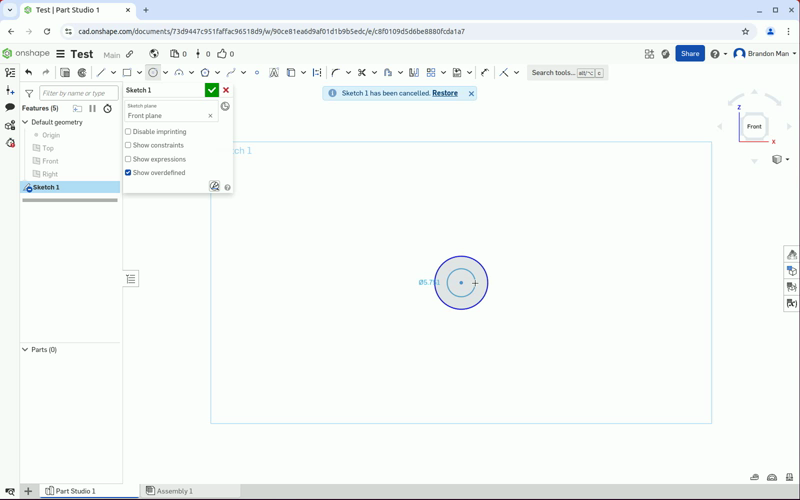
key(esc)
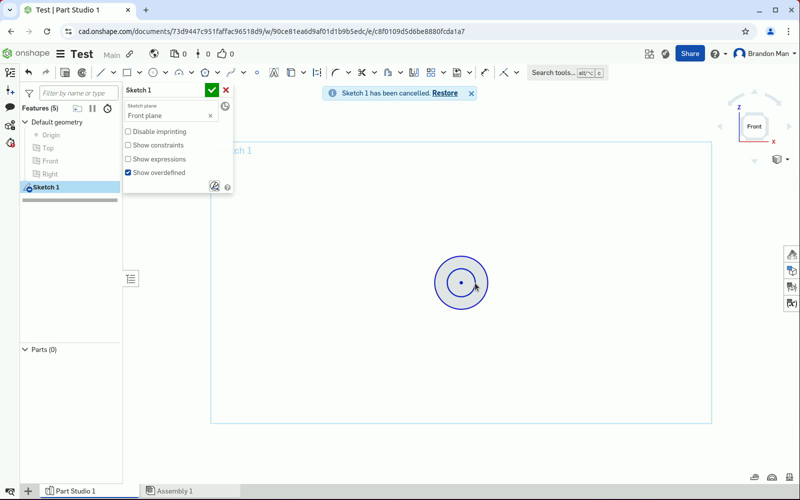
mouse_move(437, 279)
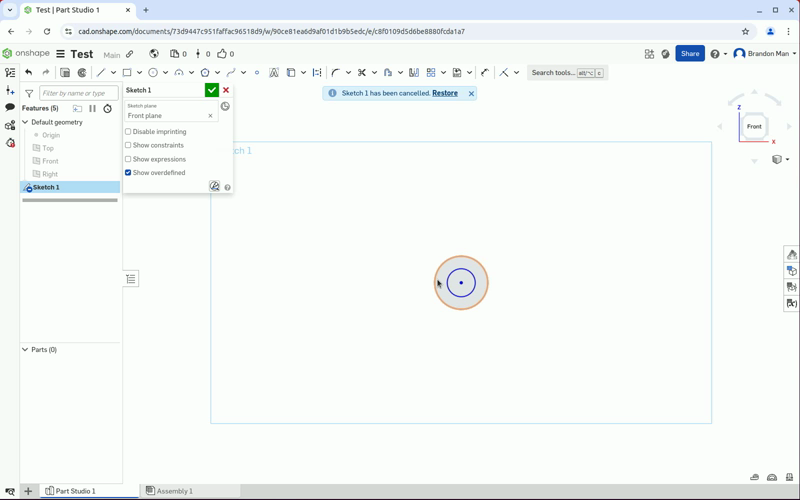
scroll(6)
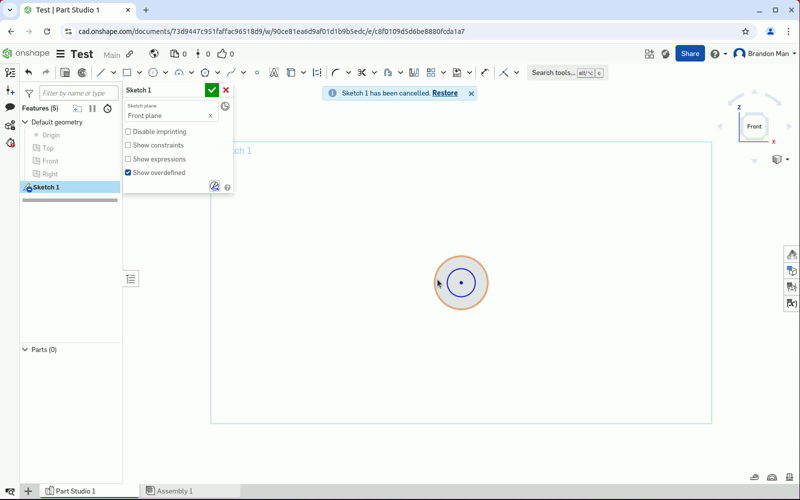
scroll(6)
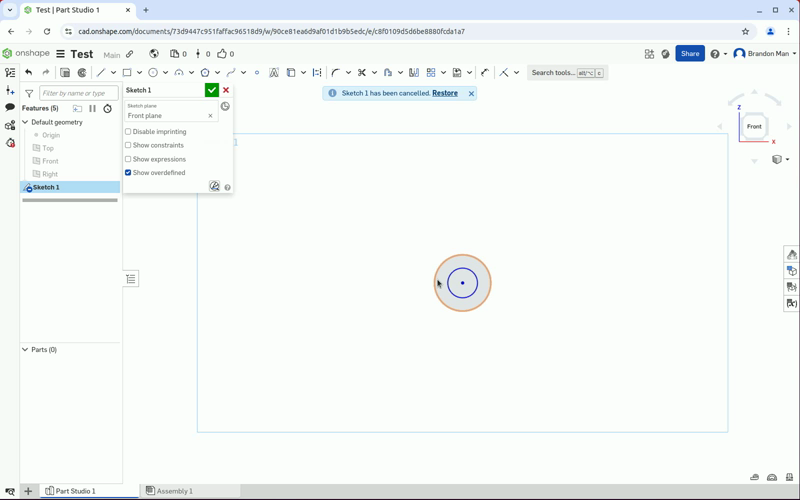
scroll(6)
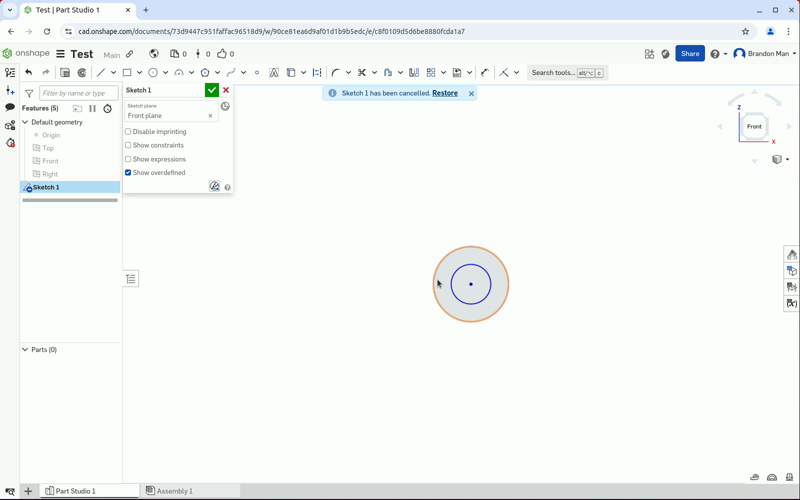
scroll(6)
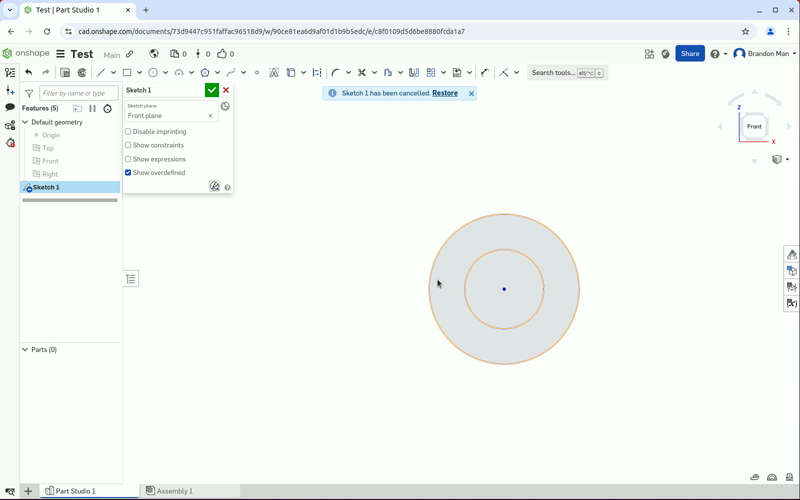
scroll(6)
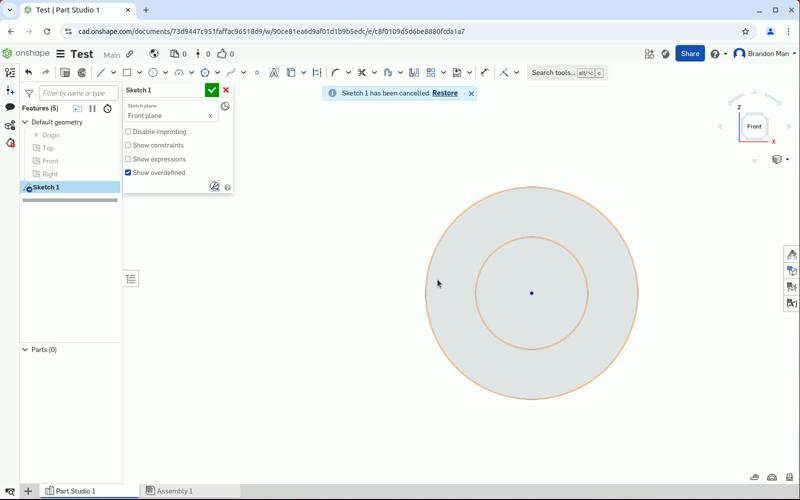
scroll(6)
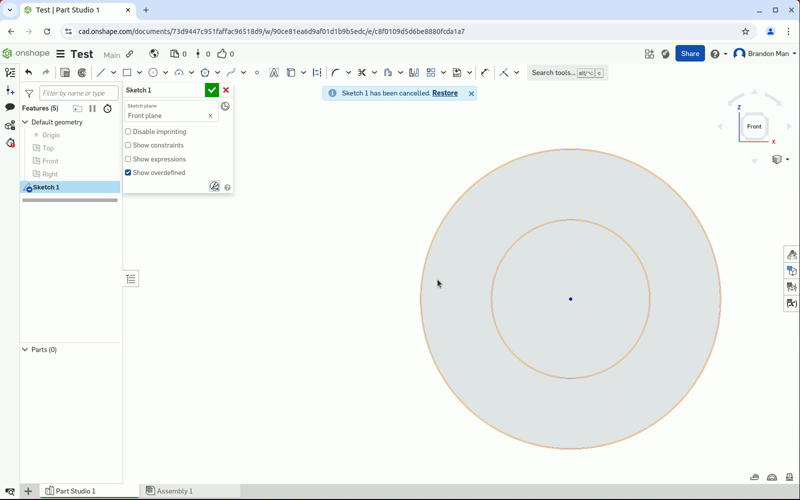
scroll(6)
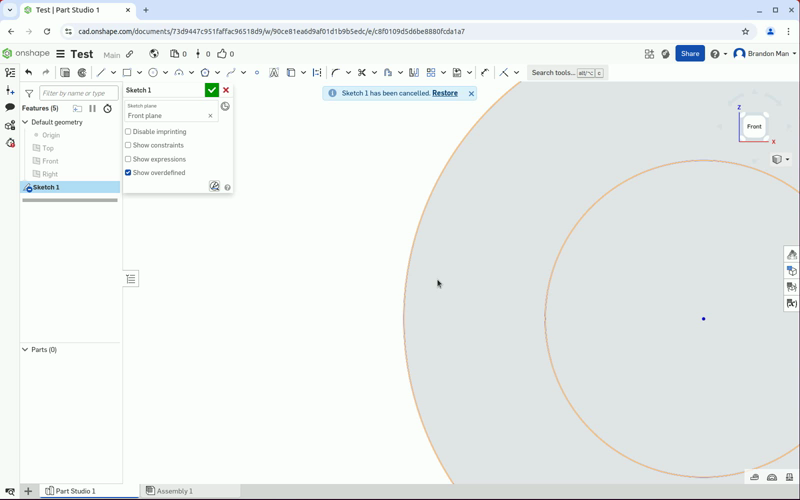
click(437, 279)
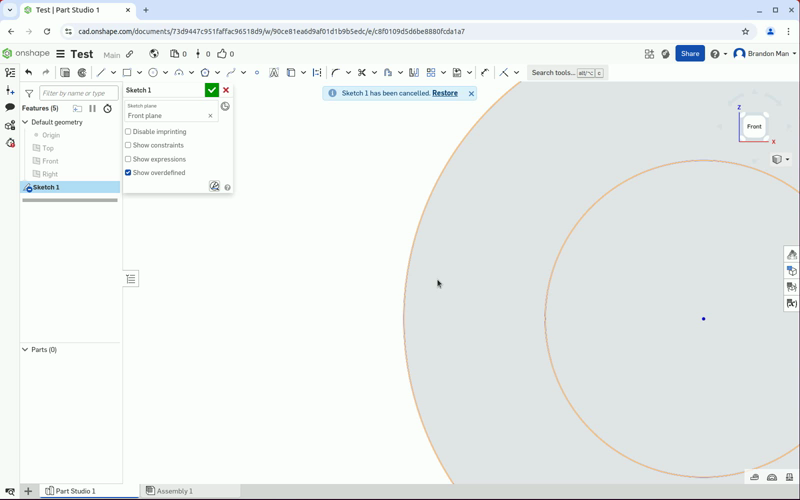
scroll(-6)
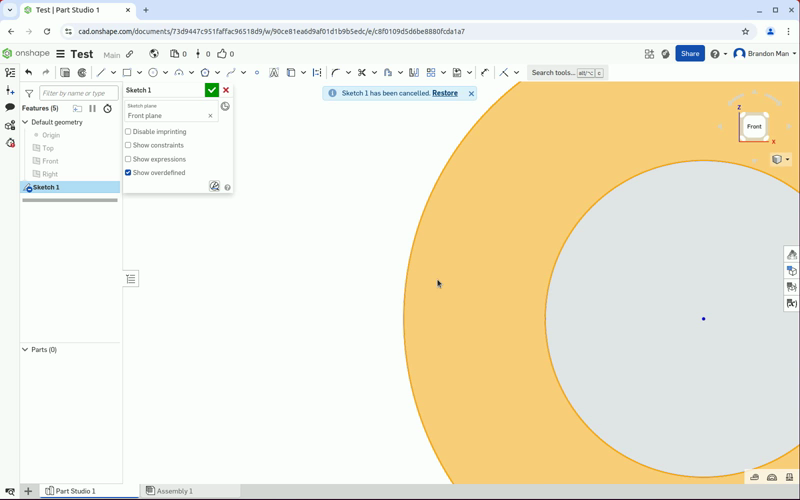
scroll(-6)
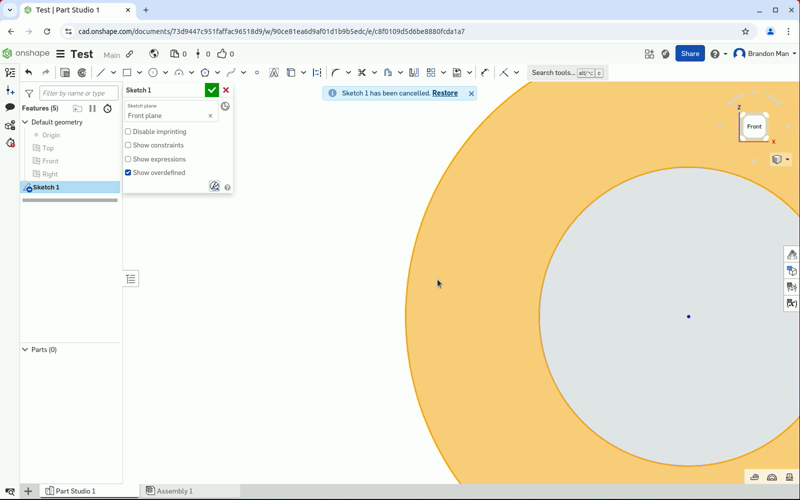
scroll(-6)
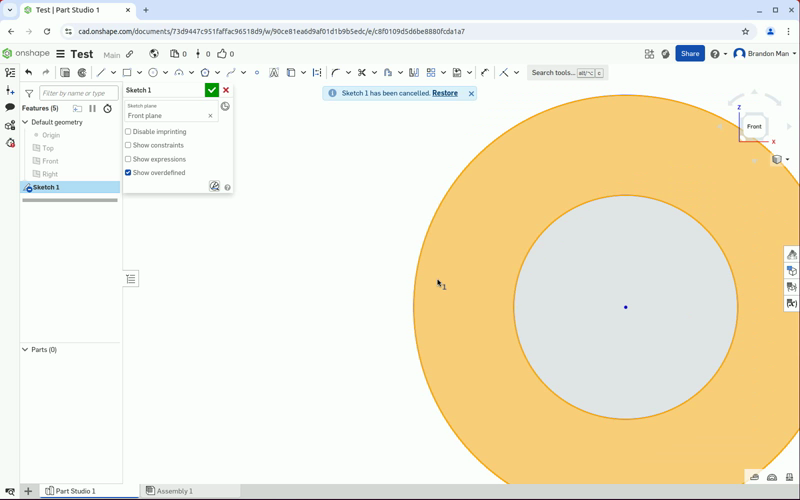
scroll(-6)
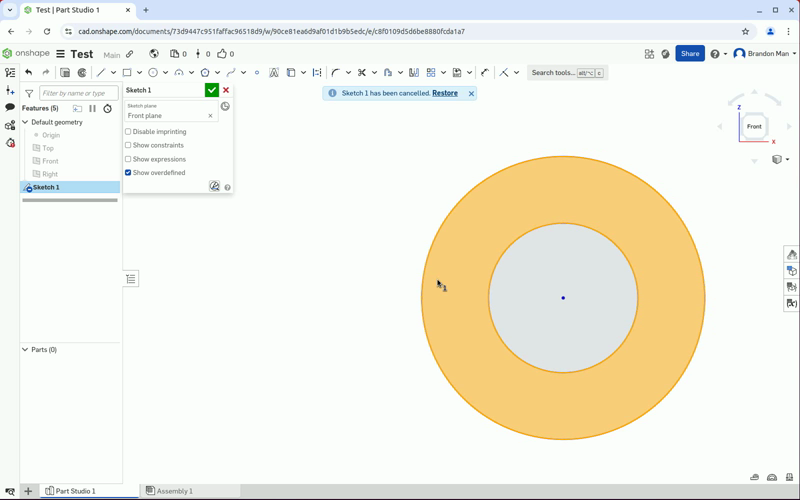
scroll(-6)
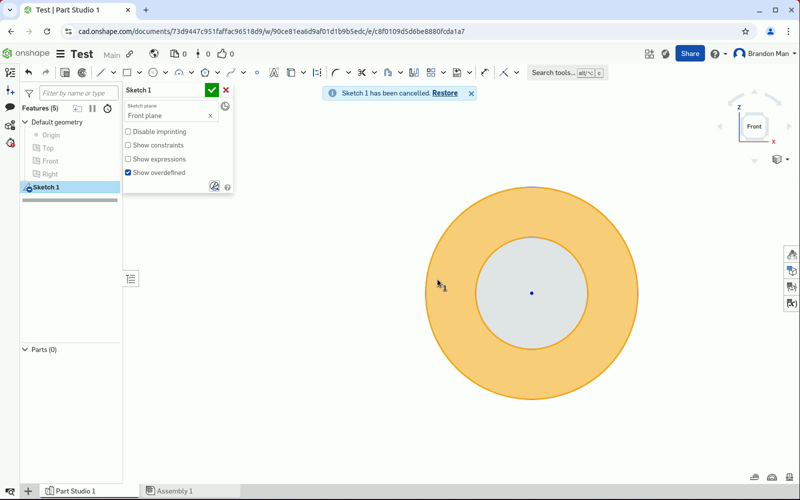
scroll(-6)
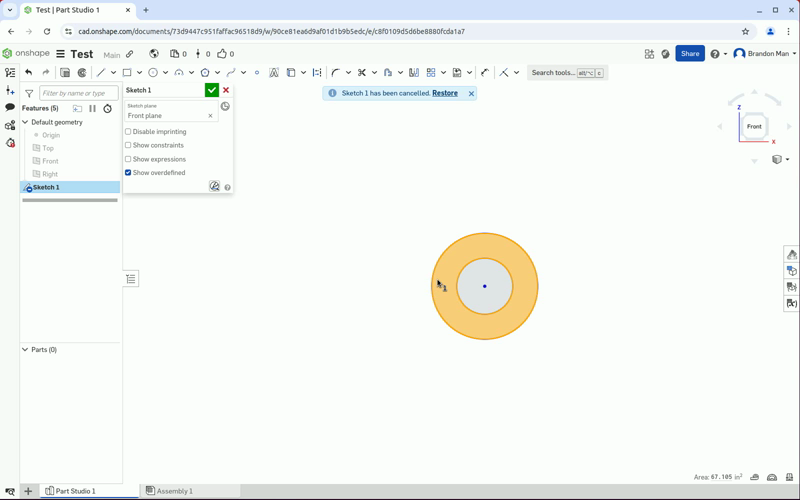
scroll(-6)
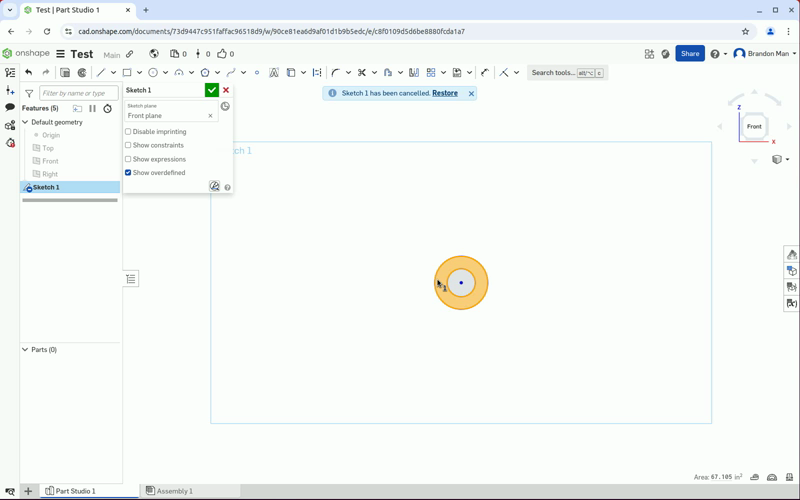
mouse_move(73, 352)
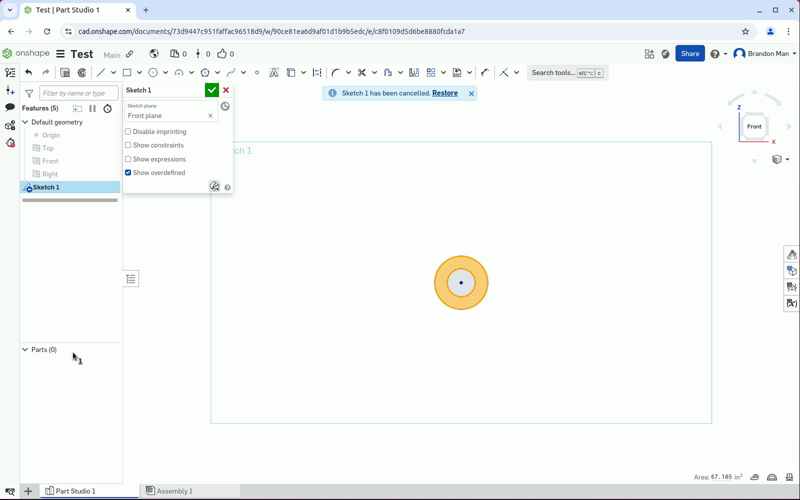
key(shift+y)
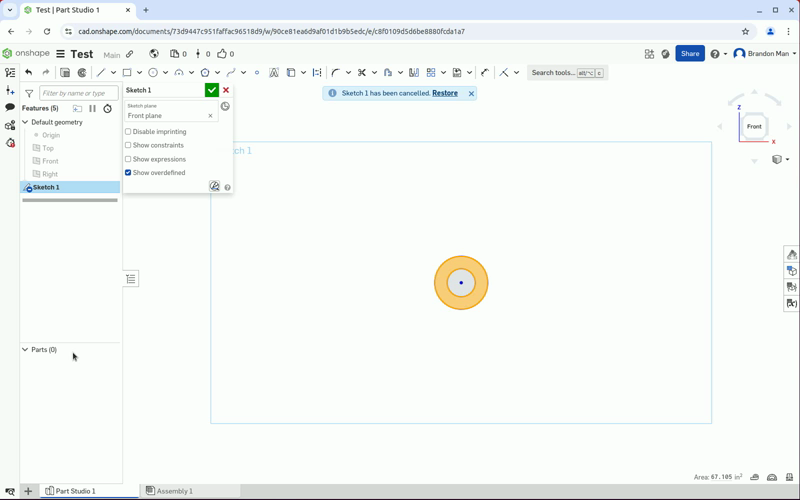
key(shift+e)
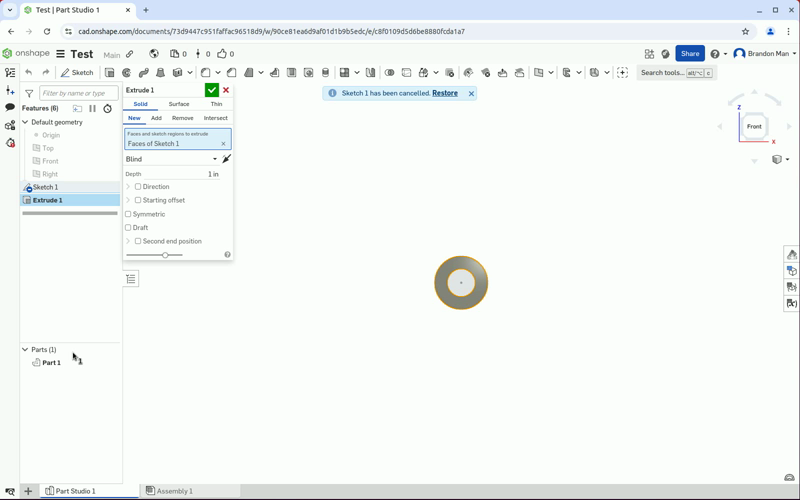
mouse_move(143, 106)
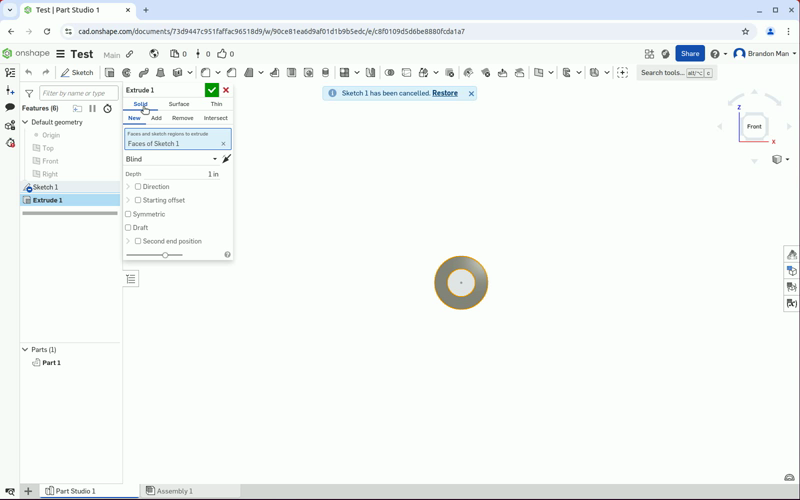
click(143, 106)
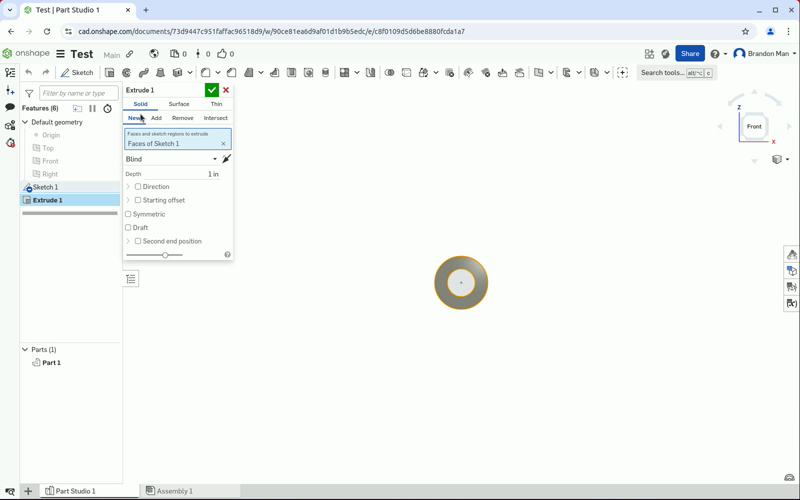
mouse_move(137, 120)
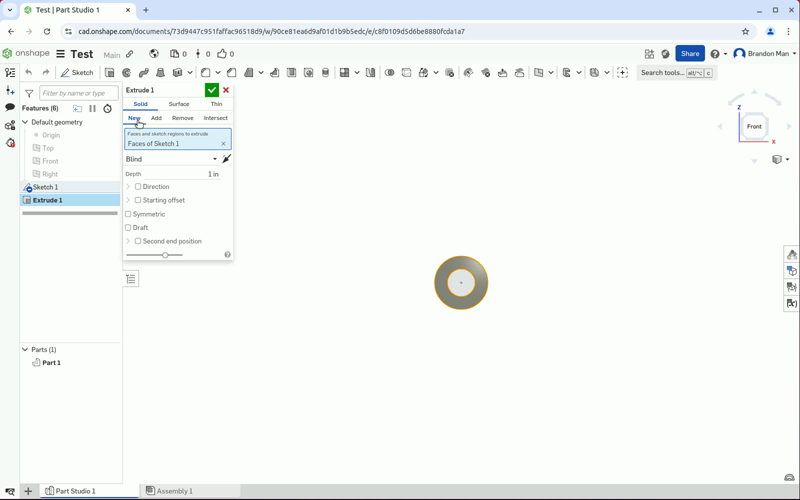
click(137, 120)
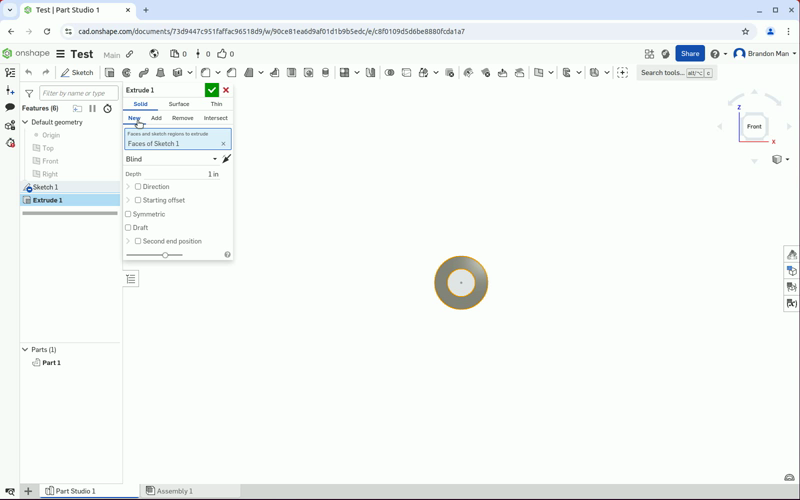
key(tab, 4)
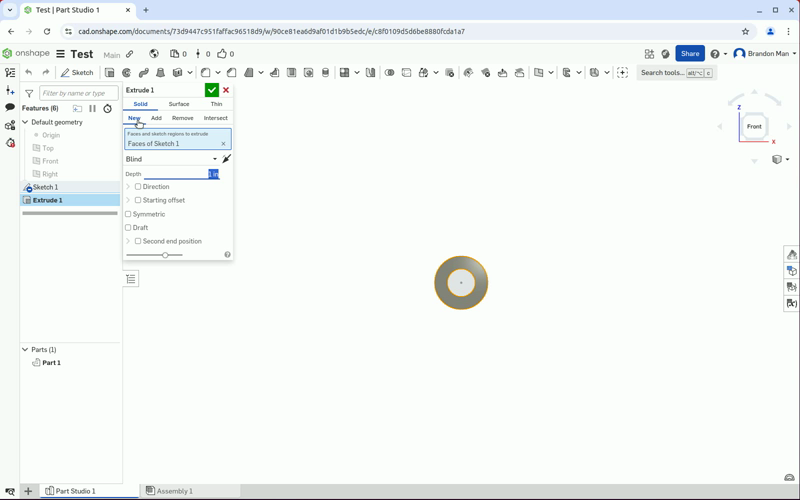
text(8.184)
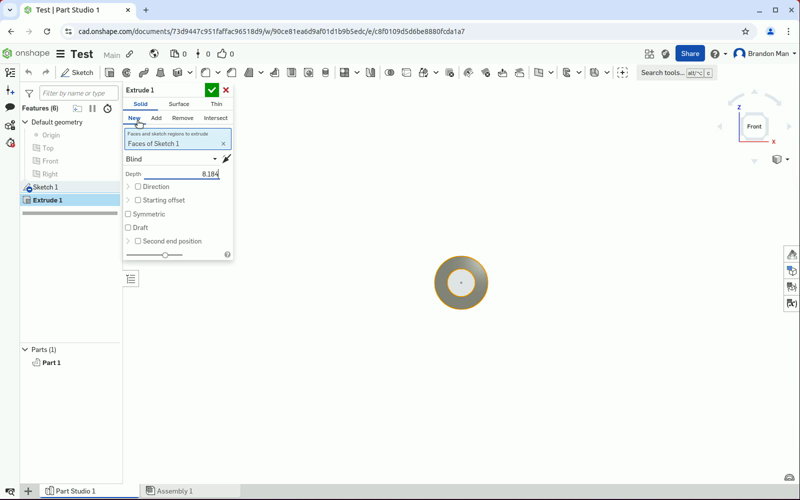
key(tab, 3)
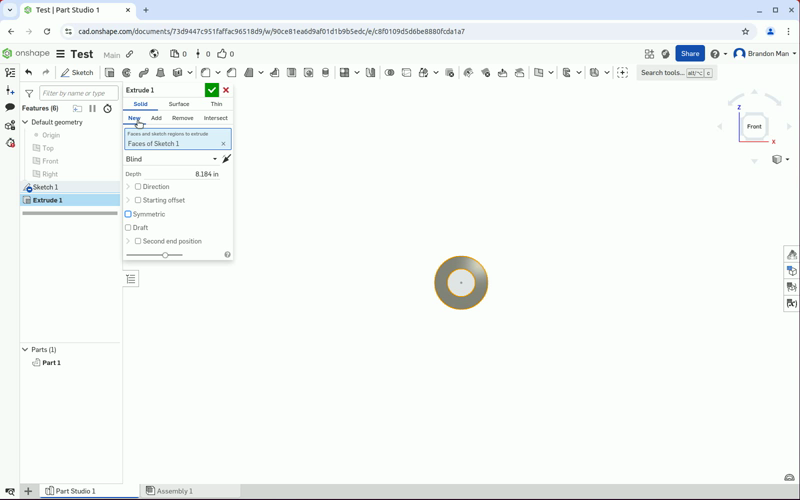
key(space)
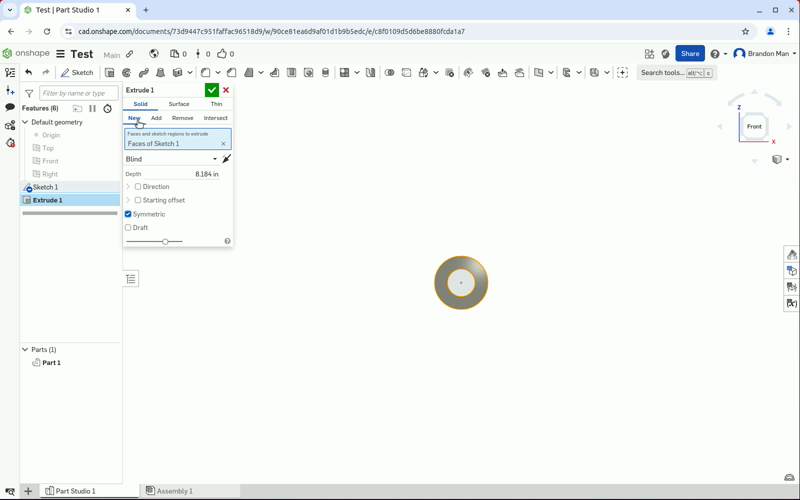
key(enter)
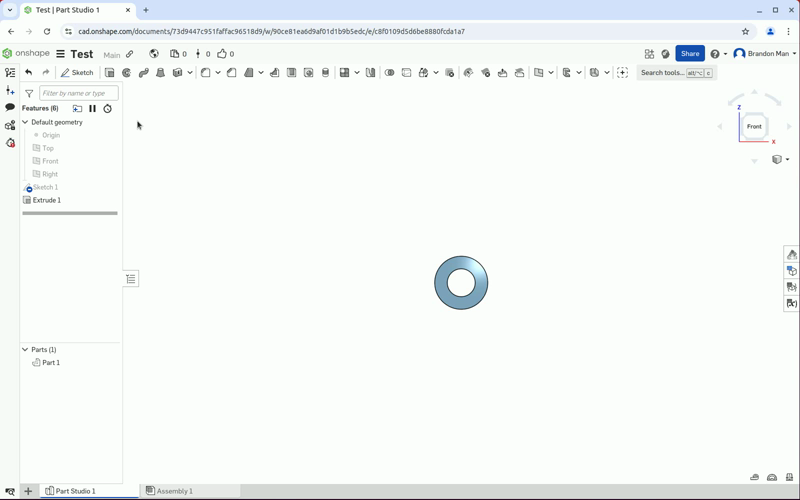
key(shift+h)
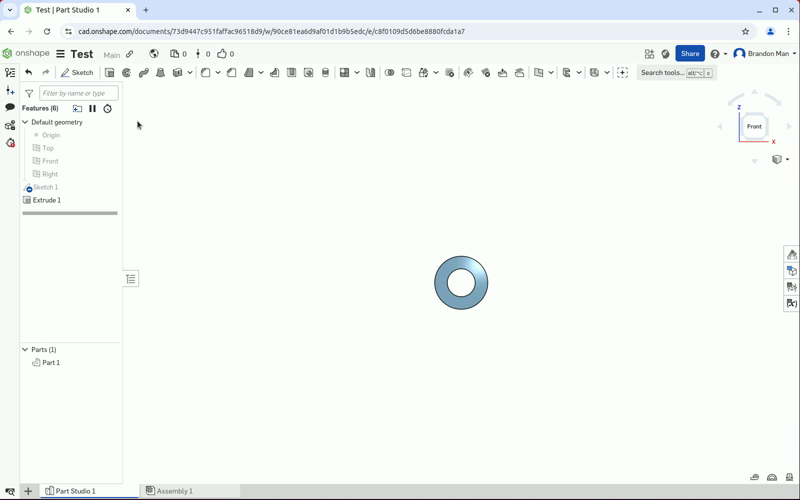
key(shift+h)
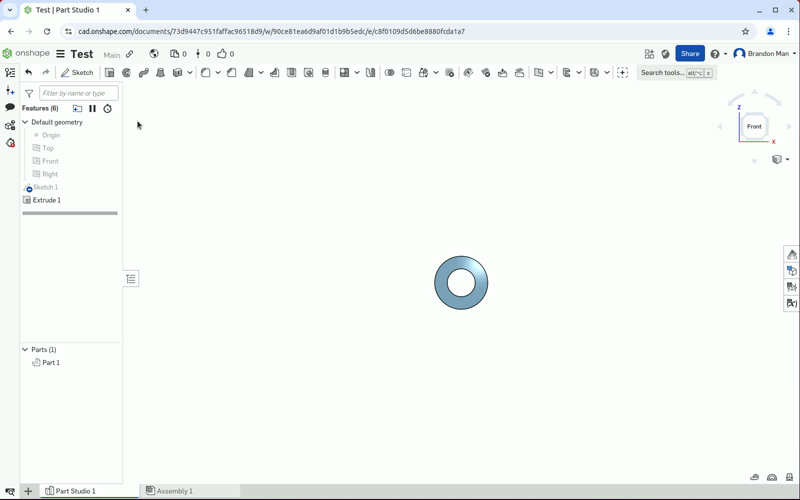
mouse_move(73, 189)
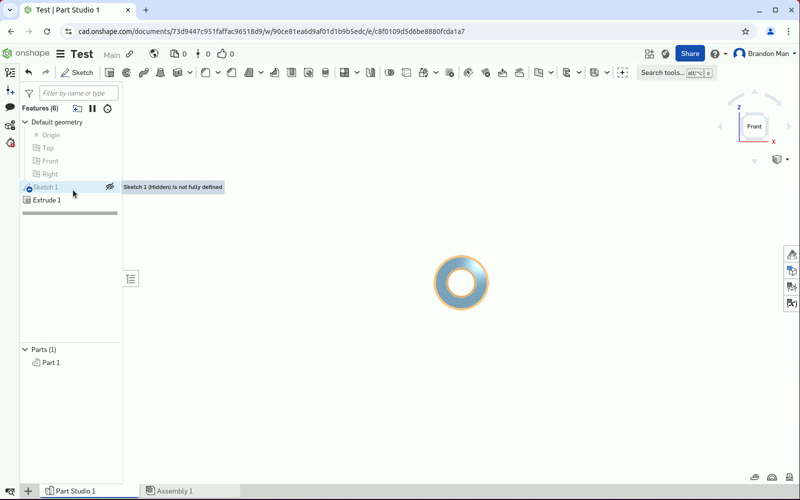
click(73, 189)
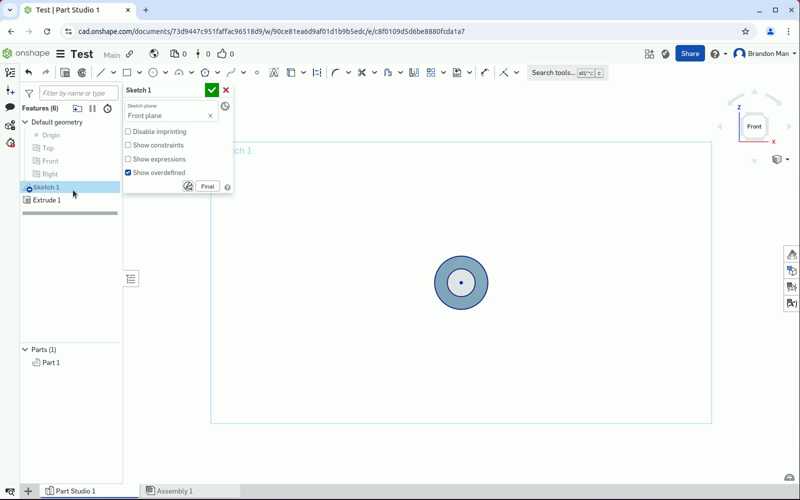
mouse_move(229, 92)
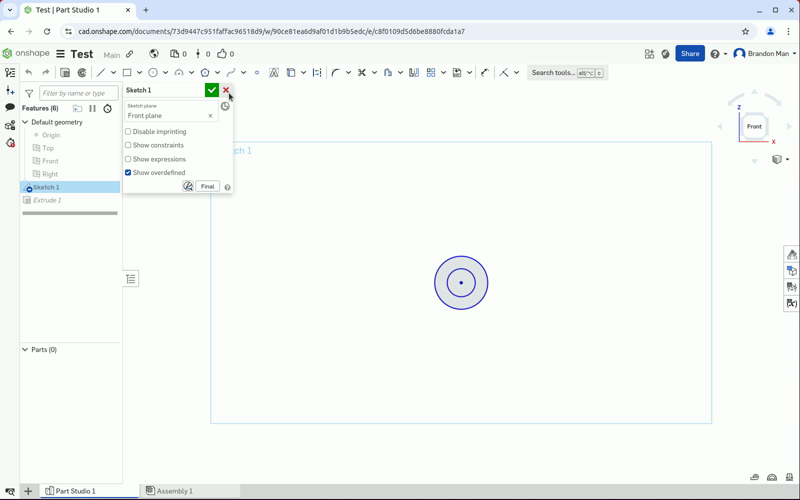
click(229, 92)
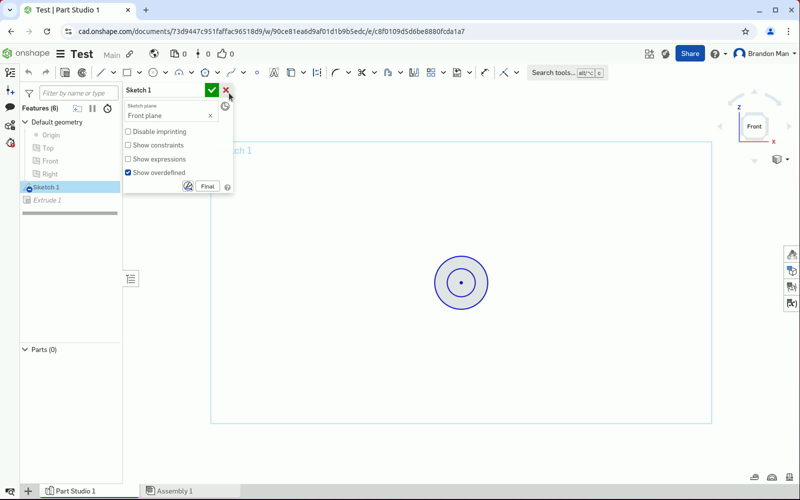
key(shift+s)
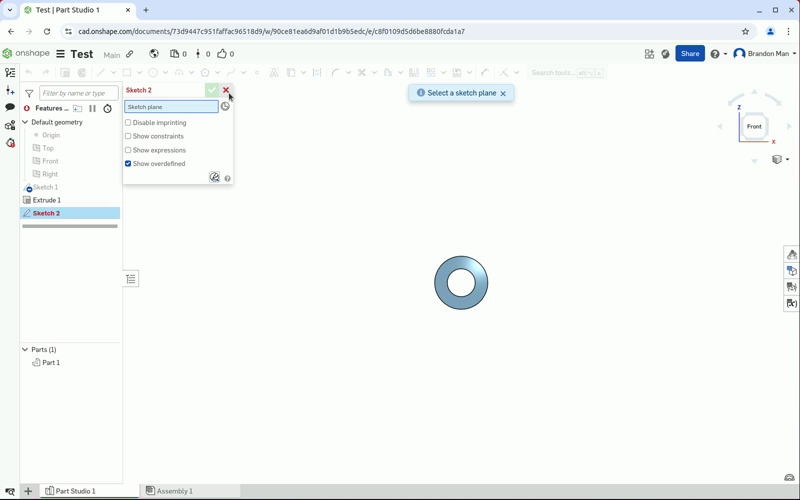
mouse_move(73, 163)
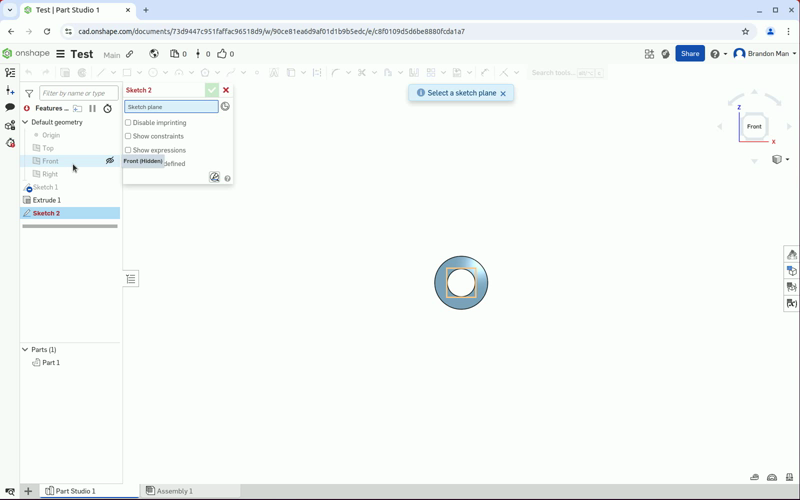
click(73, 163)
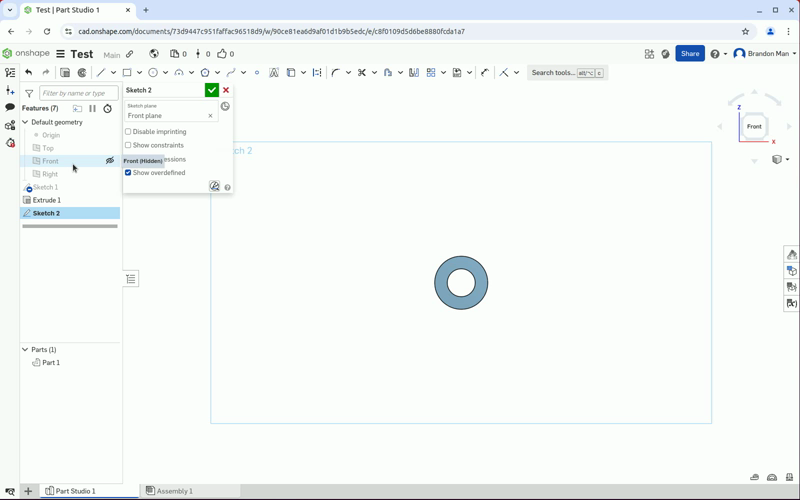
mouse_move(73, 352)
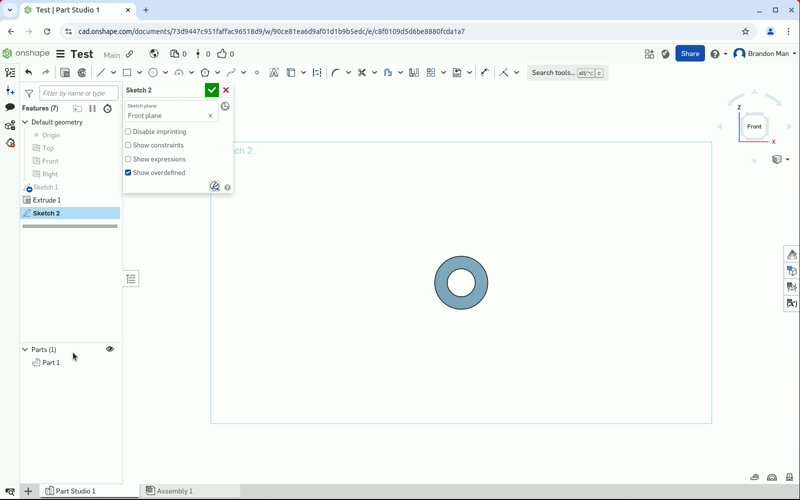
key(y)
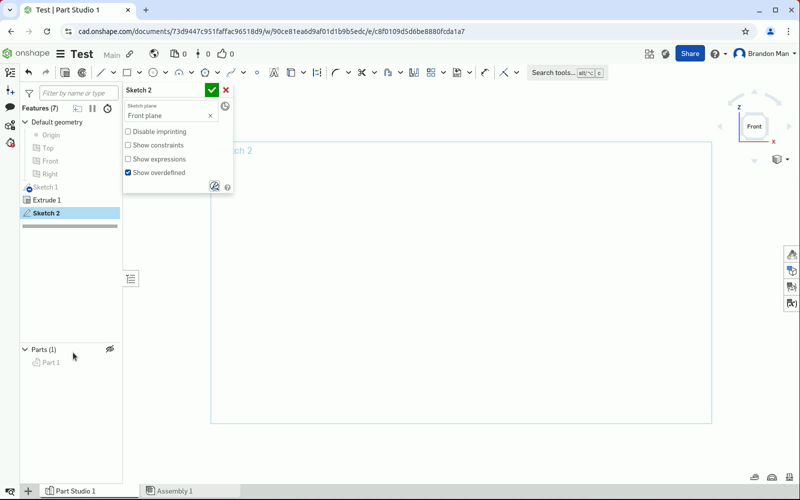
key(a)
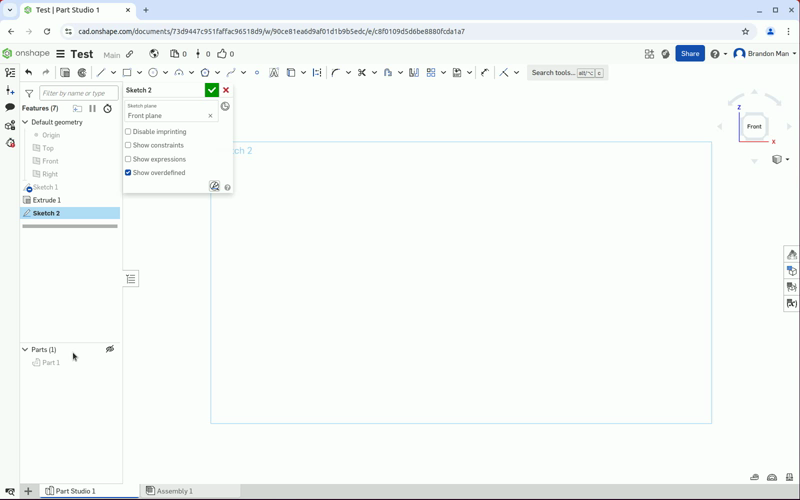
key_down(shift)
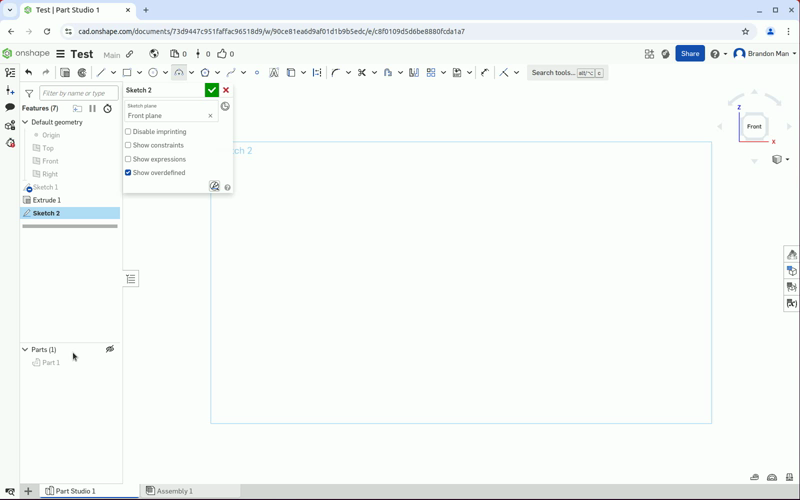
mouse_move(348, 354)
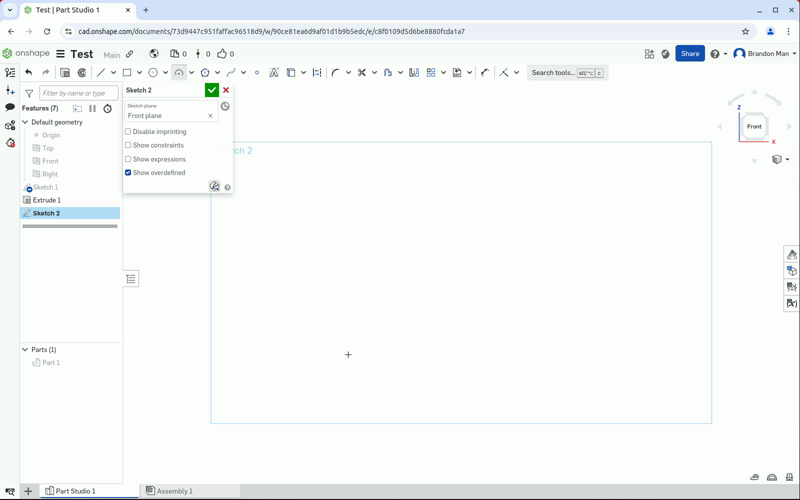
click(348, 354)
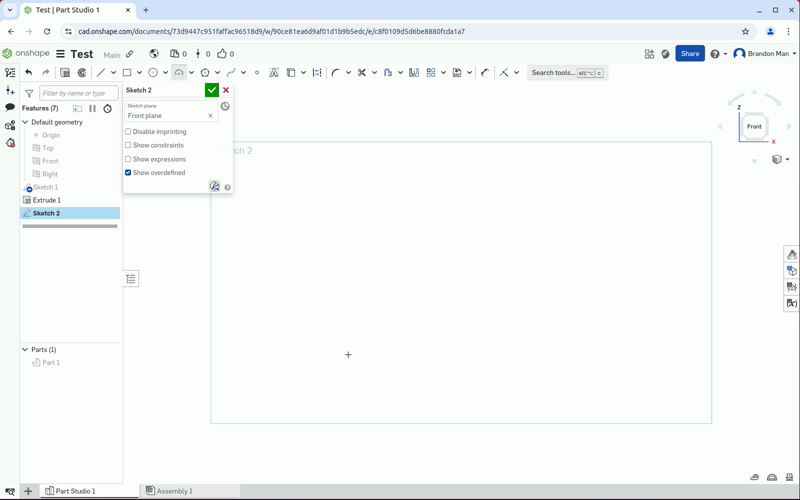
key_up(shift)
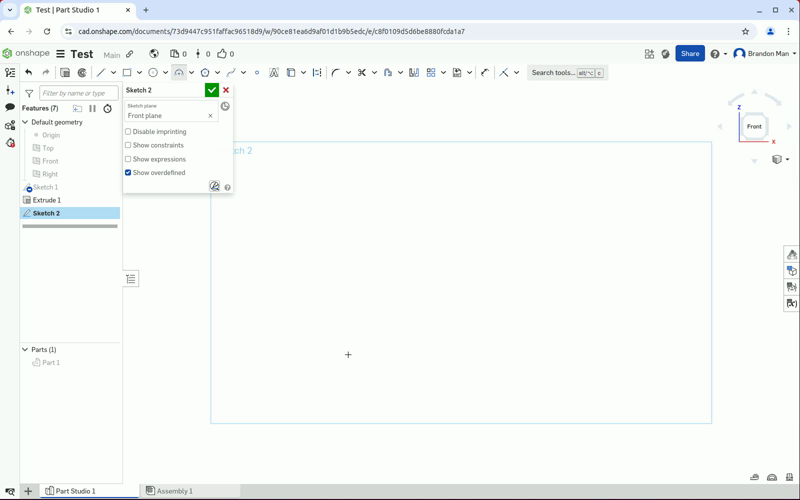
key_down(shift)
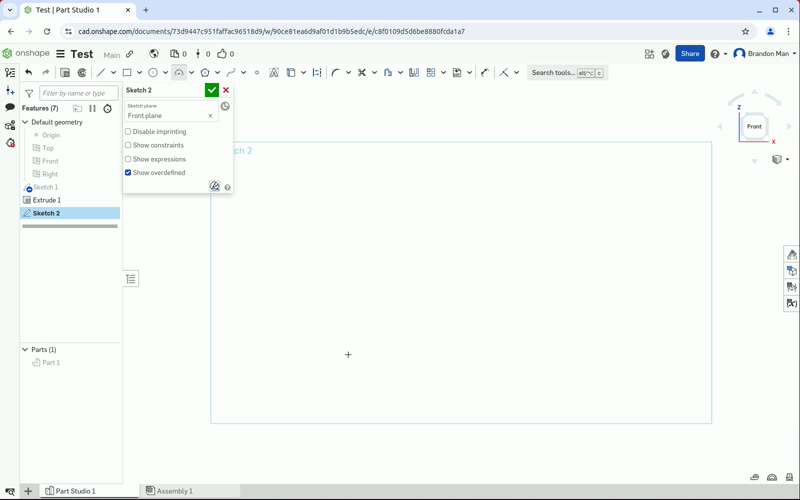
mouse_move(368, 364)
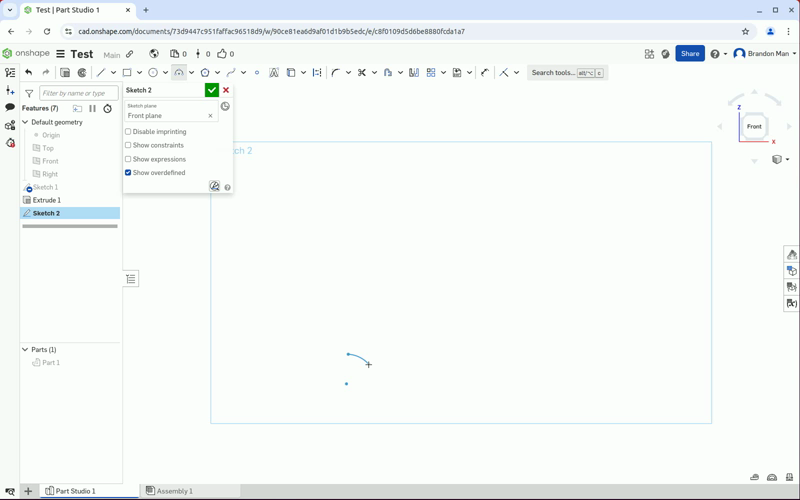
click(368, 364)
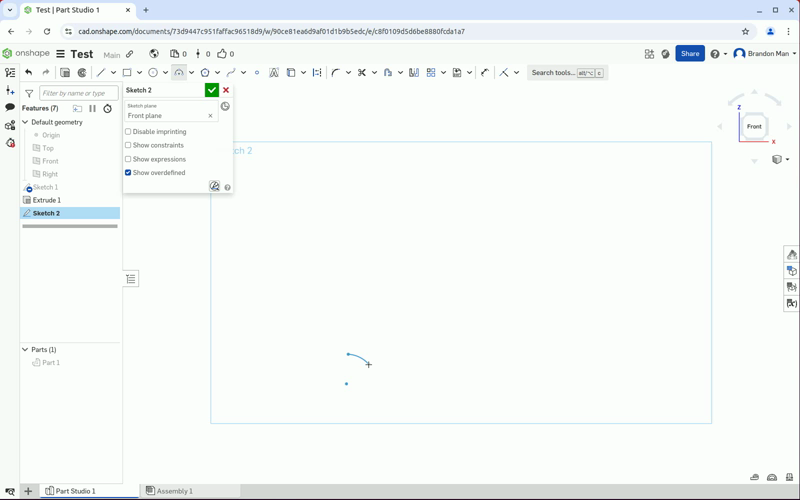
mouse_move(365, 343)
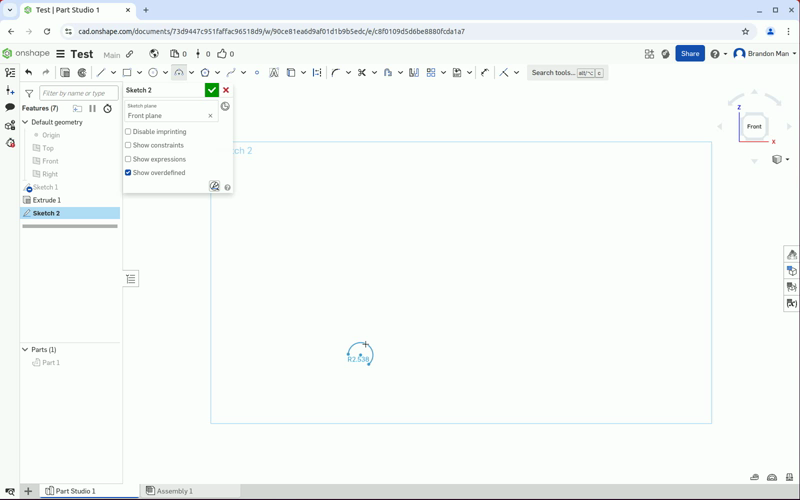
click(365, 343)
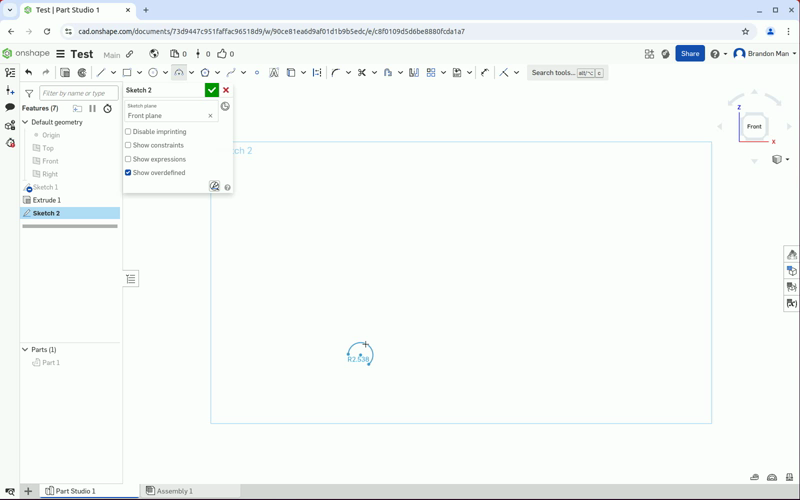
key_up(shift)
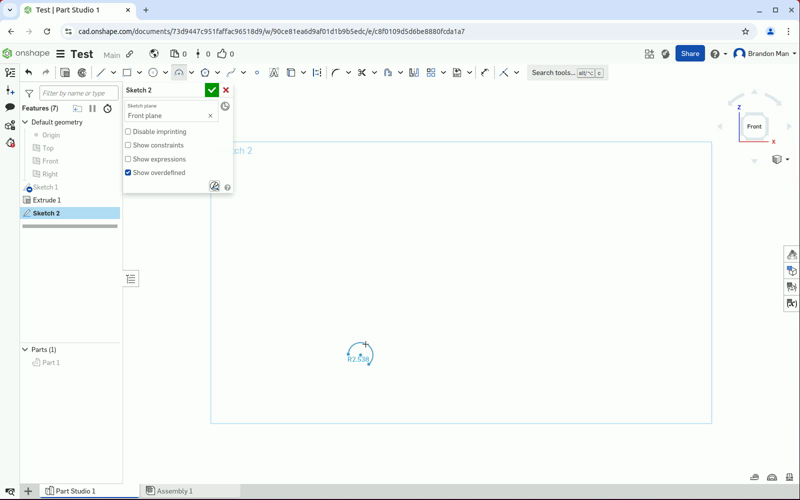
key(esc)
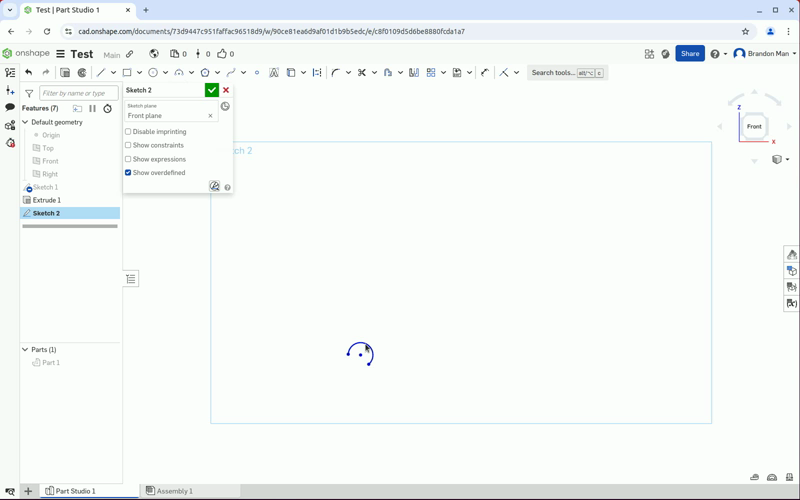
key(l)
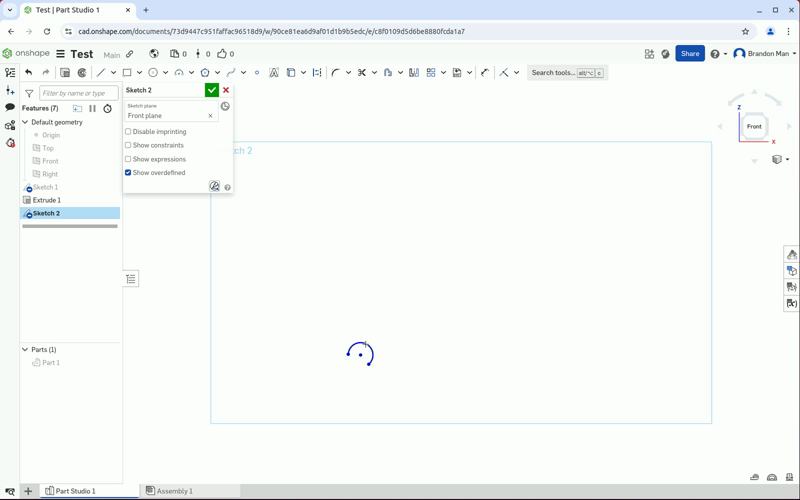
mouse_move(368, 364)
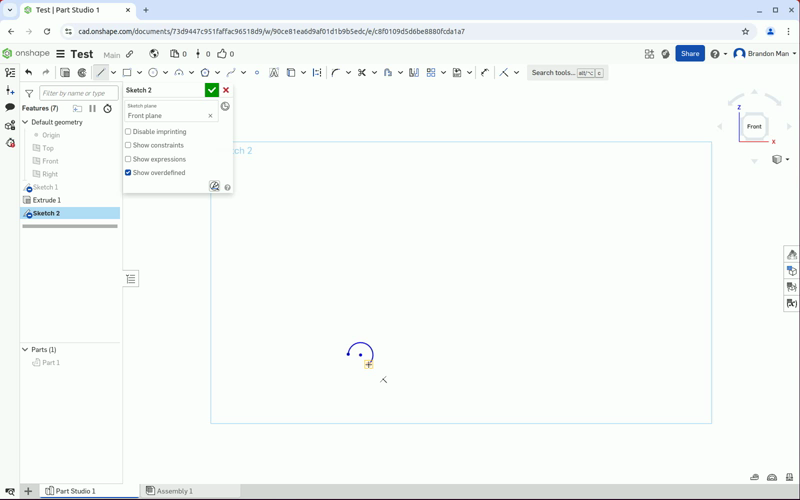
click(368, 364)
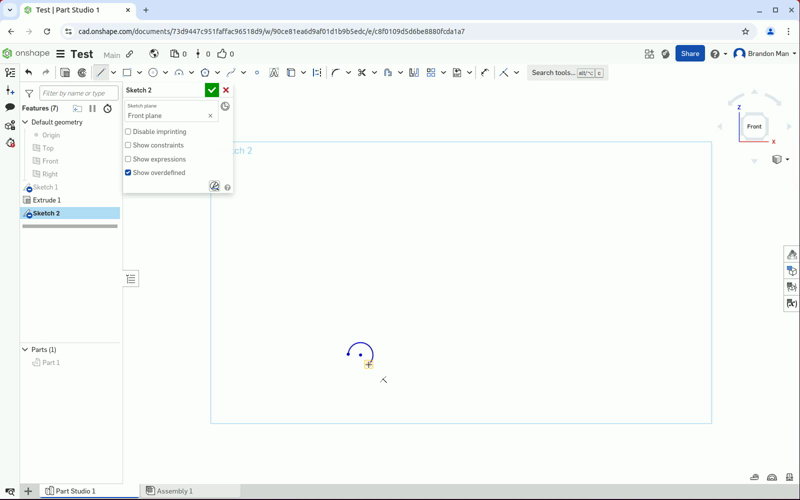
key_down(shift)
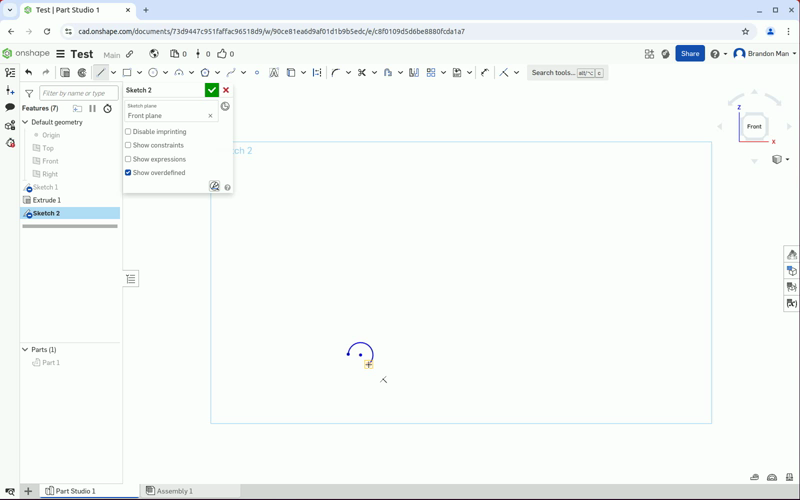
mouse_move(433, 306)
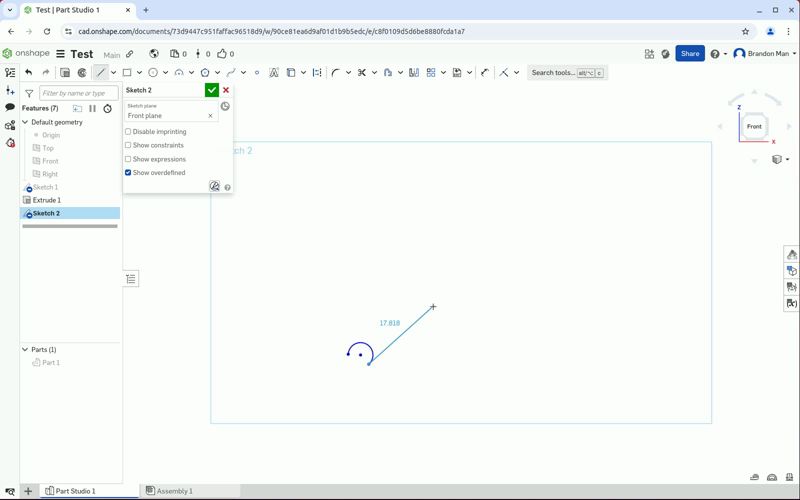
click(433, 306)
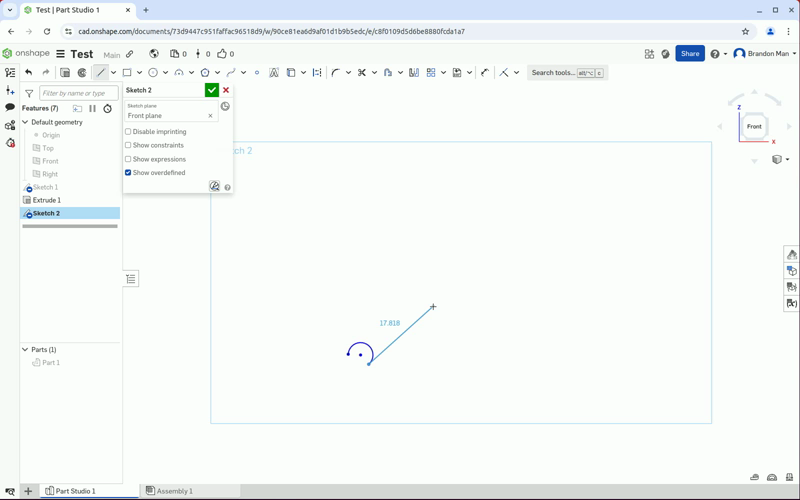
key_up(shift)
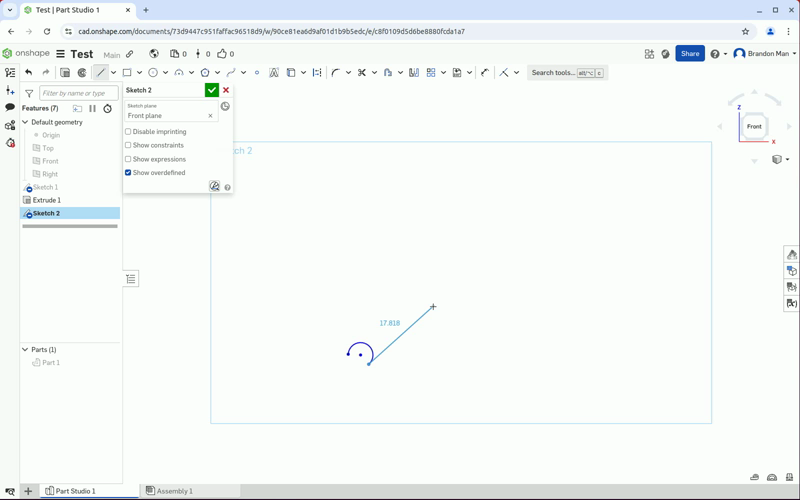
key(esc)
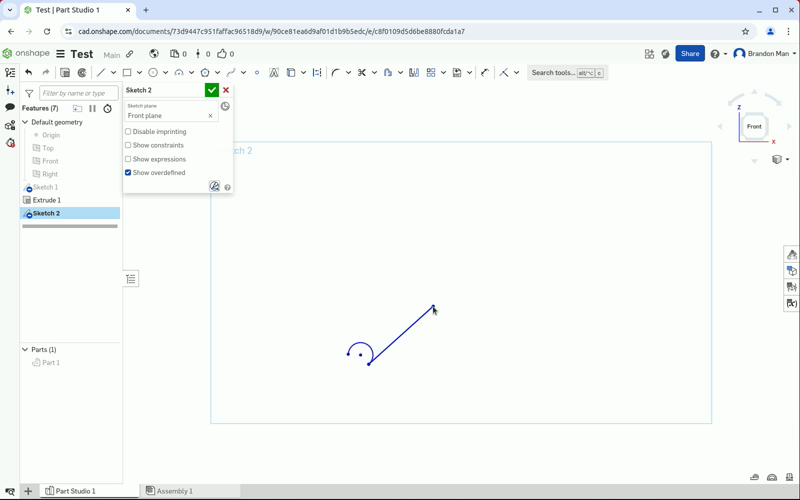
key(a)
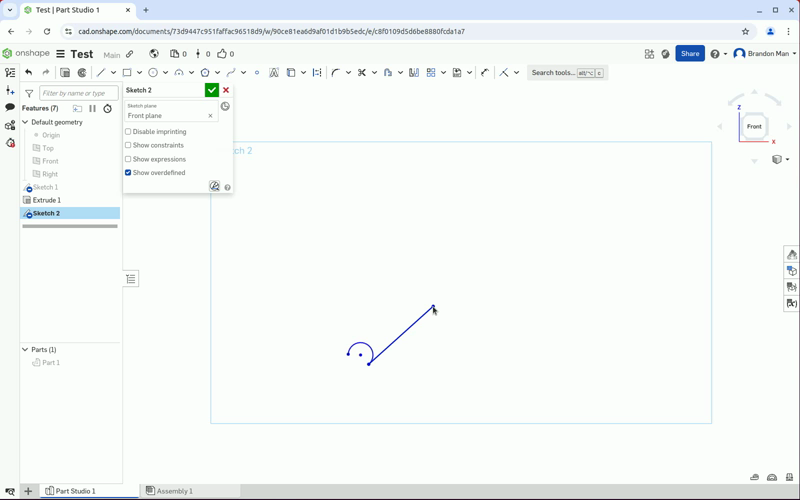
mouse_move(433, 306)
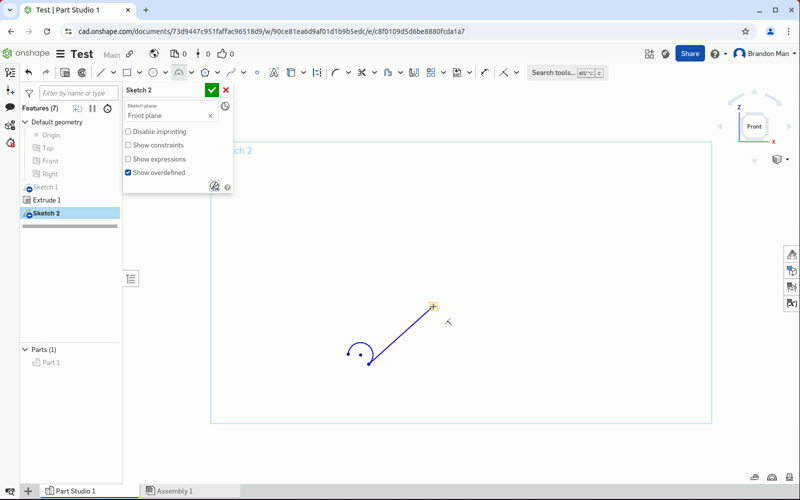
click(433, 306)
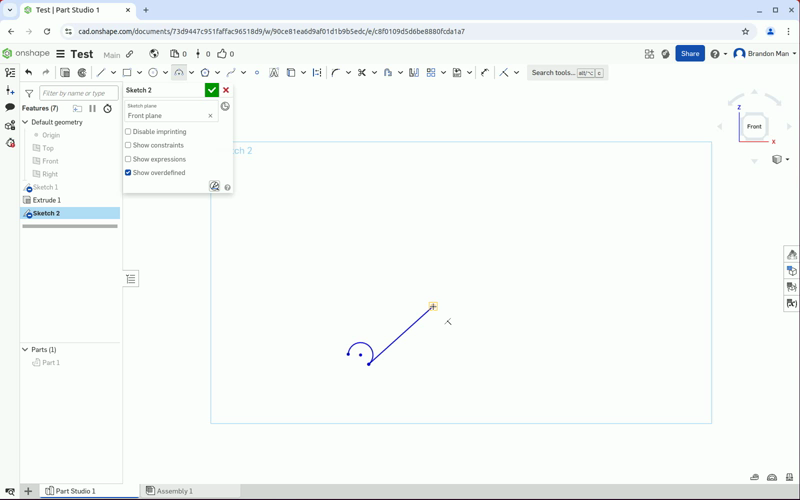
key_down(shift)
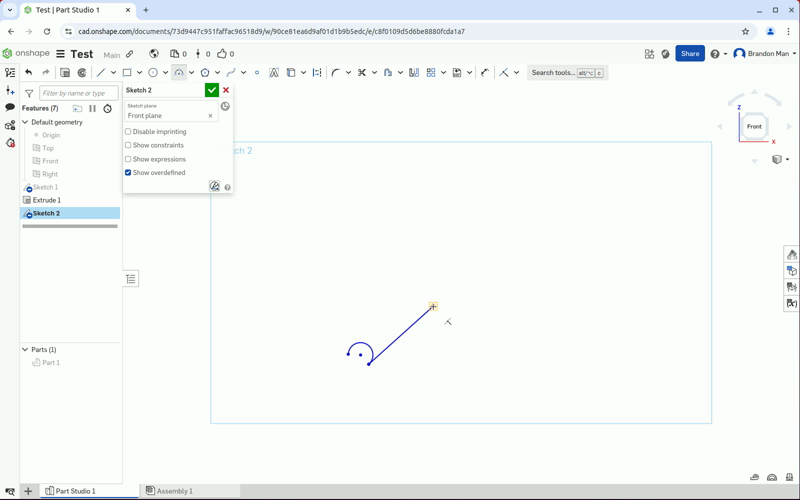
mouse_move(447, 305)
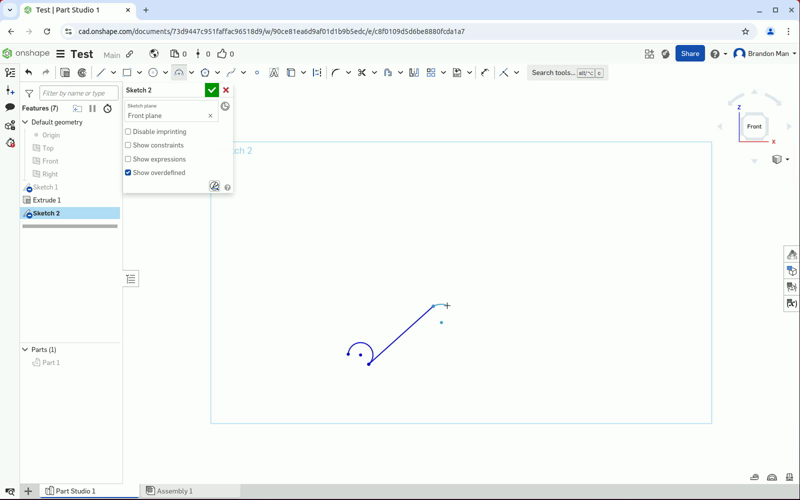
click(447, 305)
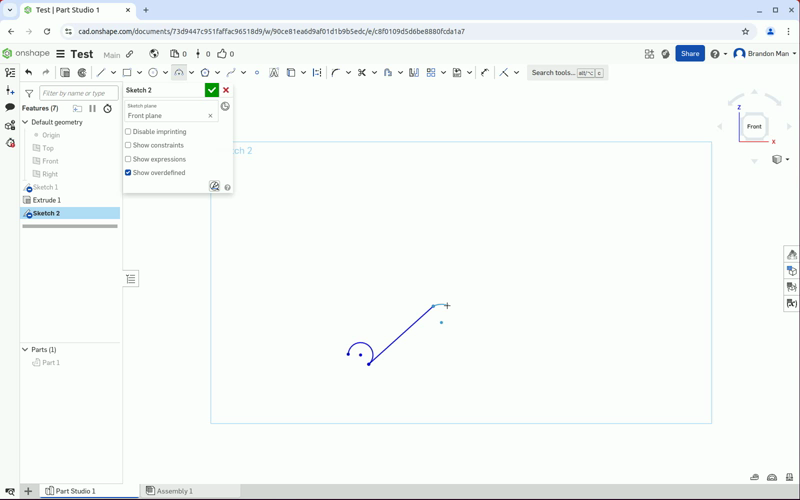
mouse_move(440, 303)
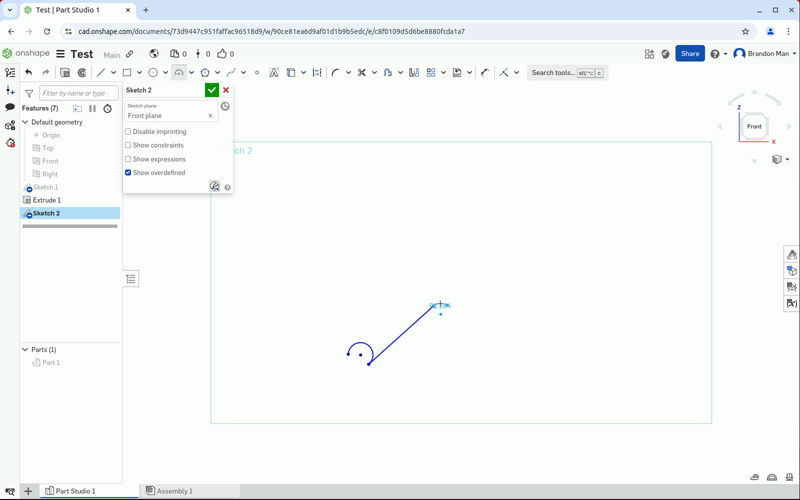
click(440, 303)
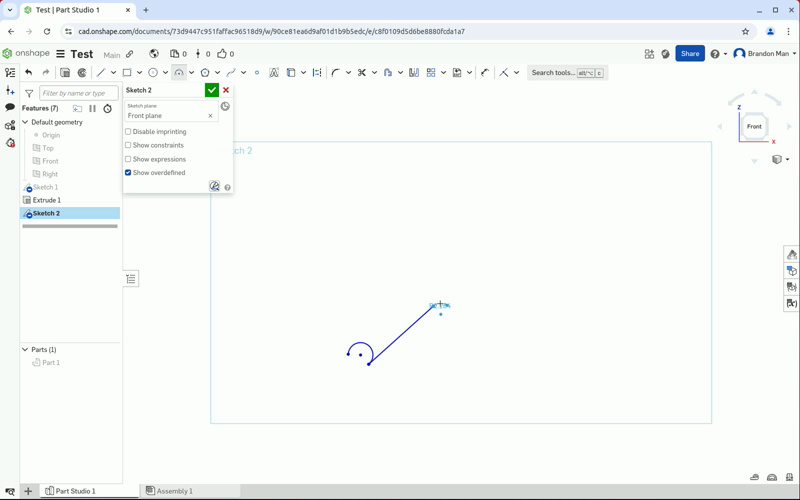
key_up(shift)
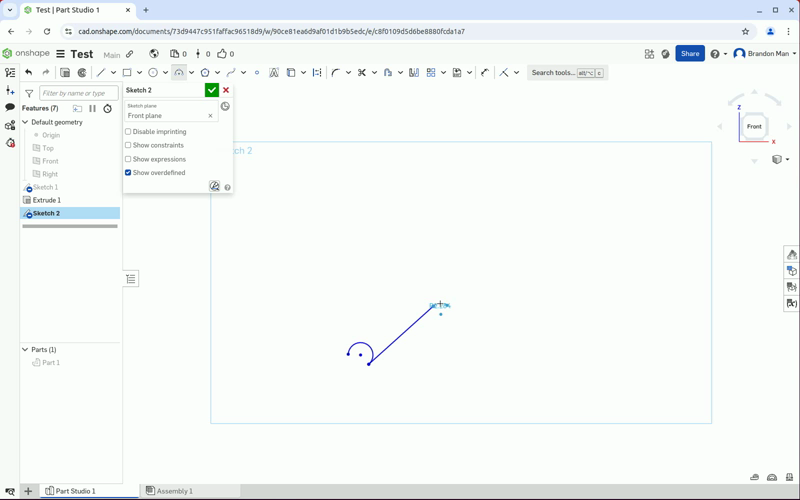
mouse_move(447, 305)
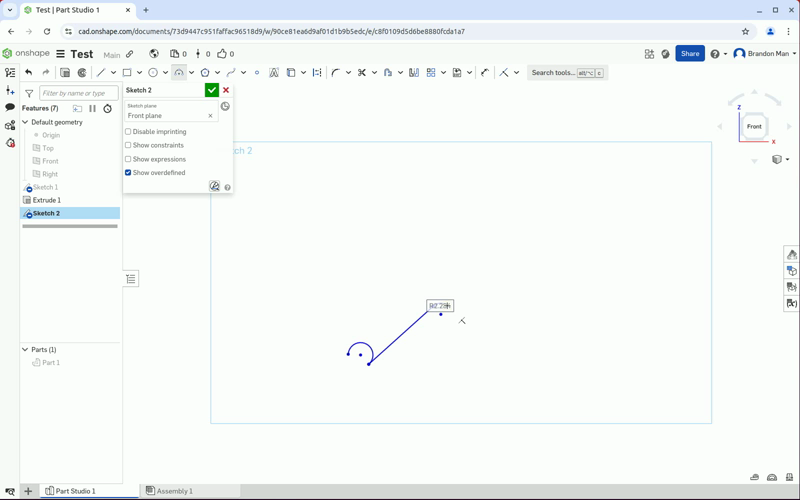
click(447, 305)
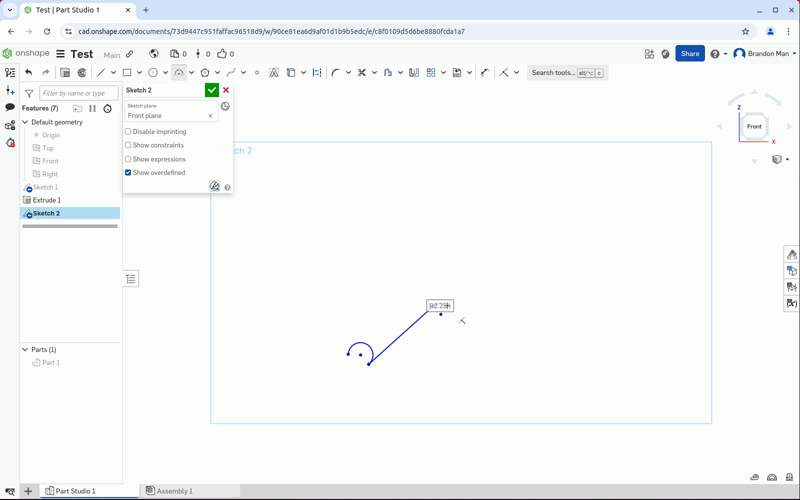
key_down(shift)
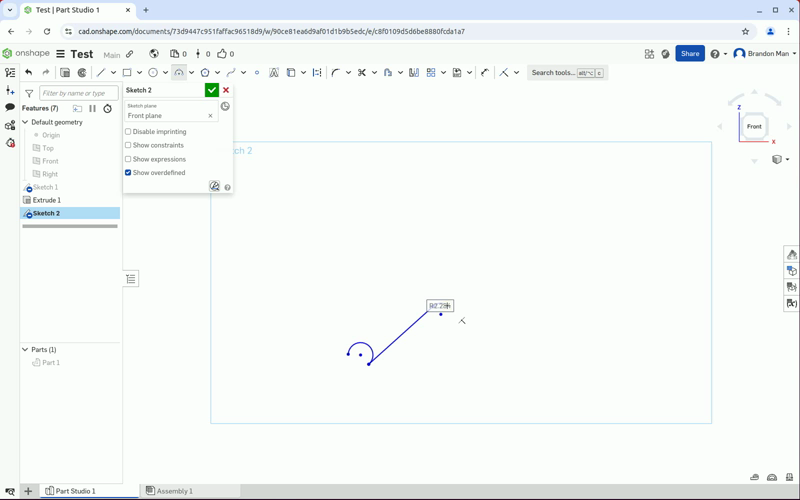
mouse_move(450, 259)
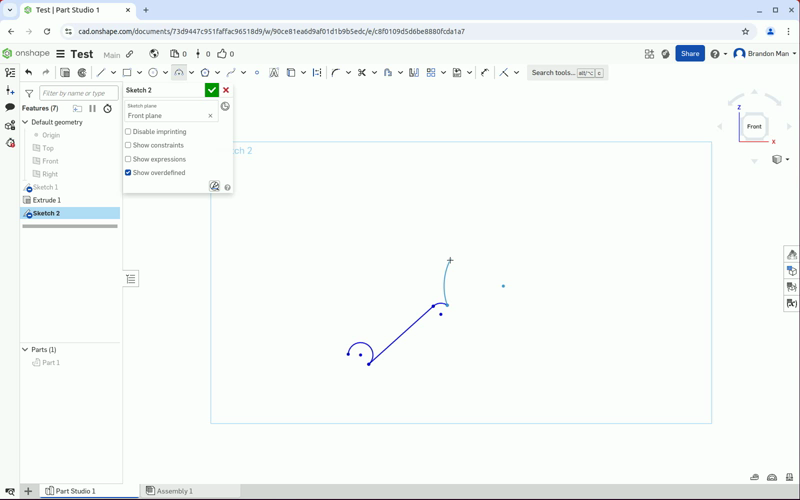
click(450, 259)
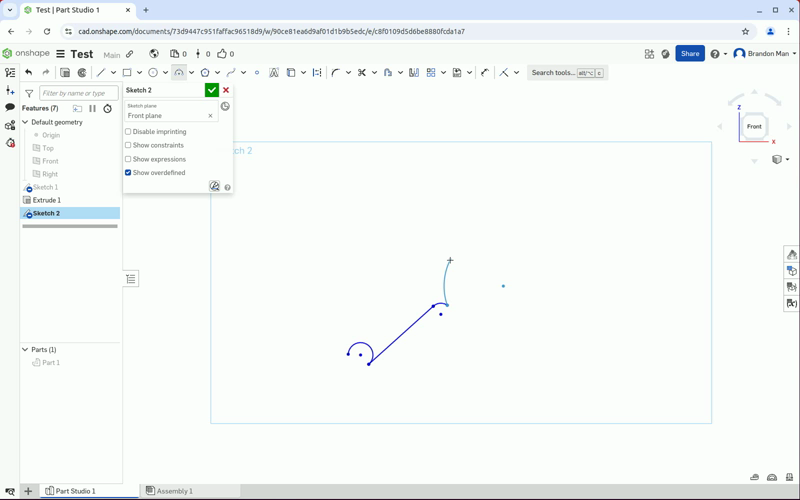
mouse_move(434, 281)
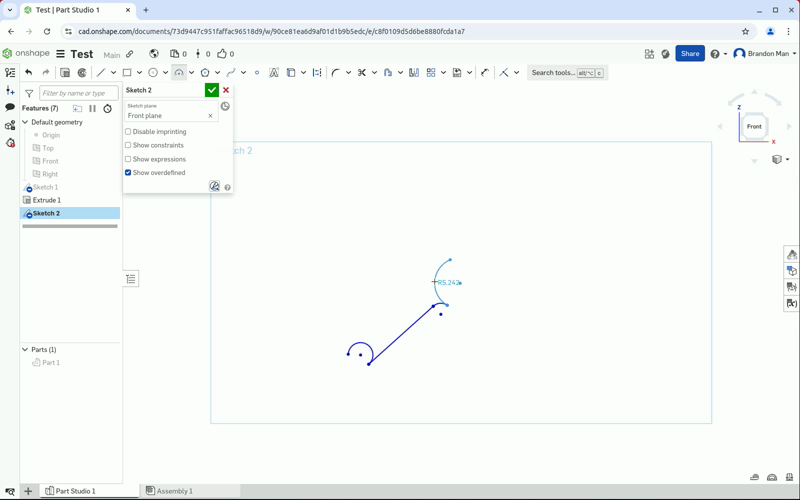
click(434, 281)
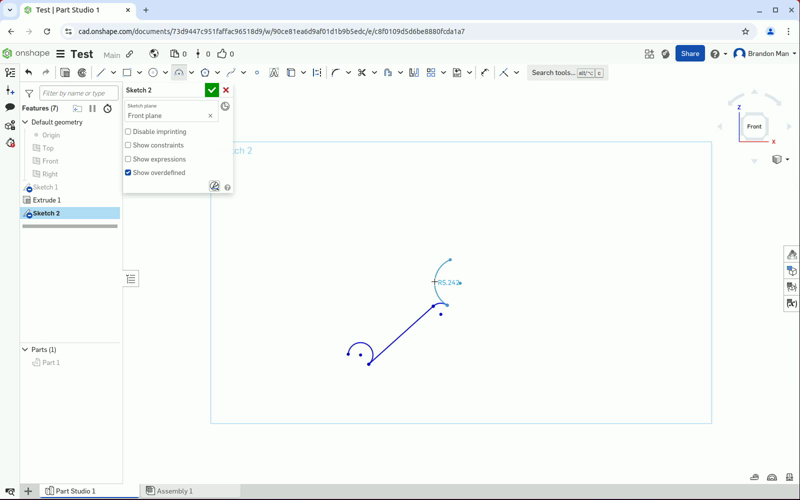
key_up(shift)
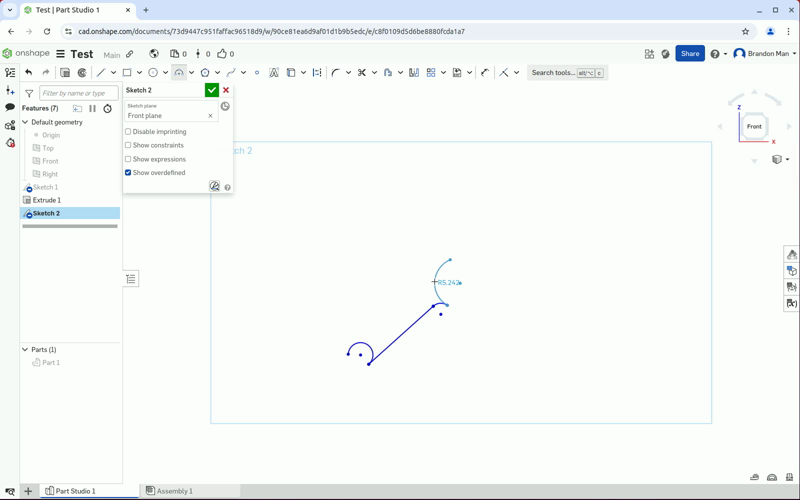
key(esc)
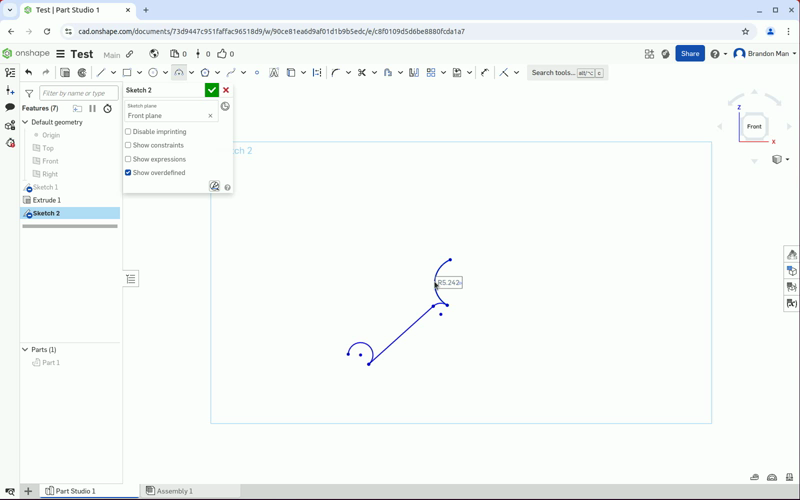
key(l)
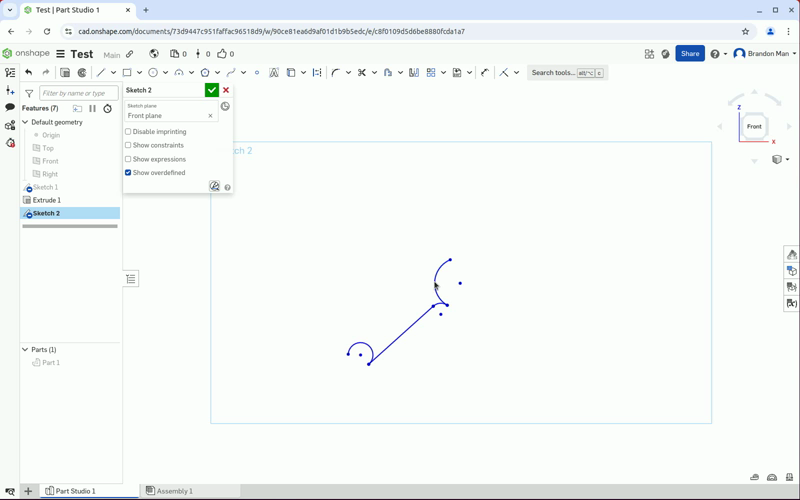
mouse_move(450, 259)
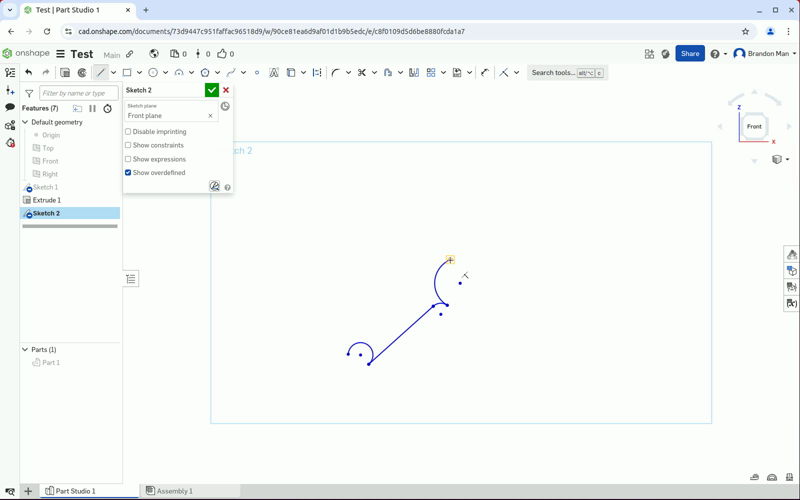
click(450, 259)
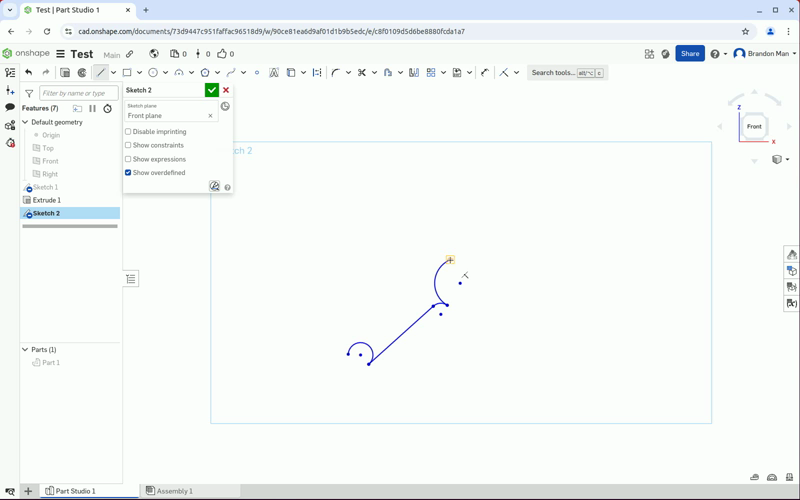
key_down(shift)
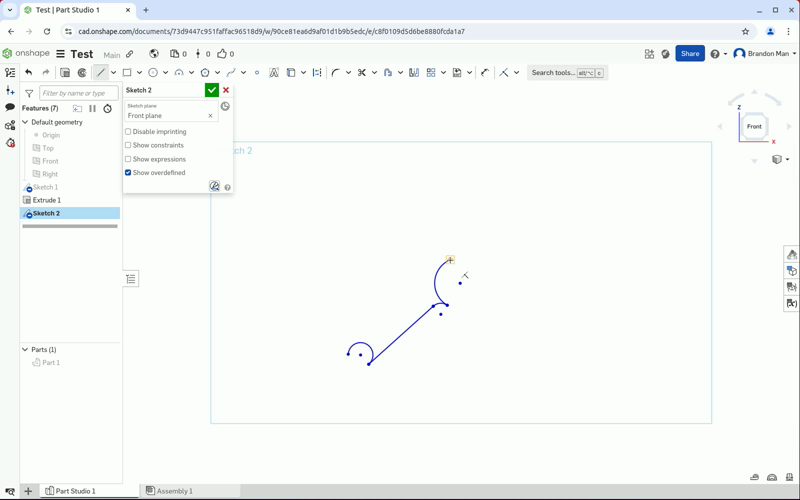
mouse_move(355, 301)
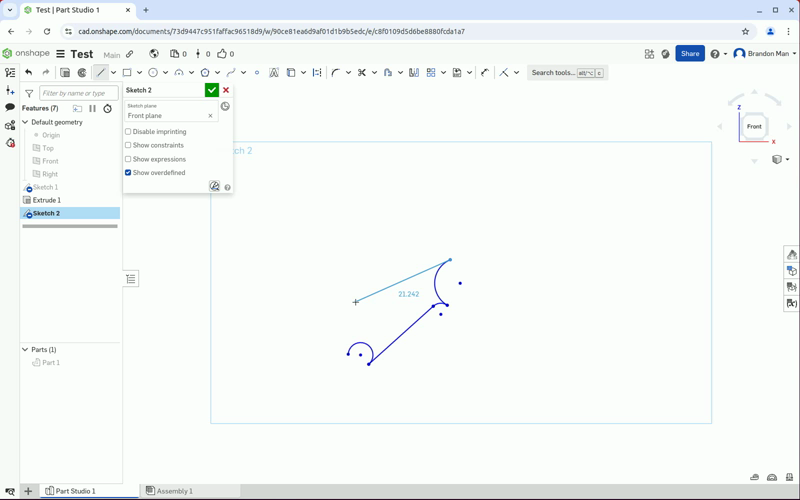
click(355, 301)
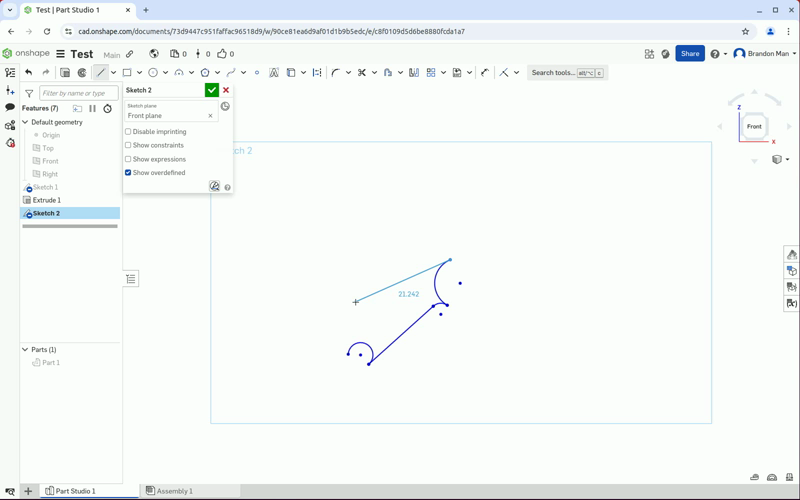
key_up(shift)
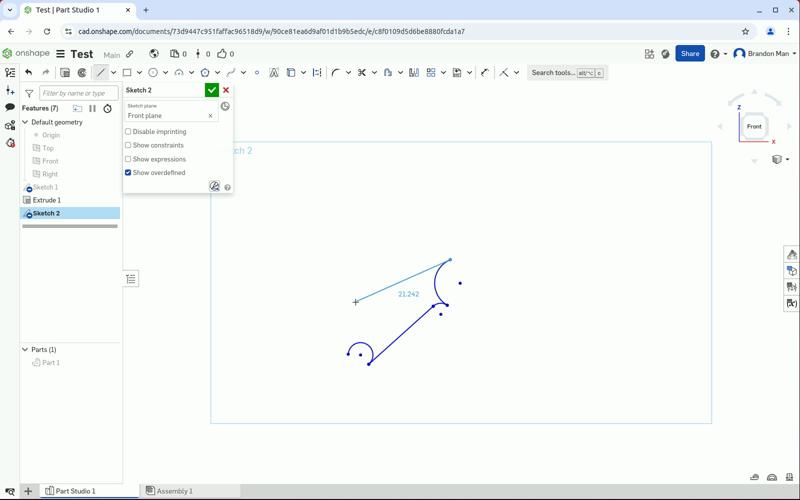
key(esc)
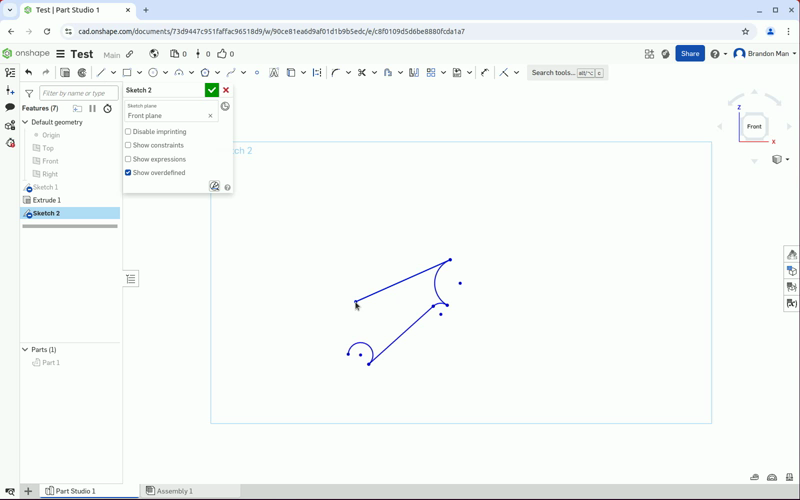
key(a)
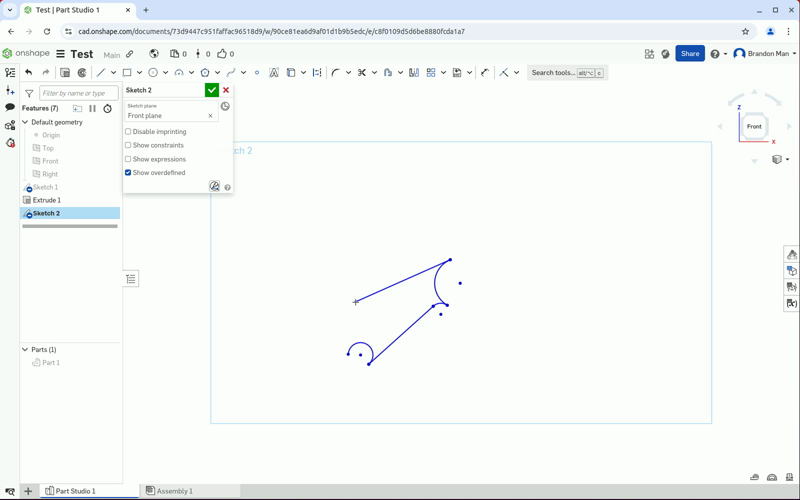
mouse_move(355, 301)
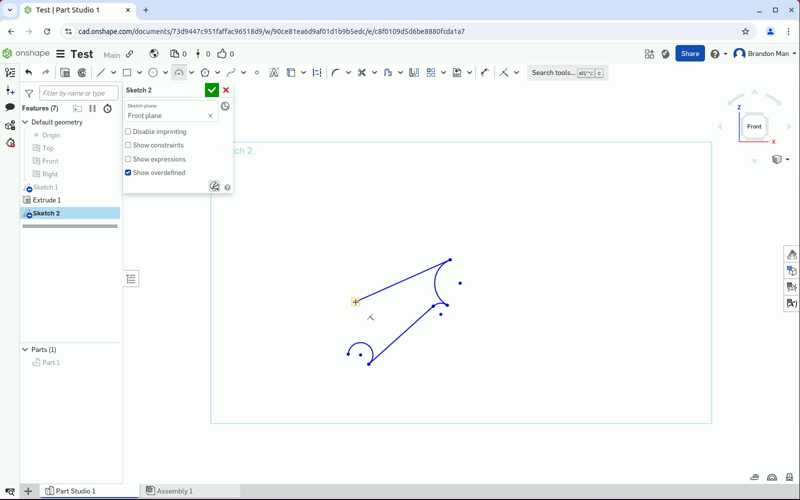
click(355, 301)
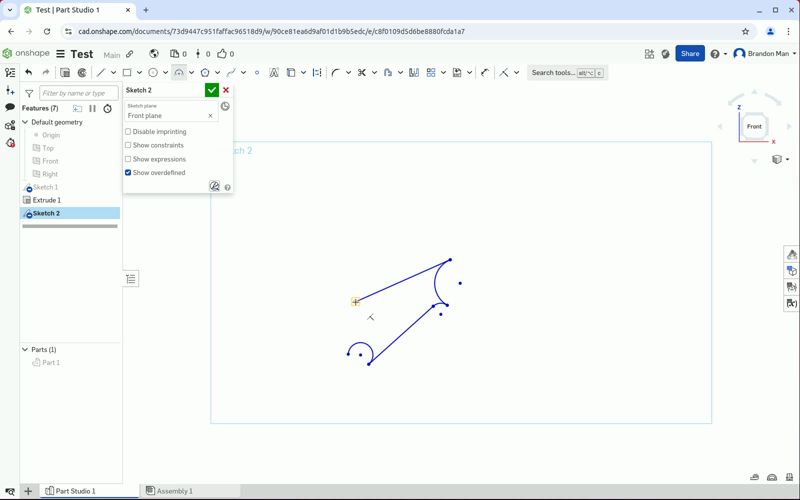
key_down(shift)
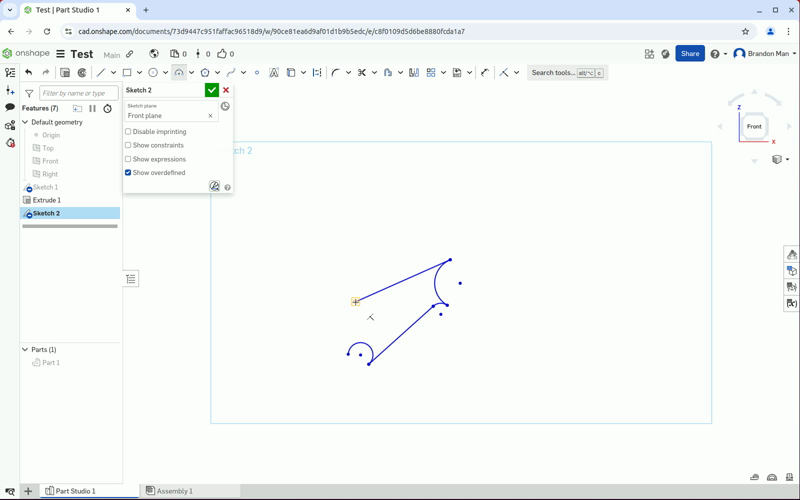
mouse_move(348, 313)
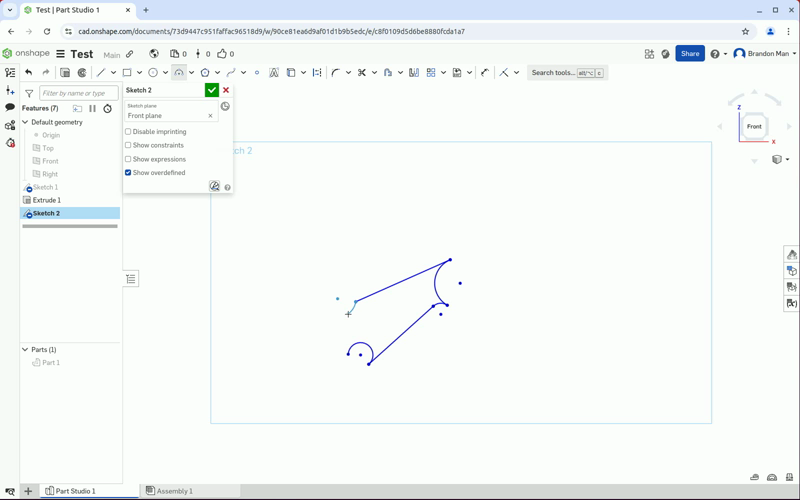
click(348, 313)
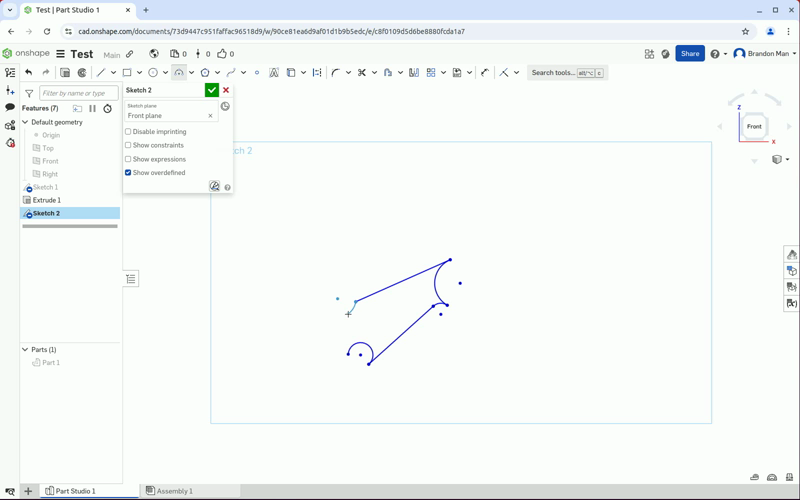
mouse_move(371, 320)
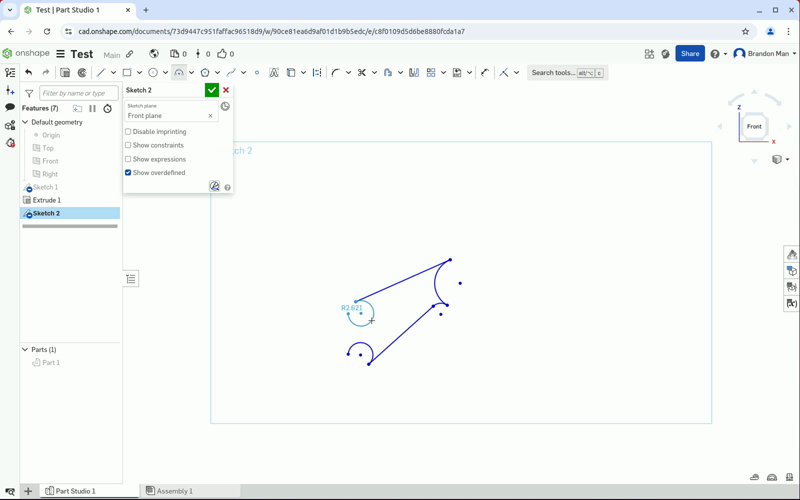
click(371, 320)
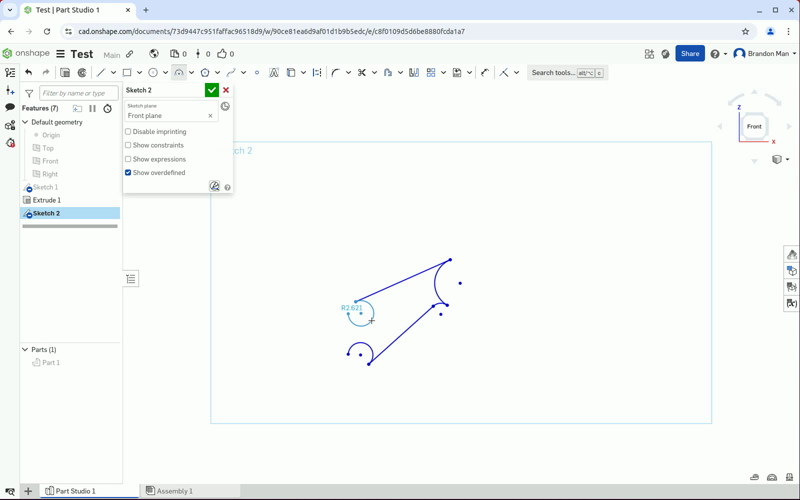
key_up(shift)
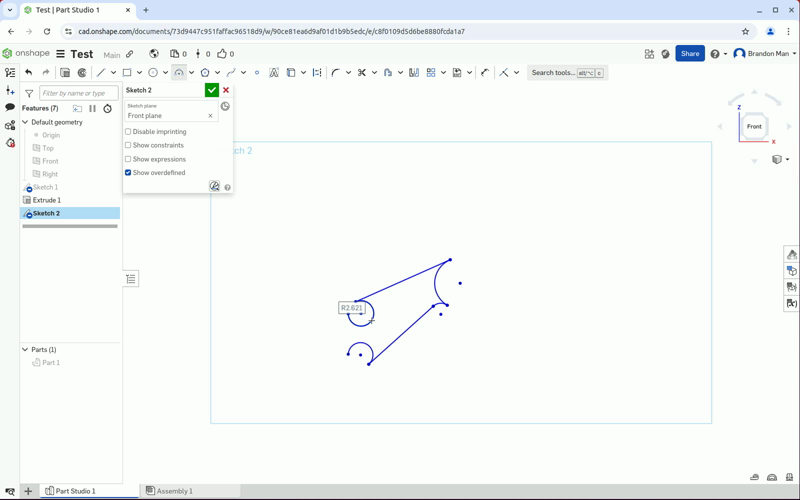
key(esc)
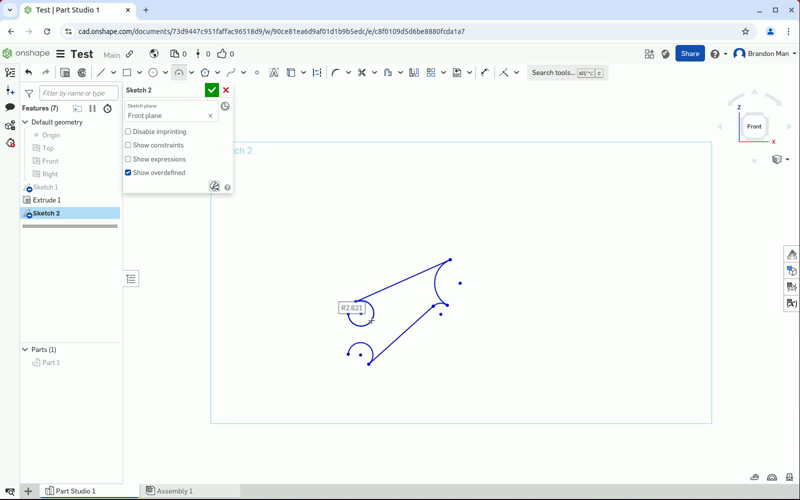
key(l)
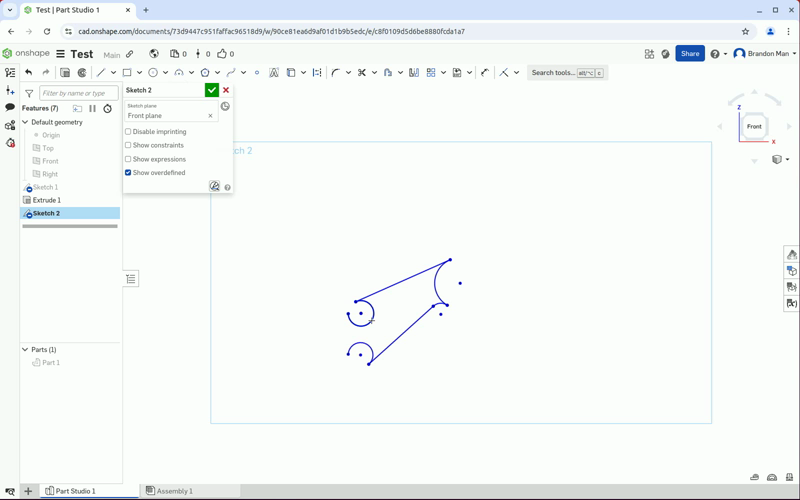
mouse_move(348, 313)
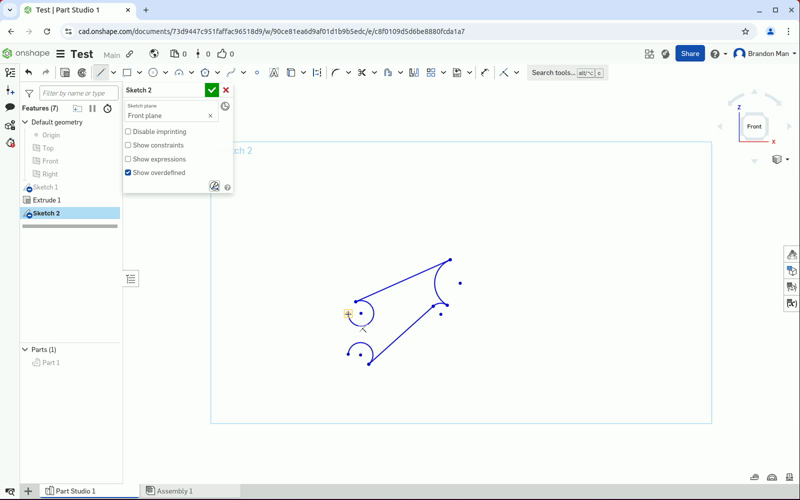
click(348, 313)
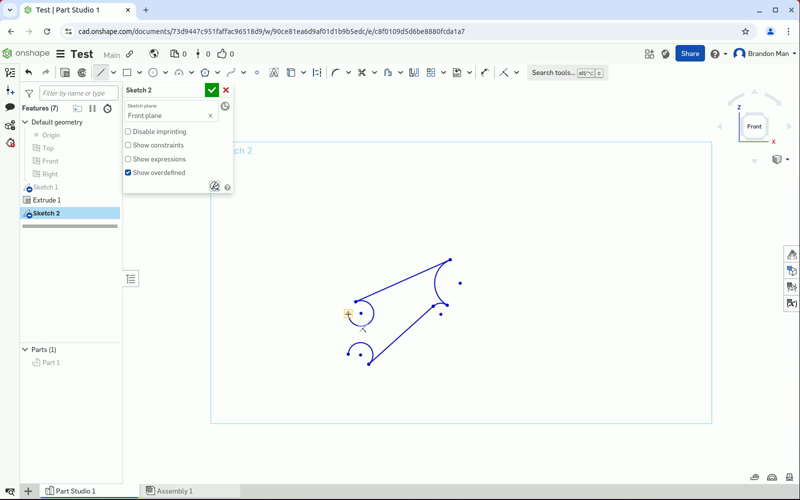
mouse_move(378, 313)
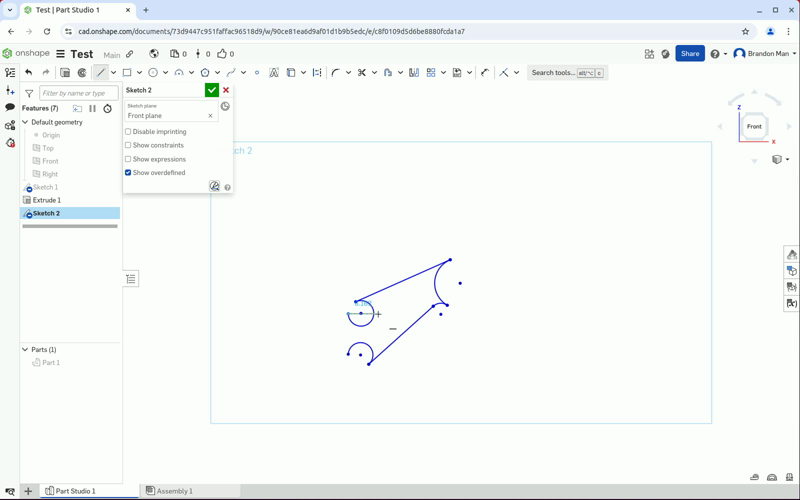
key_down(shift)
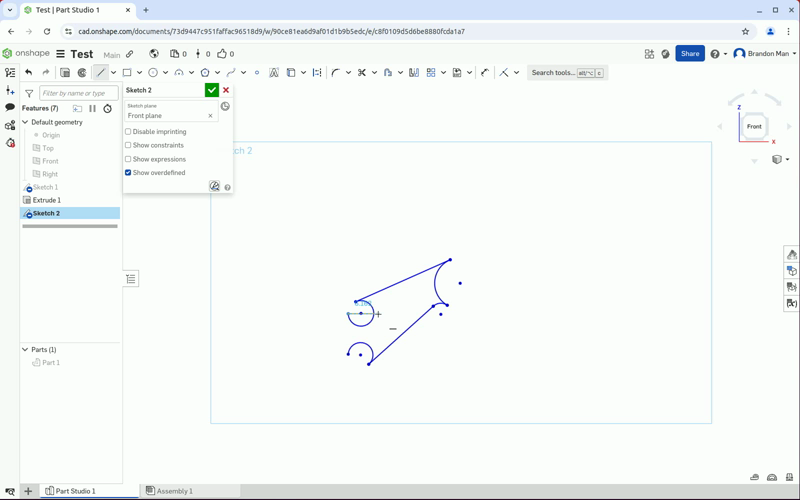
mouse_move(348, 354)
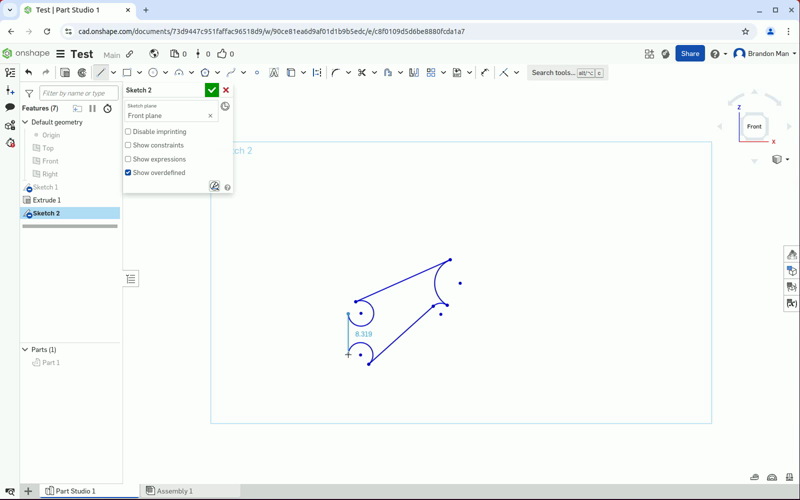
key_up(shift)
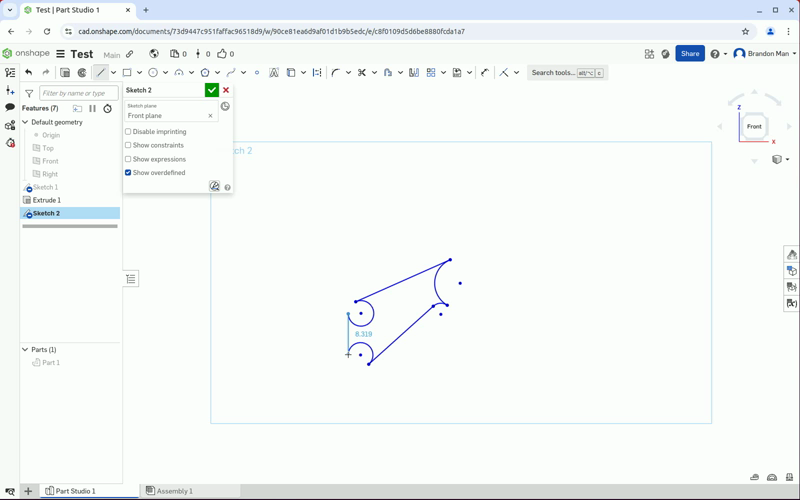
click(348, 354)
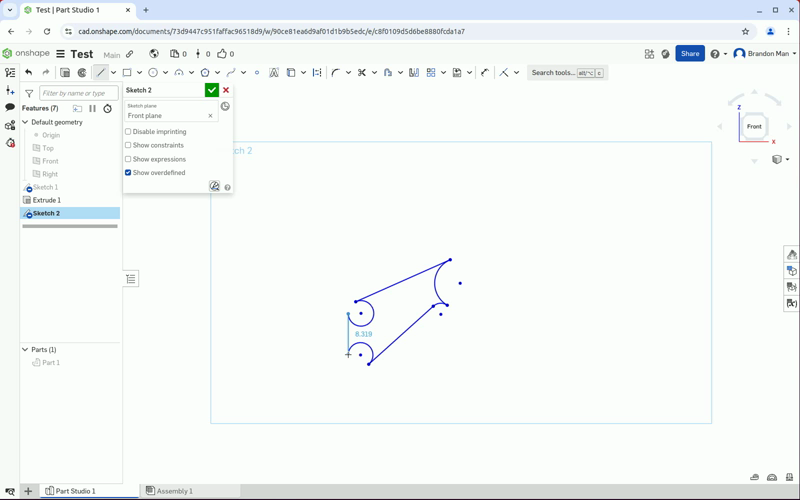
key(esc)
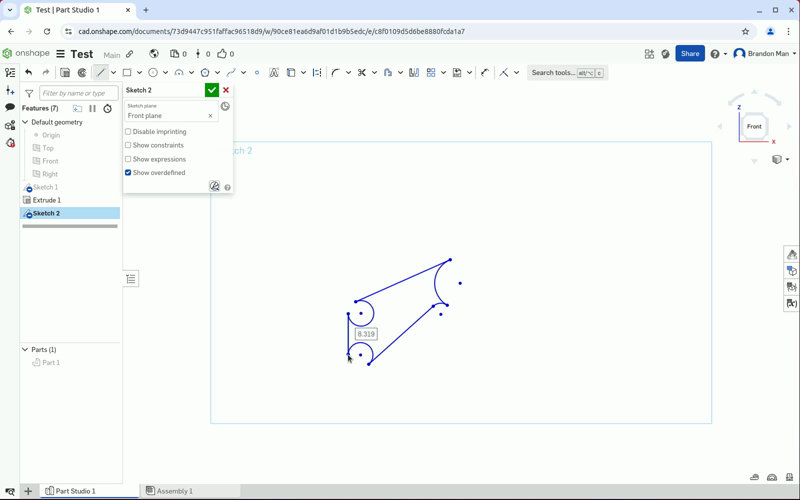
mouse_move(397, 318)
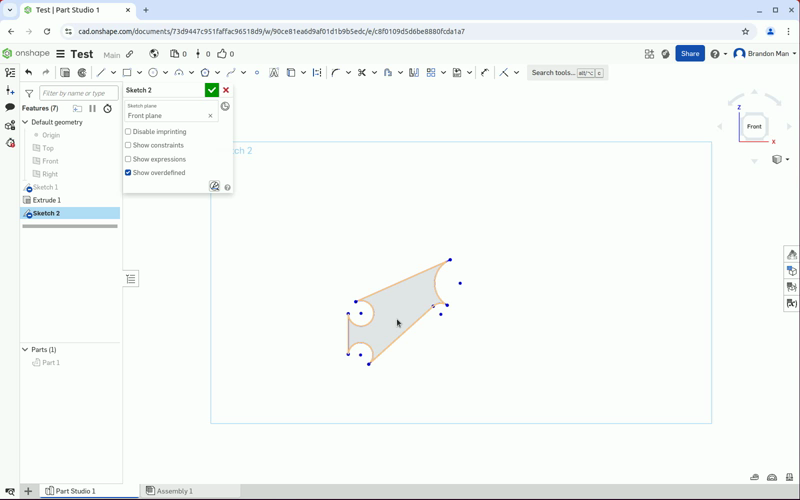
click(397, 318)
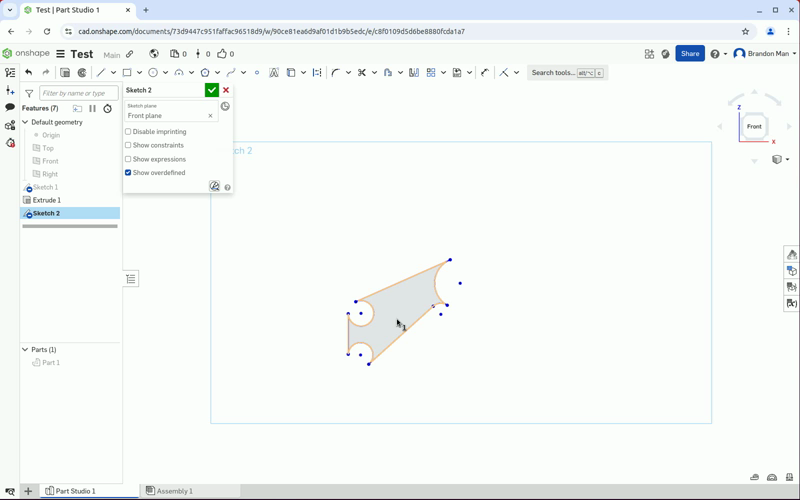
mouse_move(73, 352)
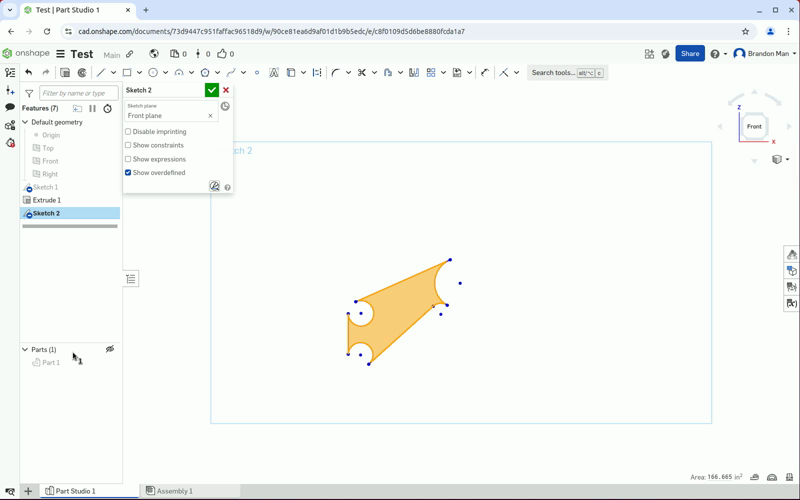
key(shift+y)
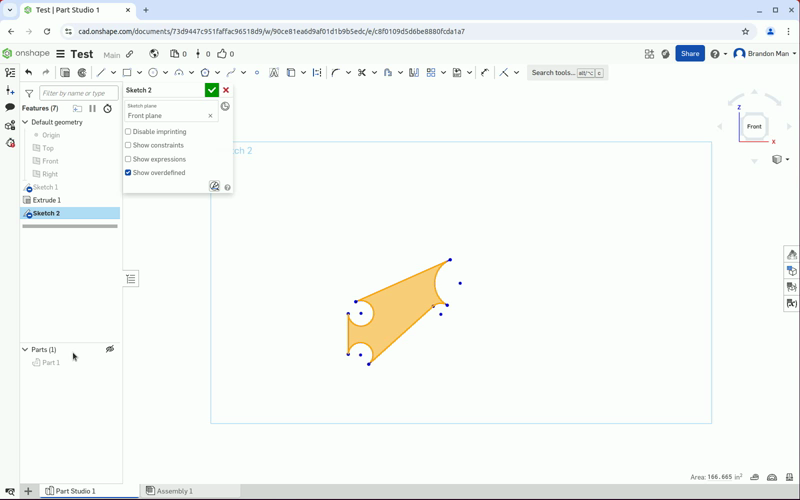
key(shift+e)
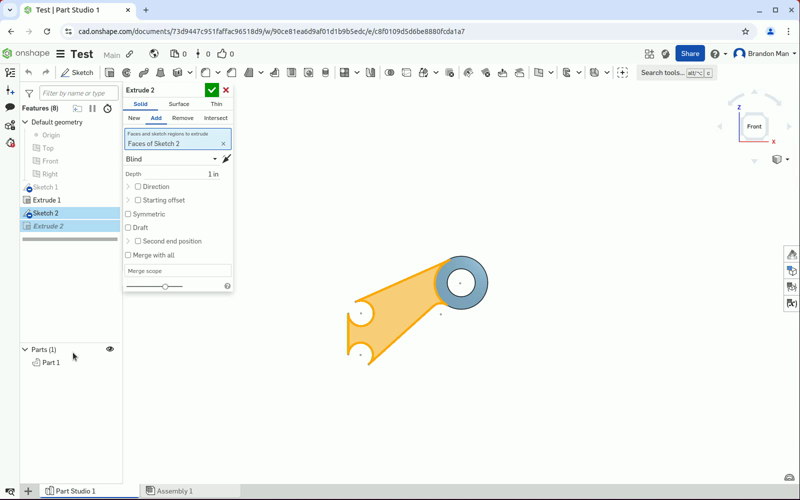
mouse_move(143, 106)
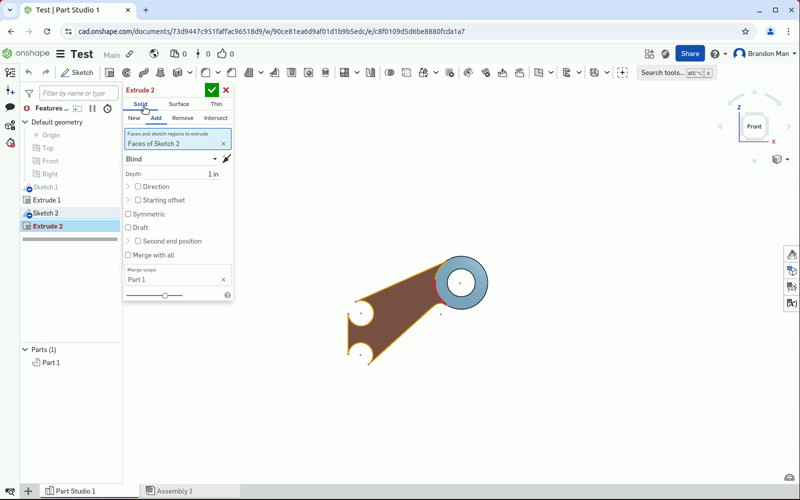
click(143, 106)
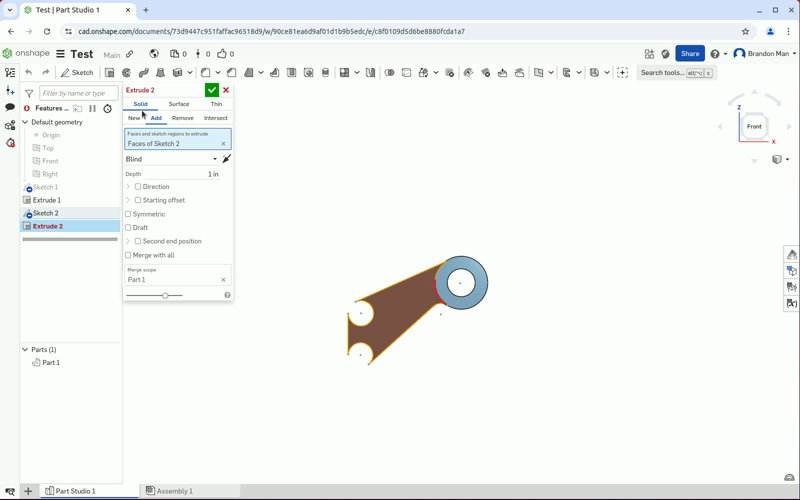
mouse_move(137, 120)
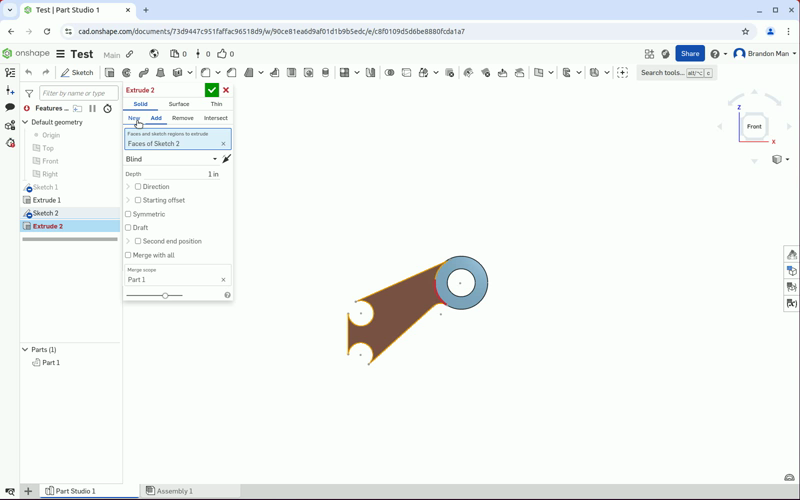
click(137, 120)
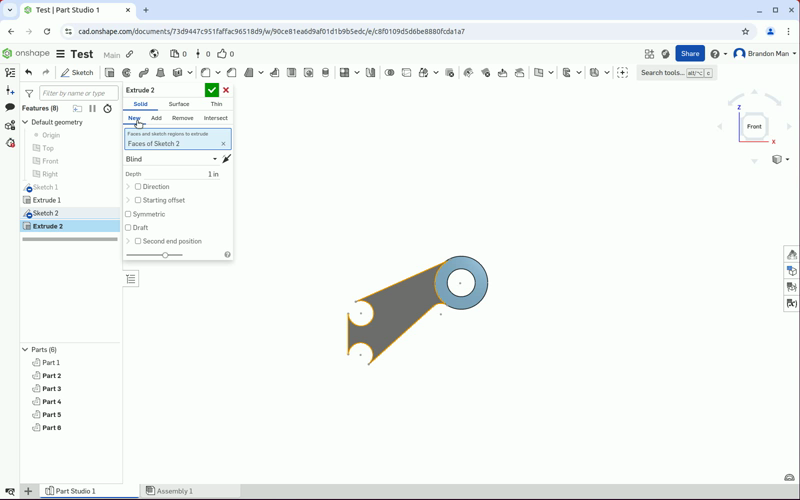
key(tab, 4)
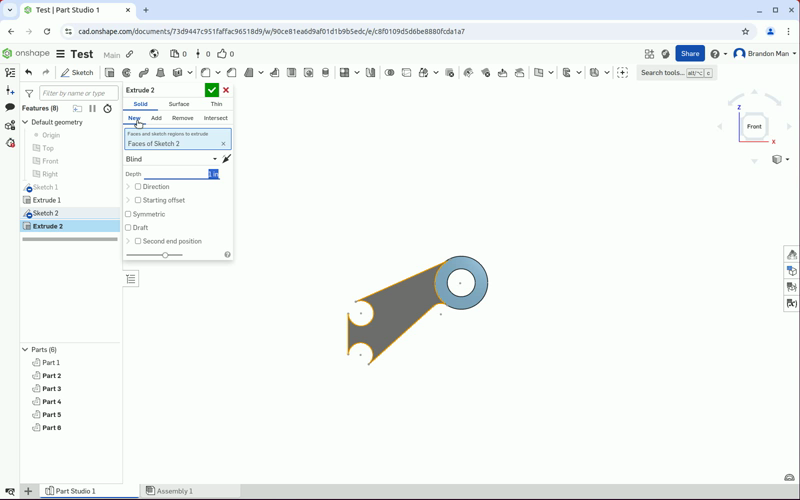
text(2.408)
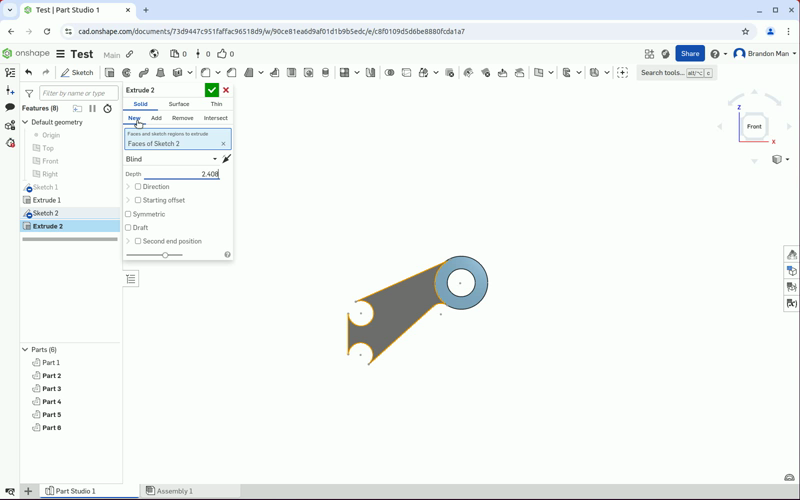
key(tab, 3)
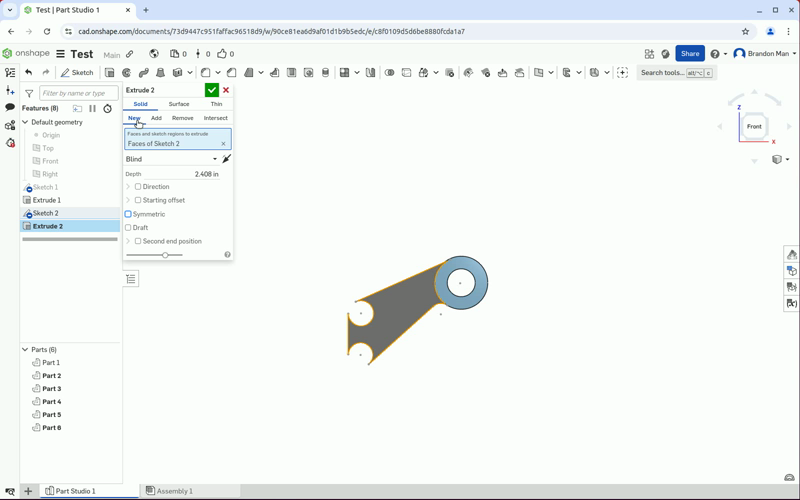
key(space)
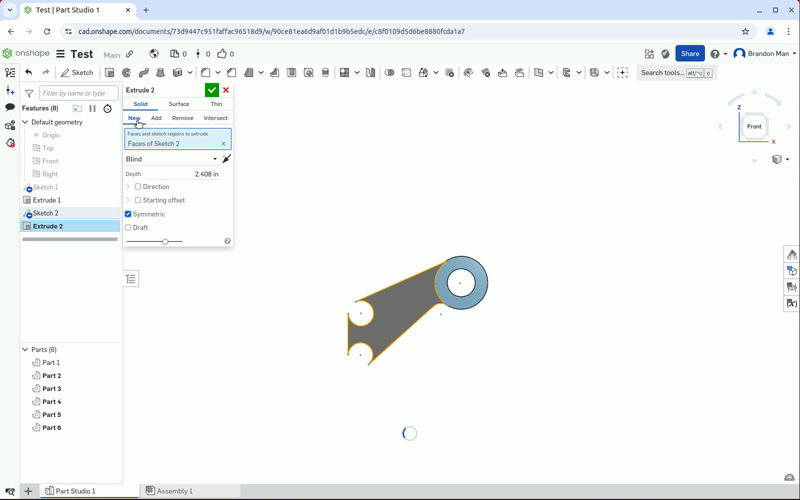
key(enter)
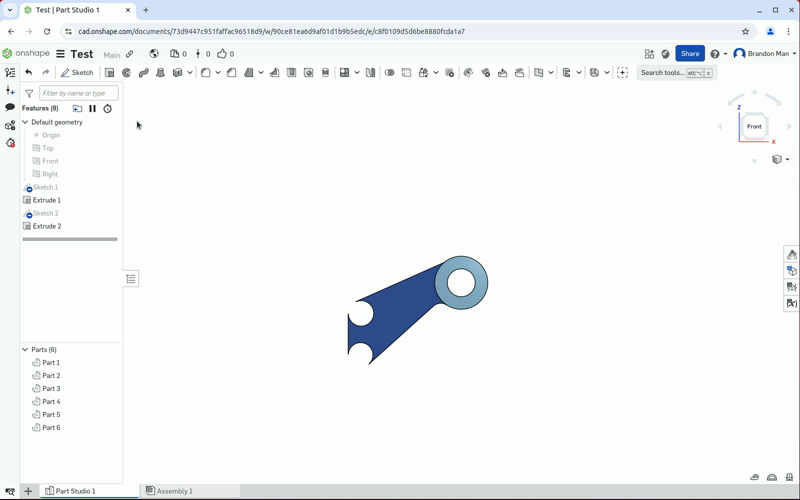
key(shift+h)
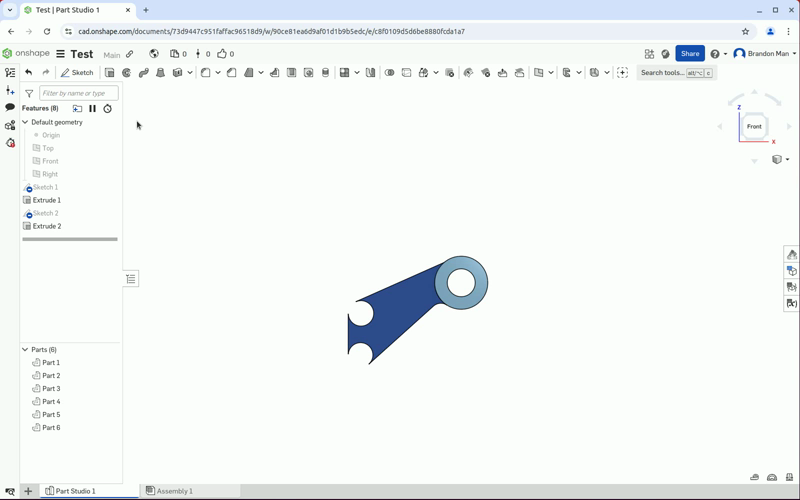
key(shift+h)
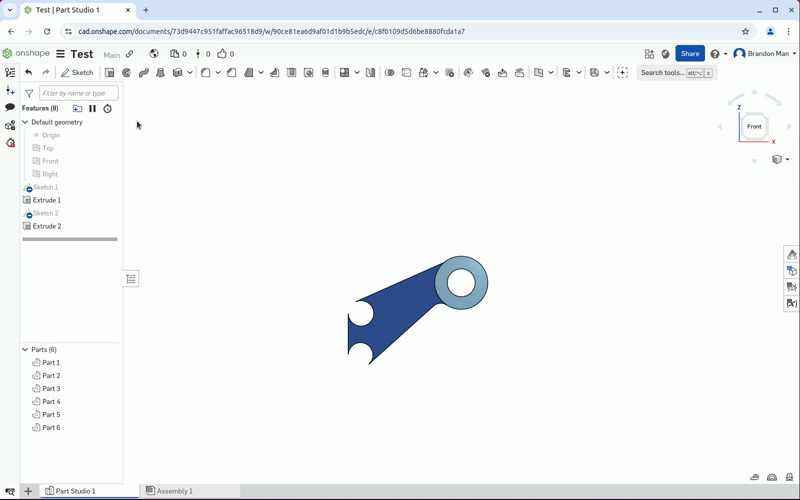
mouse_move(73, 189)
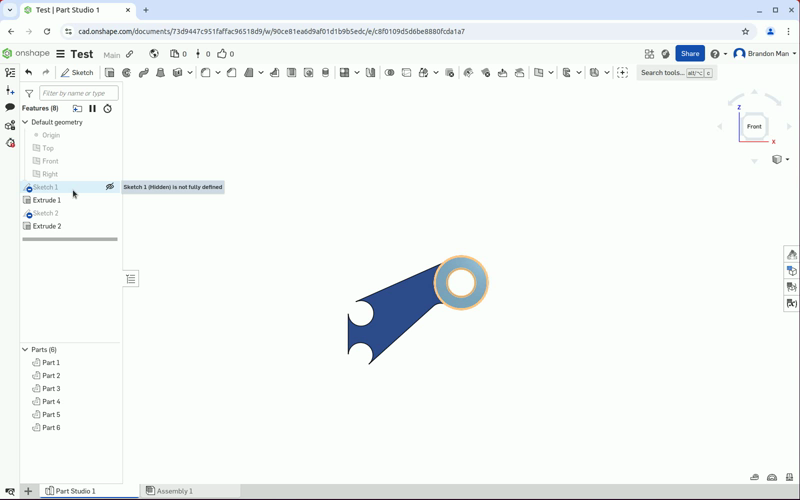
click(73, 189)
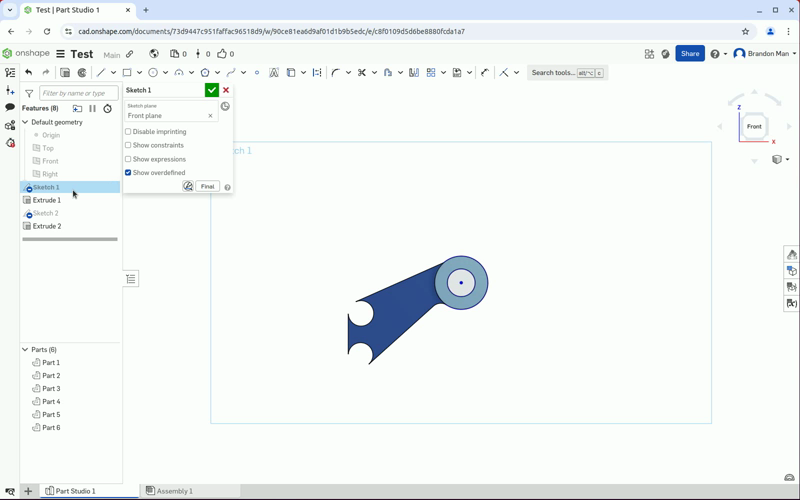
mouse_move(229, 92)
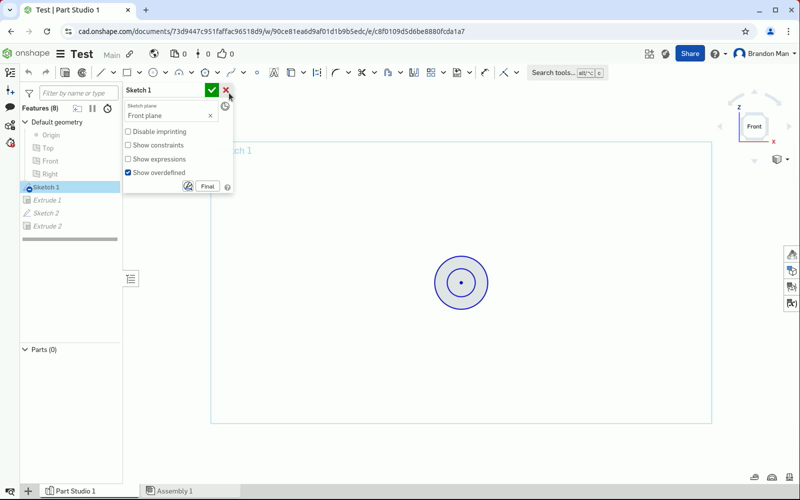
click(229, 92)
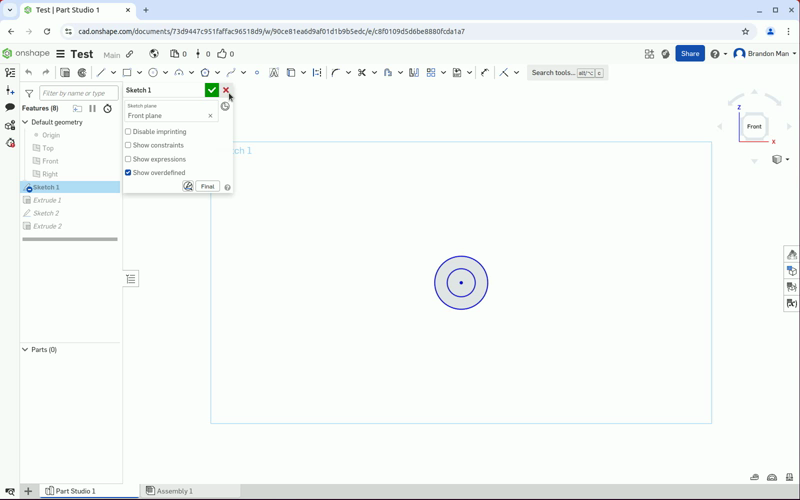
key(shift+s)
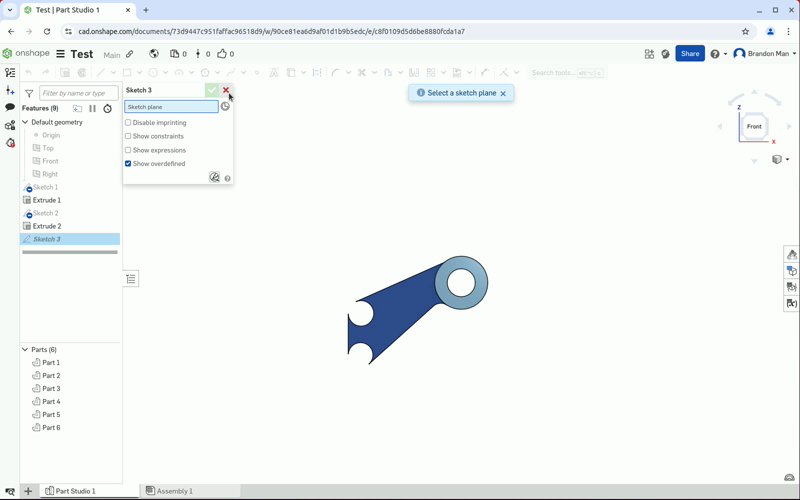
mouse_move(73, 163)
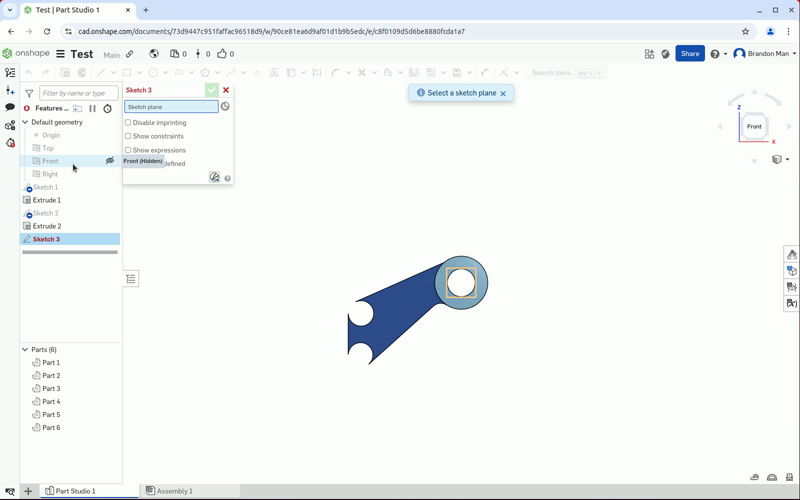
click(73, 163)
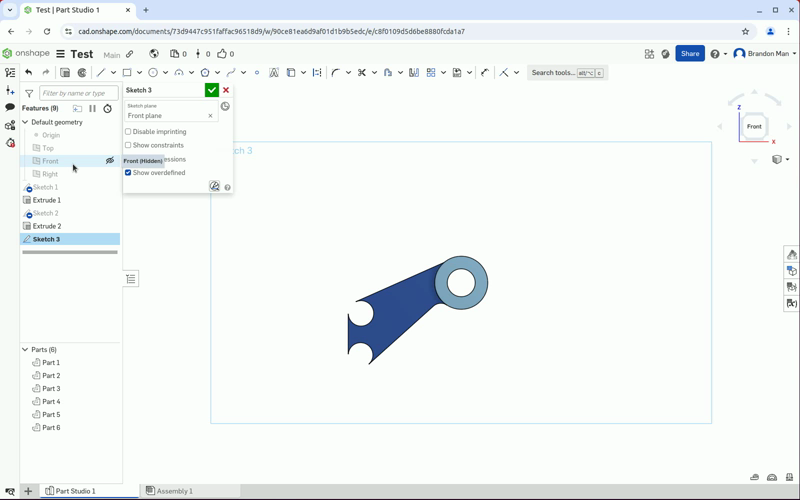
mouse_move(73, 352)
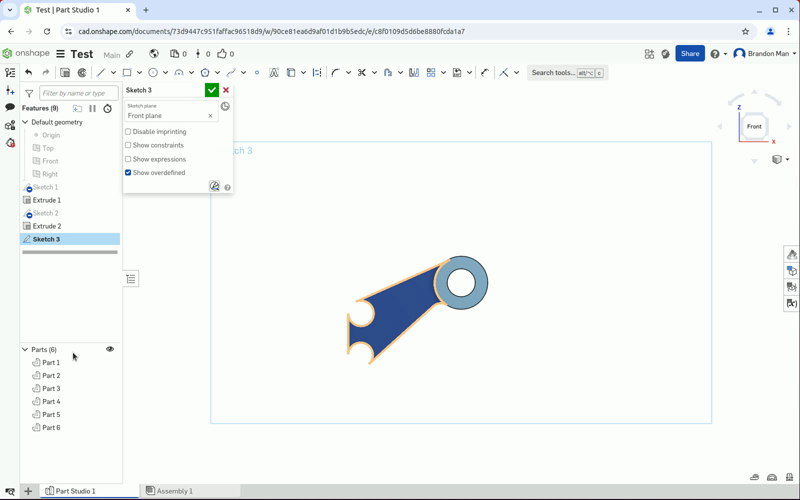
key(y)
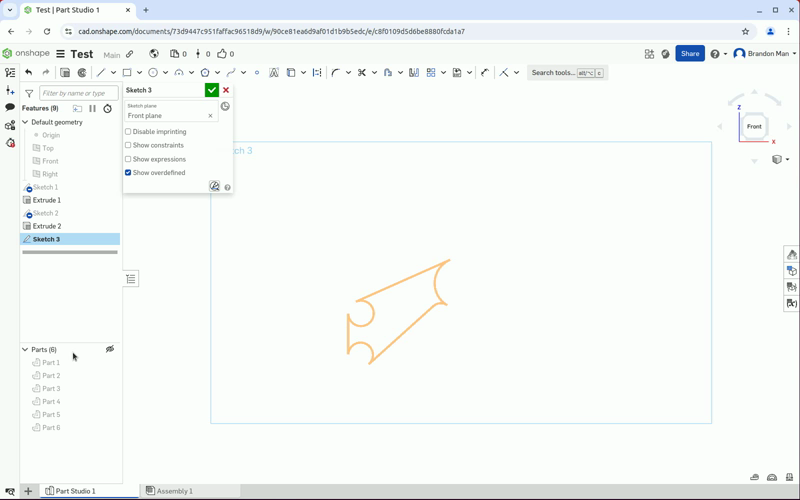
key(c)
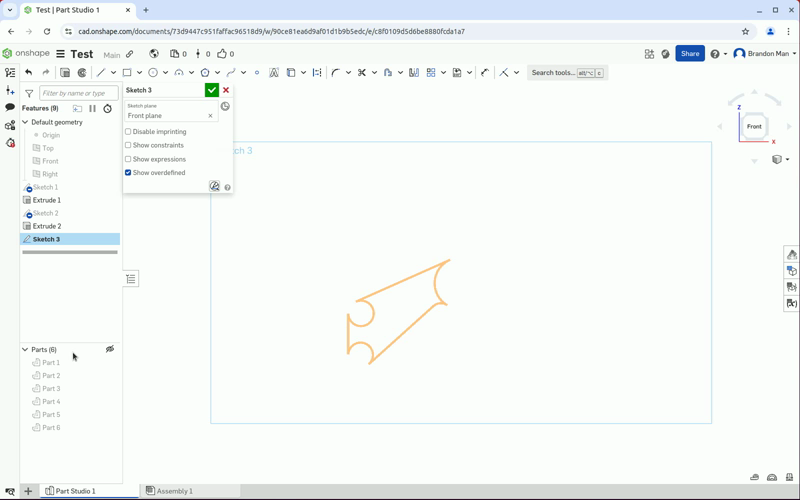
key_down(shift)
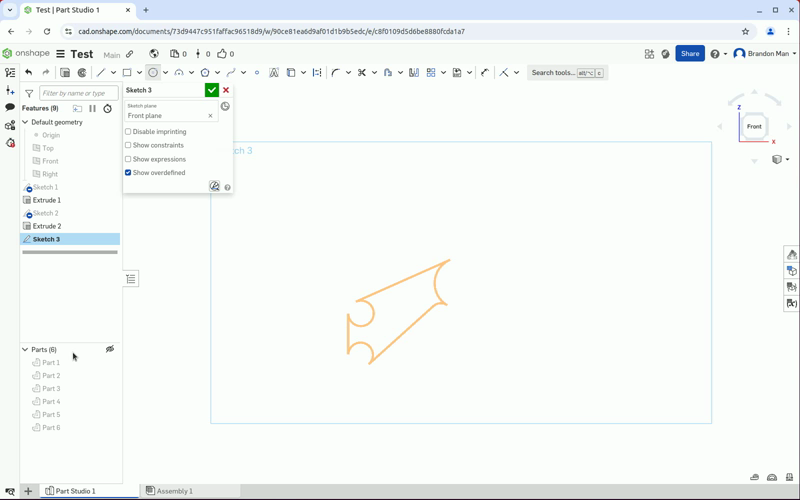
mouse_move(361, 313)
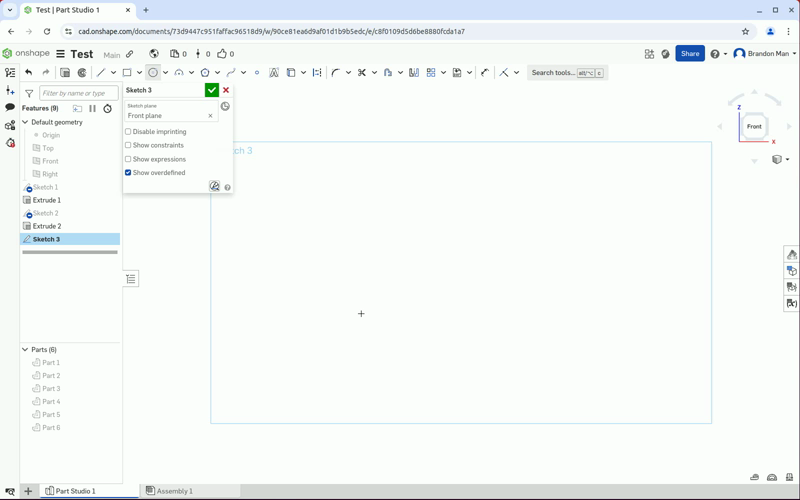
click(361, 313)
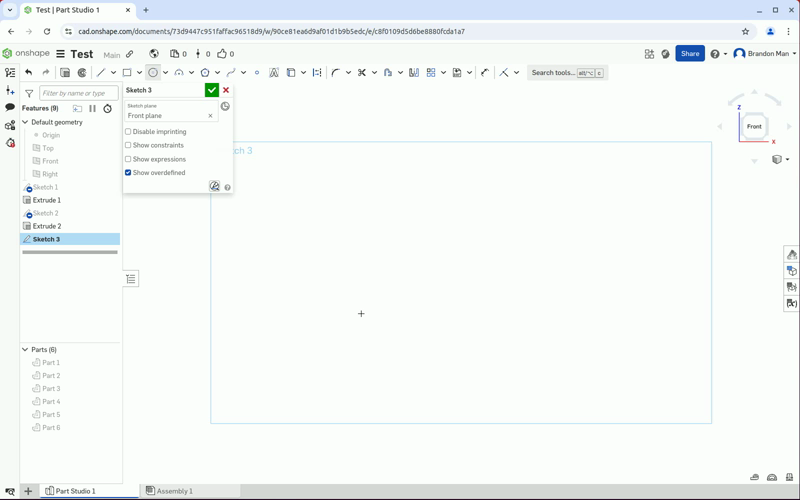
key_up(shift)
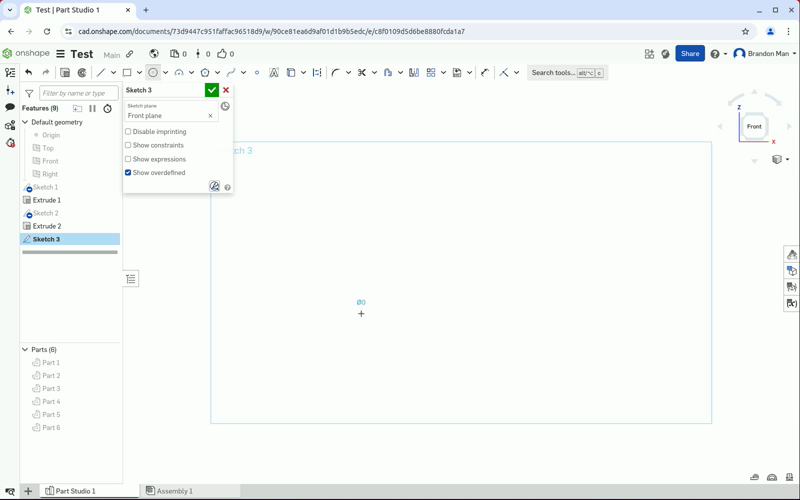
mouse_move(374, 313)
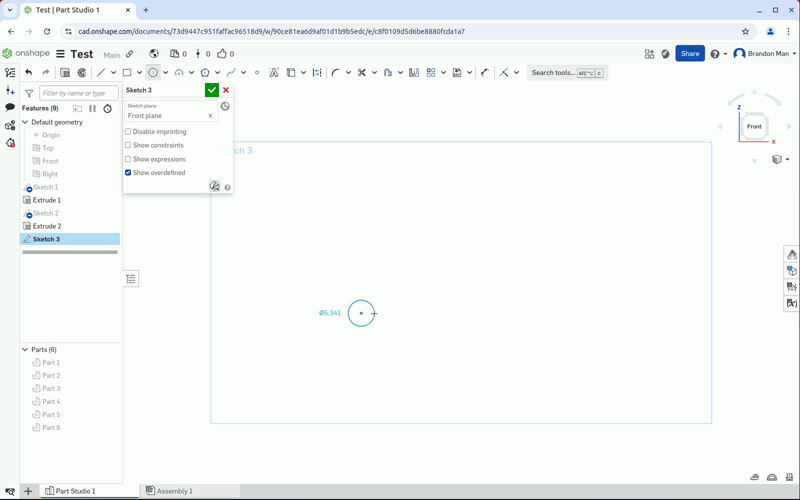
click(374, 313)
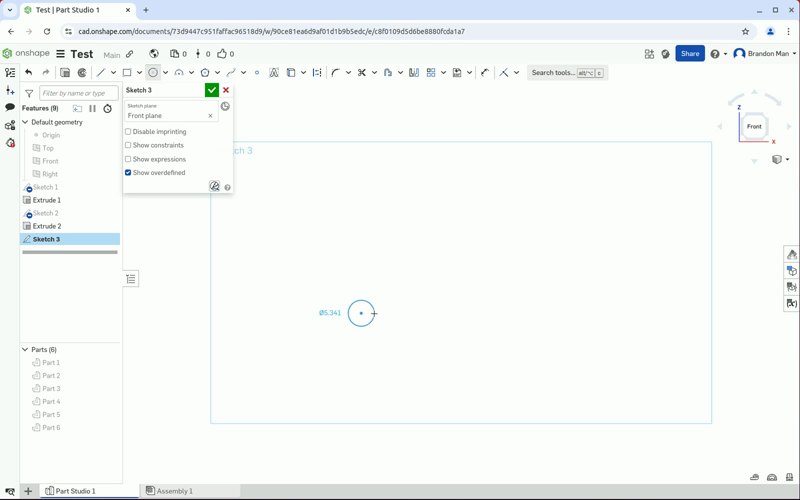
key(esc)
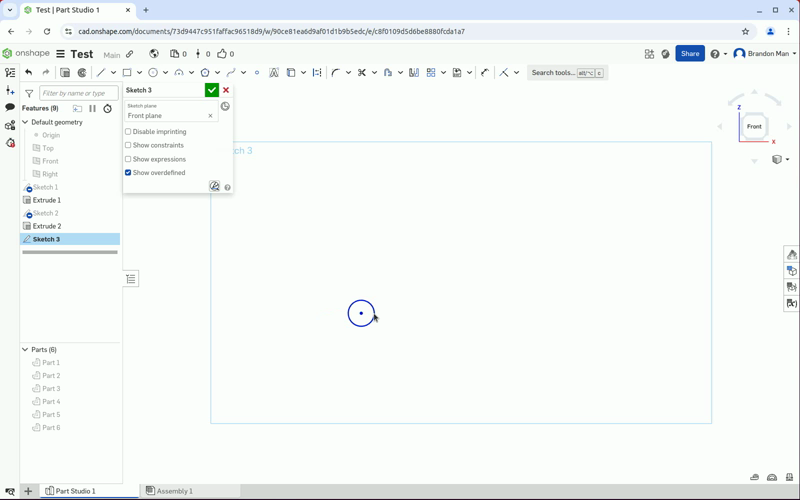
key(c)
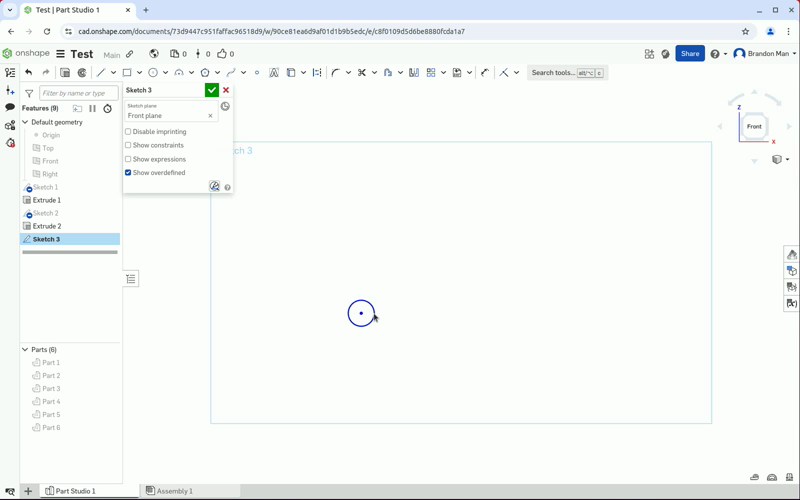
key_down(shift)
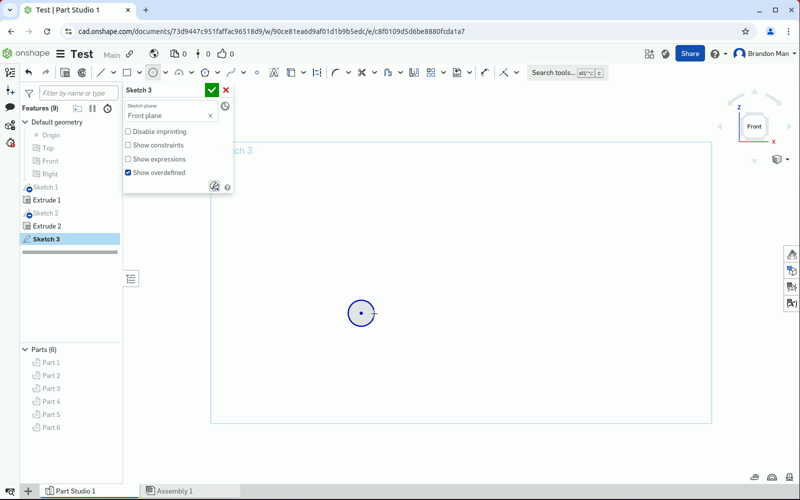
mouse_move(361, 313)
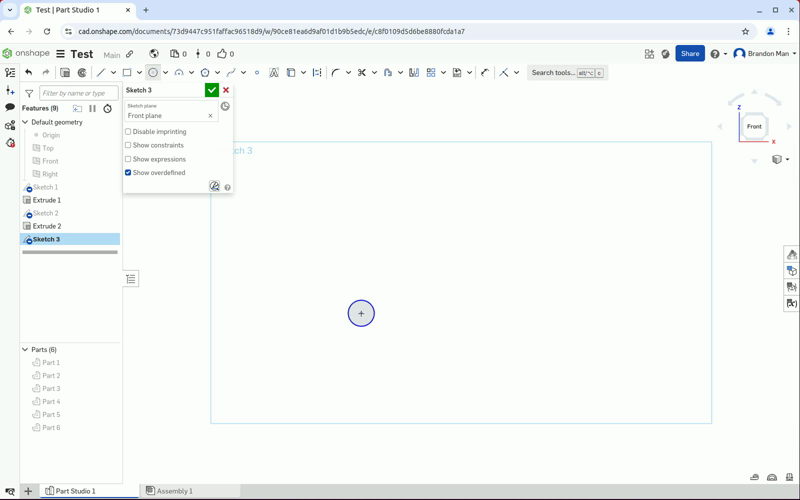
click(361, 313)
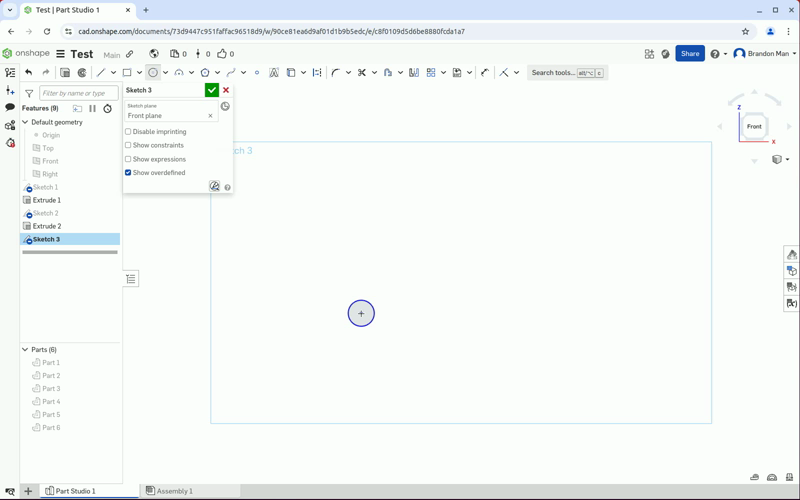
key_up(shift)
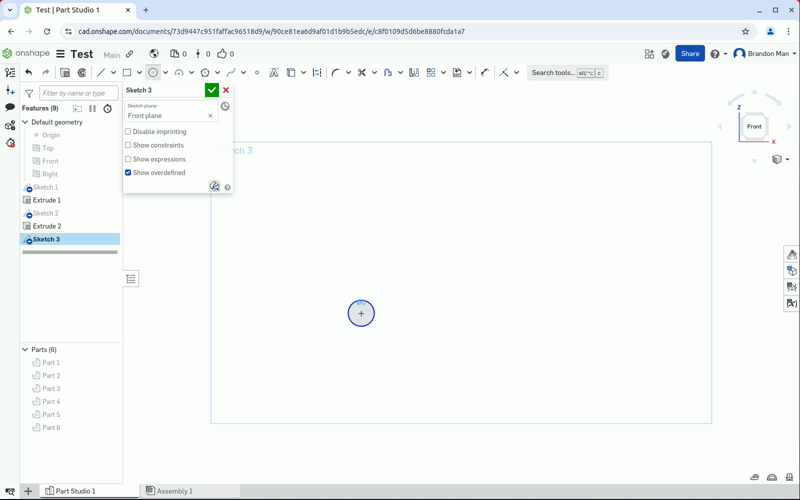
mouse_move(367, 313)
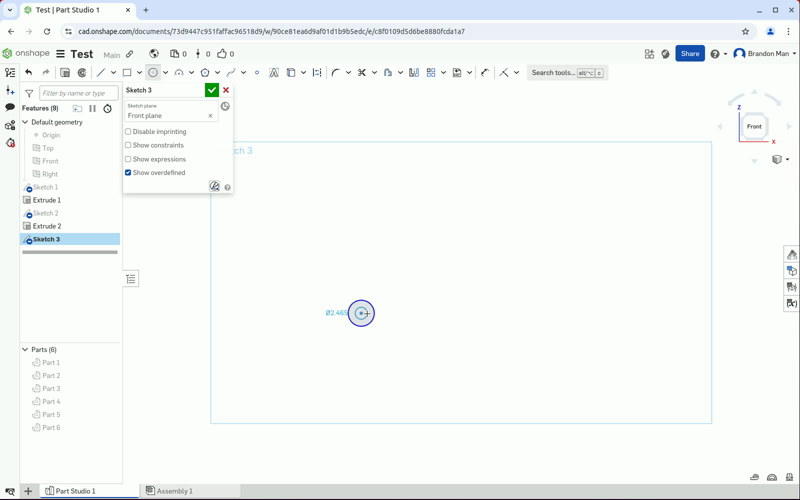
click(367, 313)
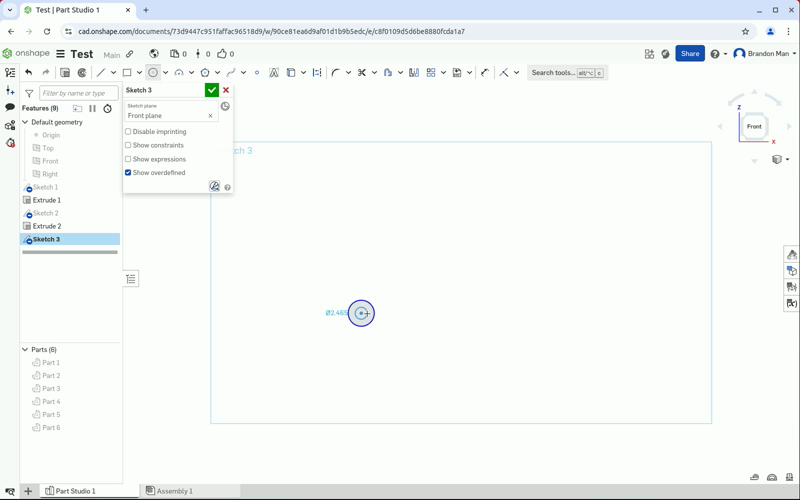
key(esc)
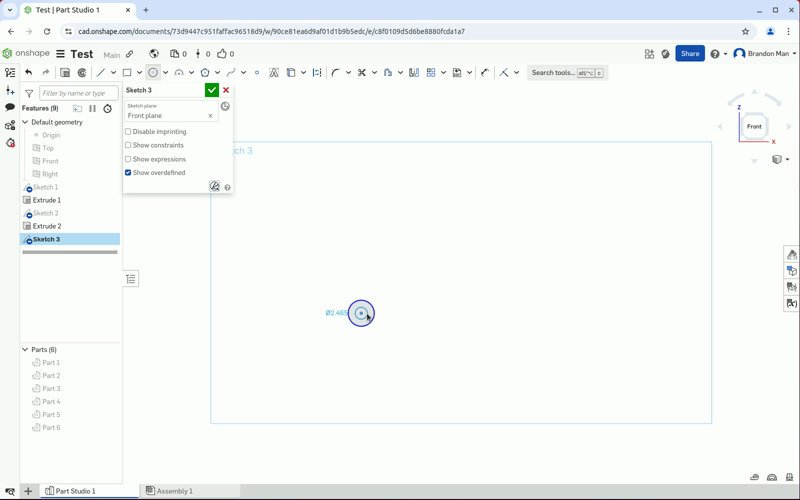
mouse_move(366, 308)
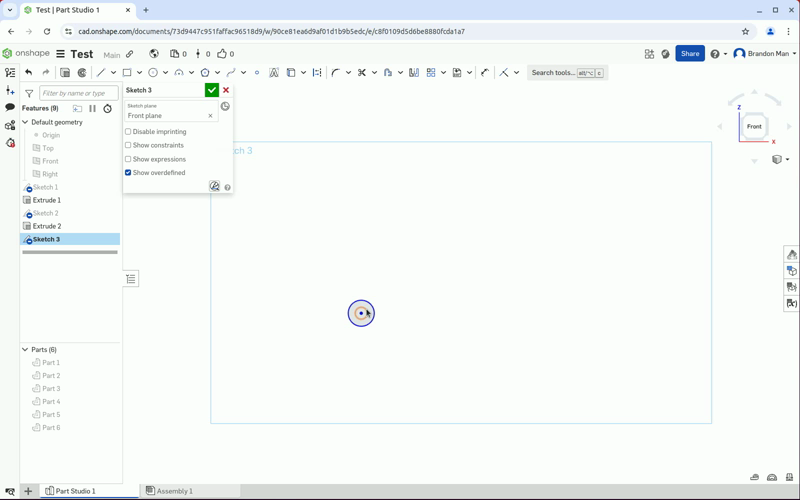
scroll(6)
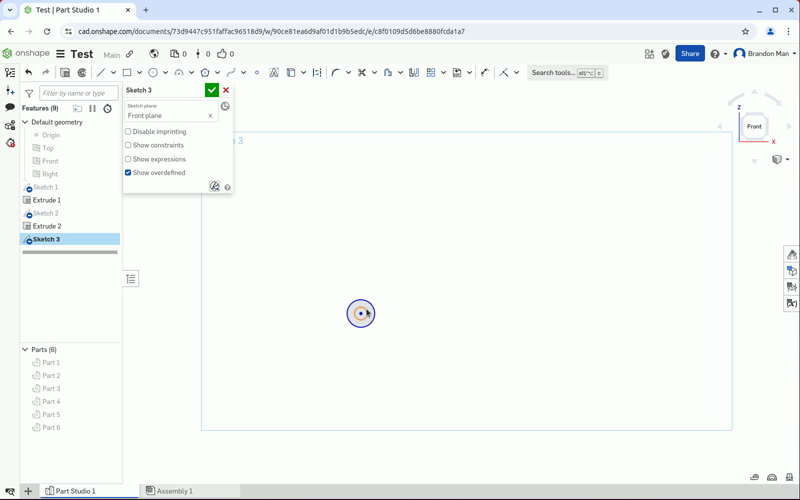
scroll(6)
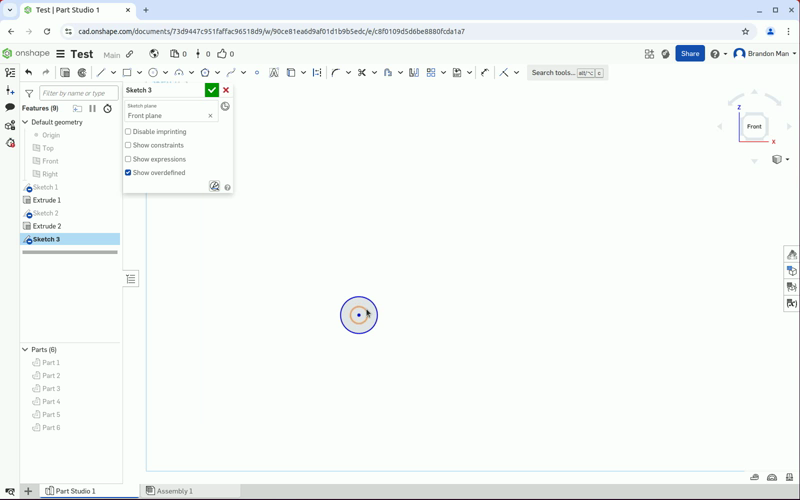
scroll(6)
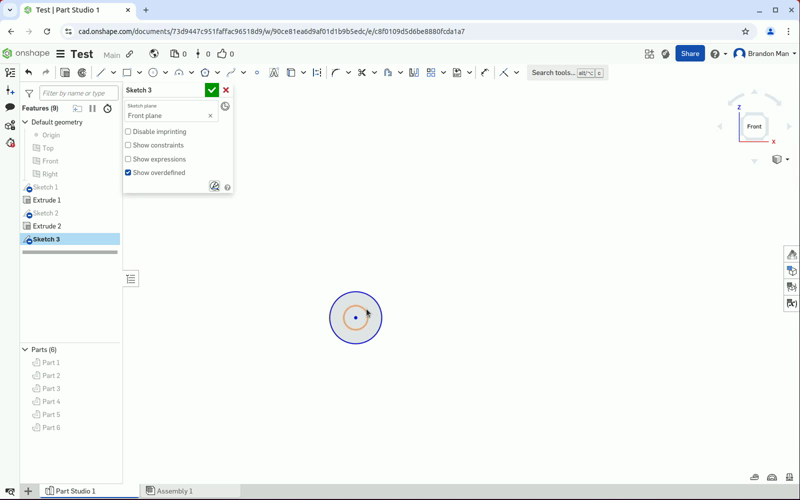
scroll(6)
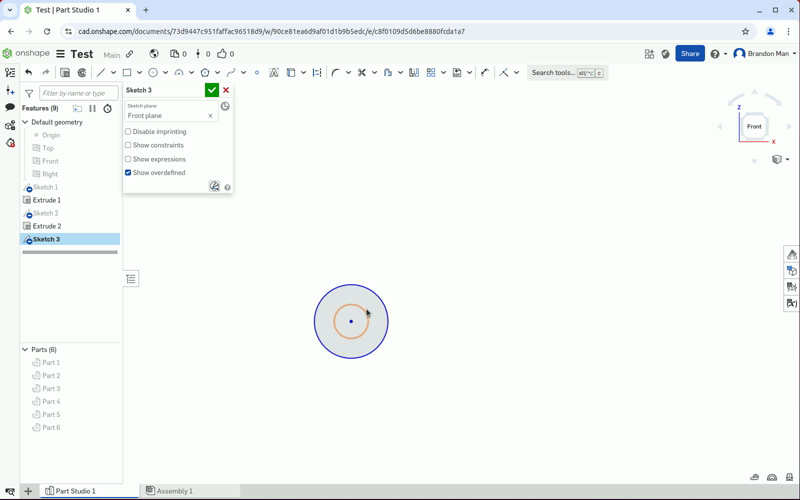
scroll(6)
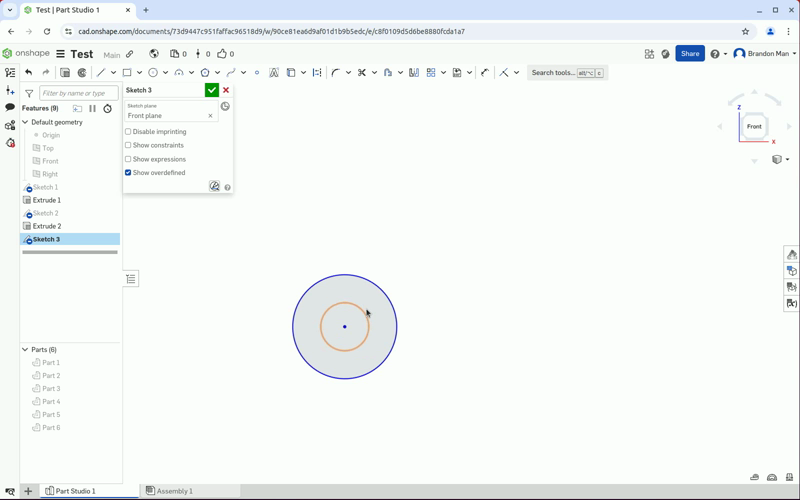
scroll(6)
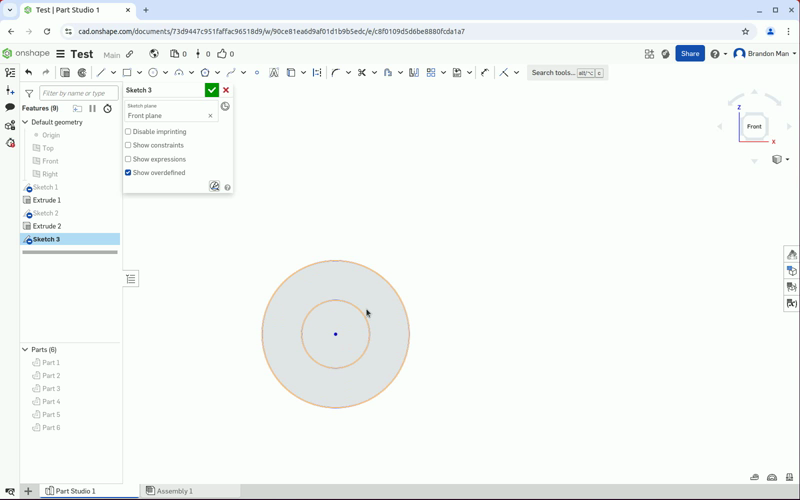
scroll(6)
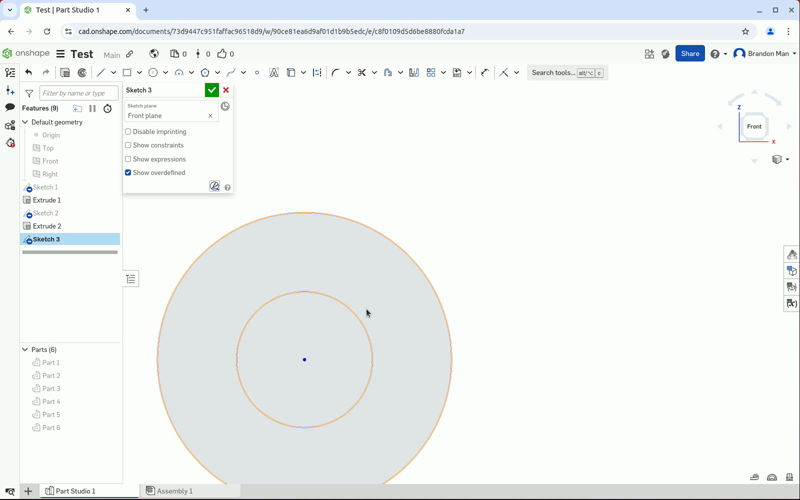
click(366, 308)
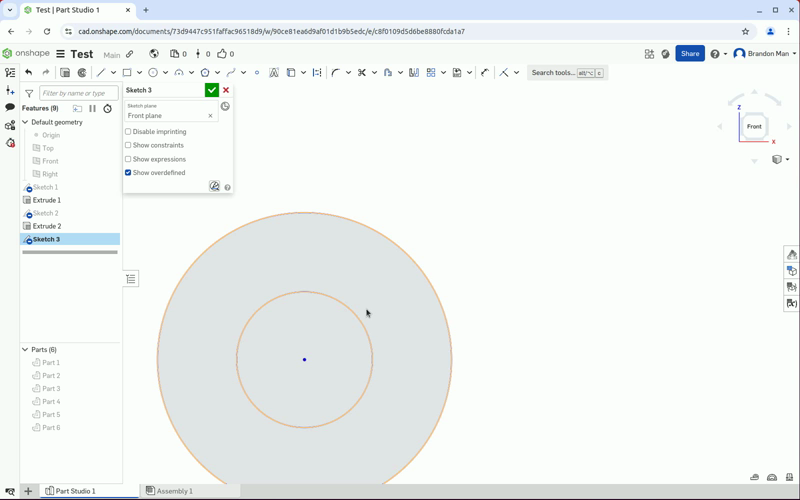
scroll(-6)
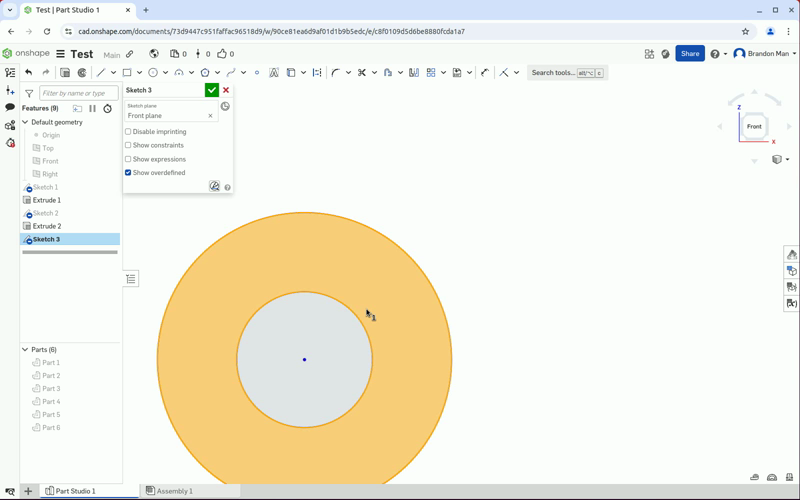
scroll(-6)
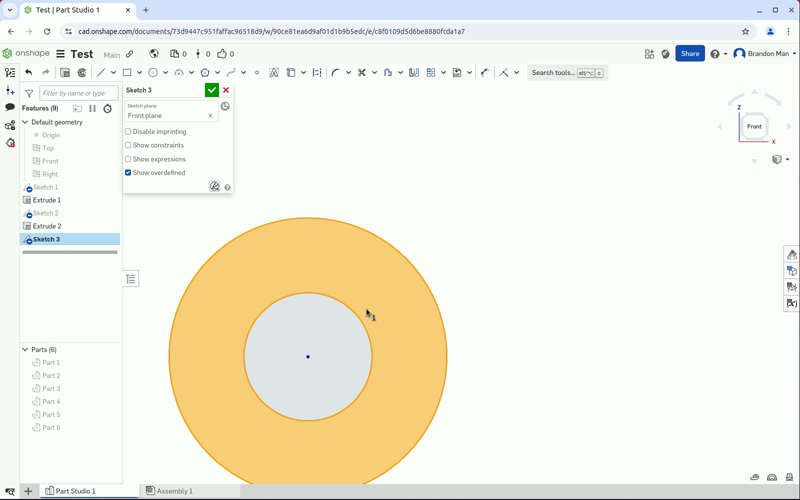
scroll(-6)
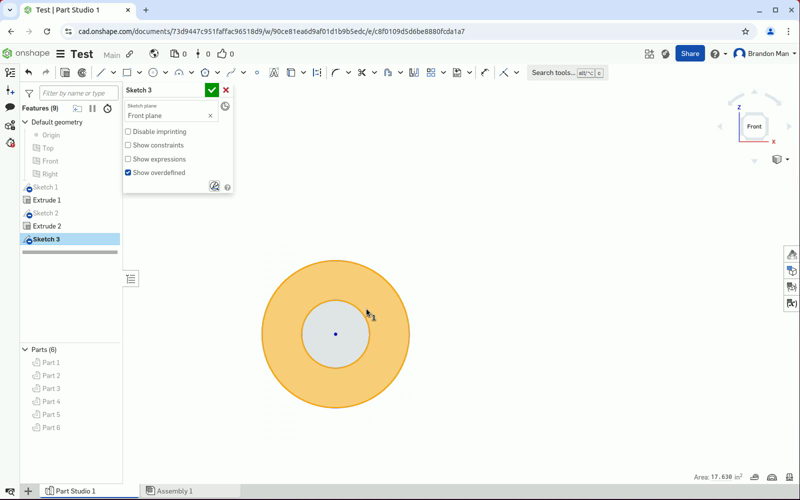
scroll(-6)
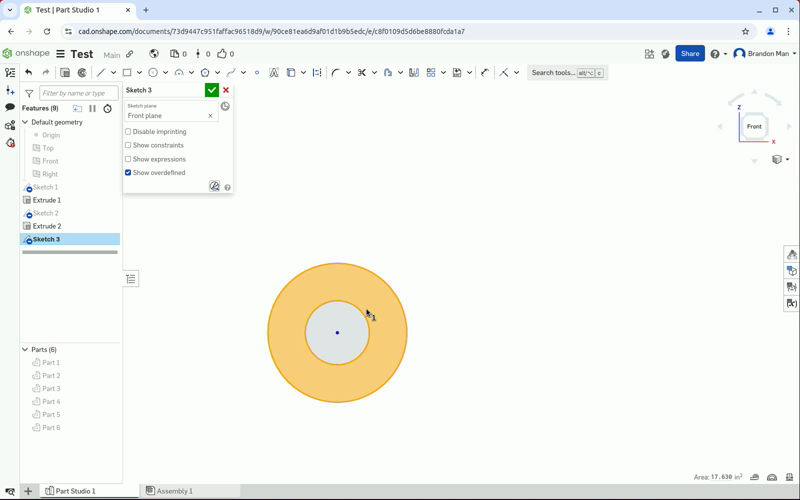
scroll(-6)
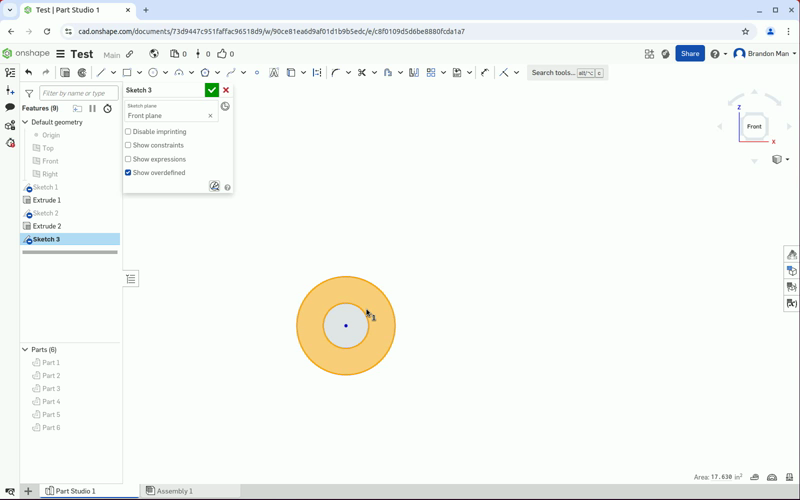
scroll(-6)
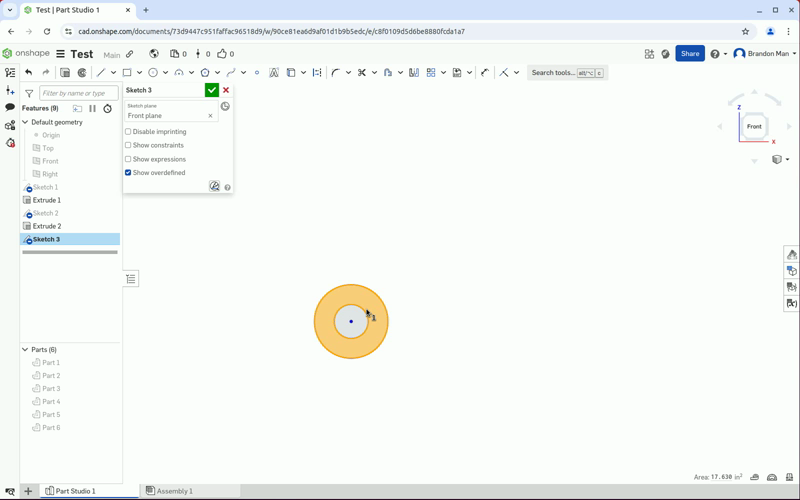
scroll(-6)
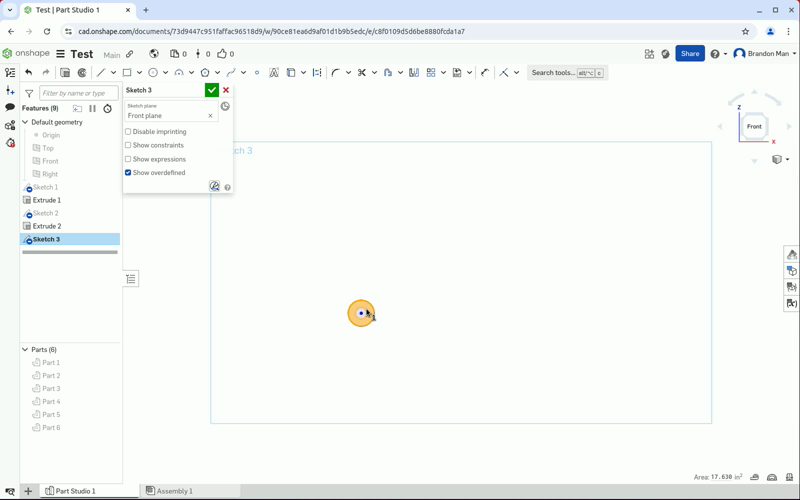
mouse_move(73, 352)
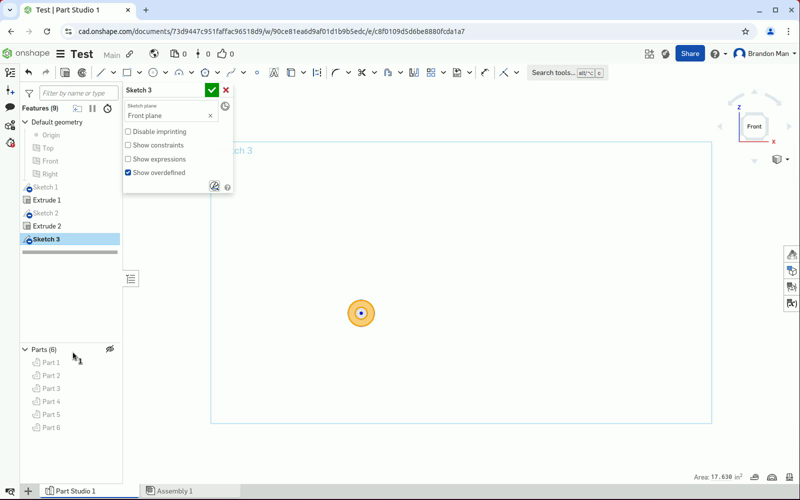
key(shift+y)
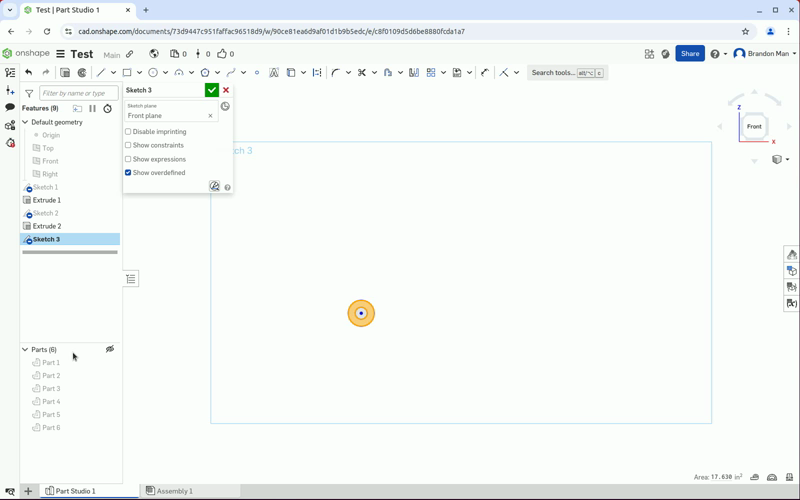
key(shift+e)
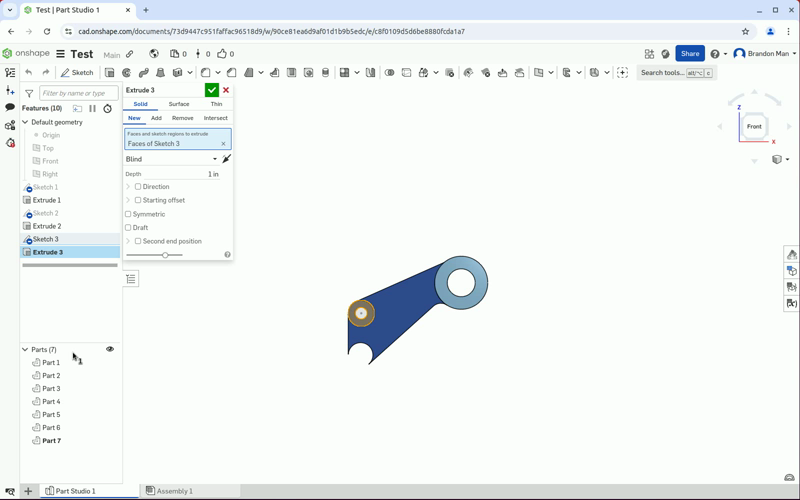
mouse_move(143, 106)
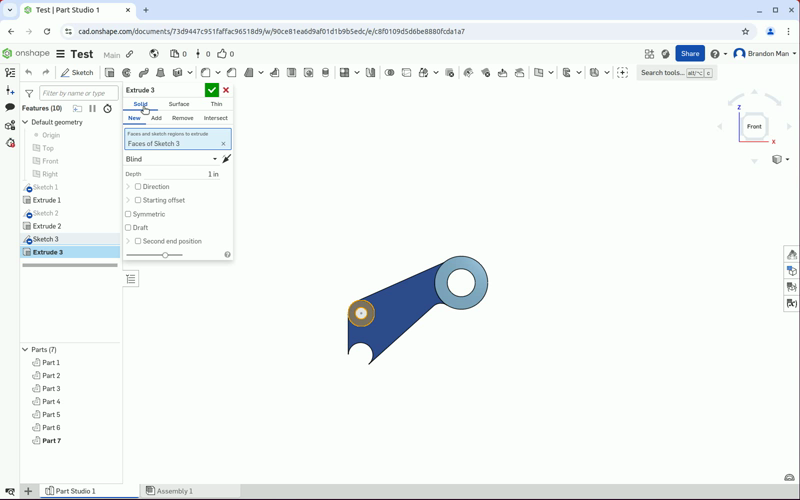
click(143, 106)
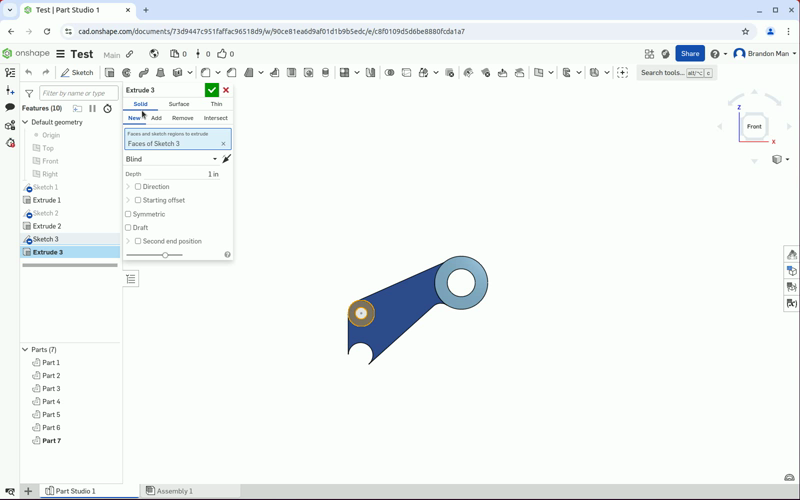
mouse_move(137, 120)
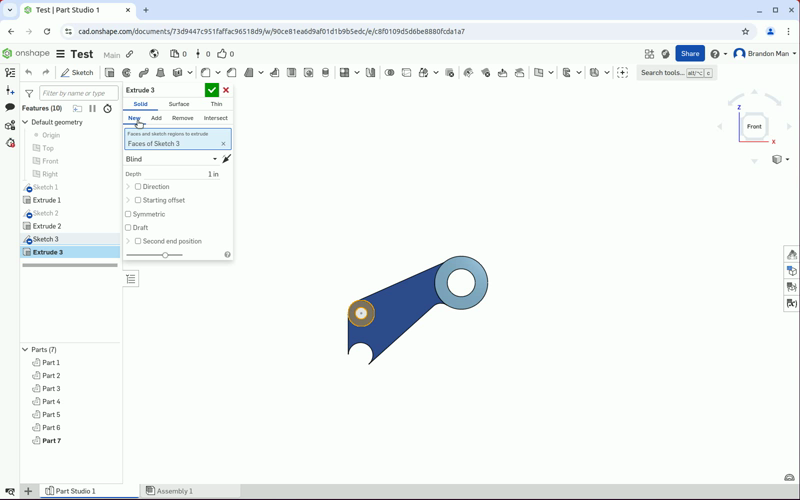
click(137, 120)
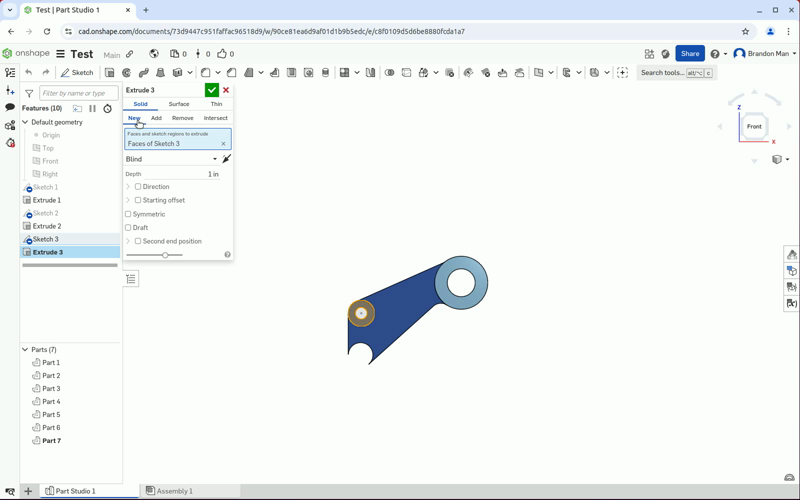
key(tab, 4)
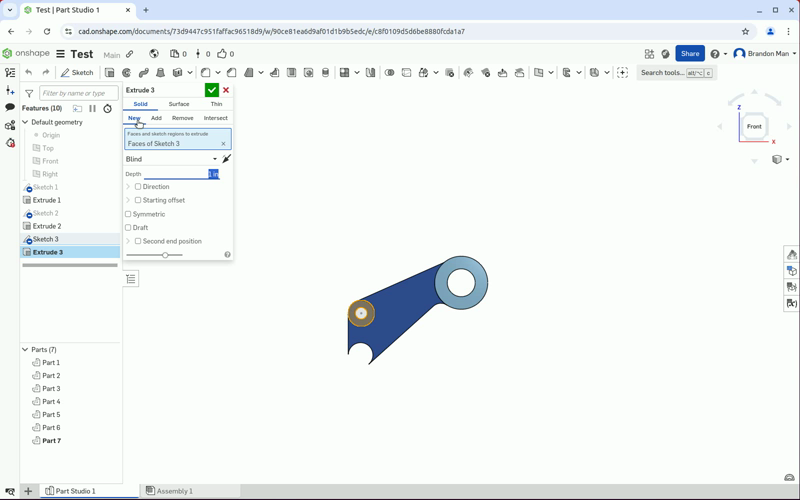
text(5.296)
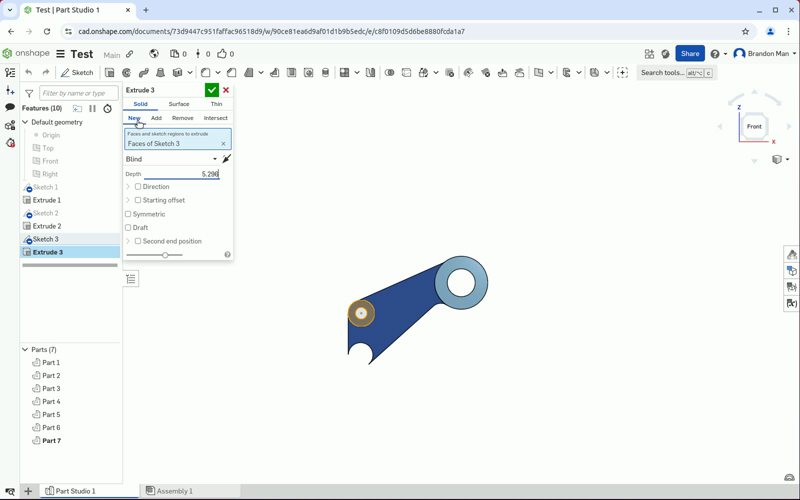
key(tab, 3)
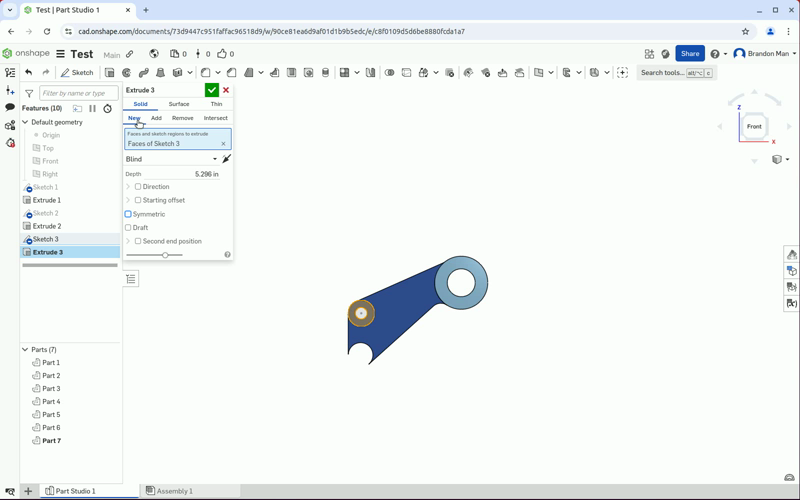
key(space)
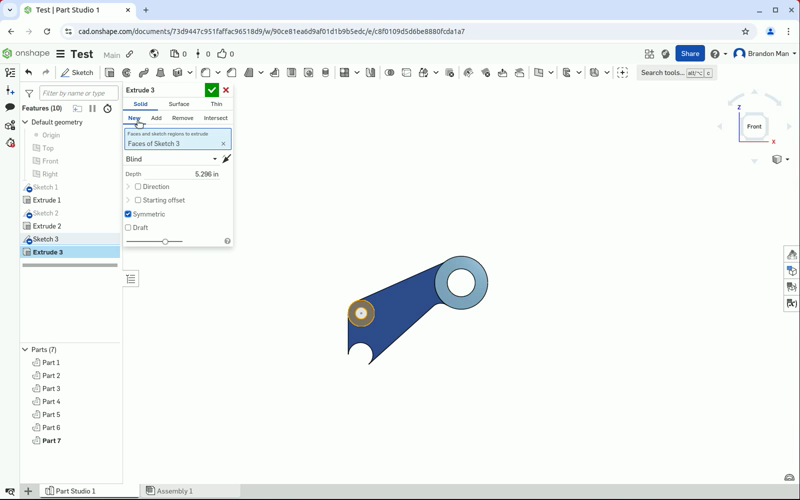
key(enter)
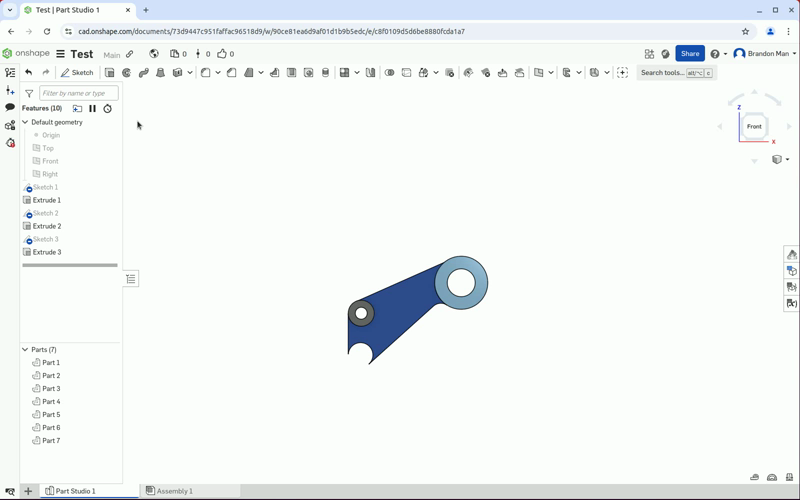
key(shift+h)
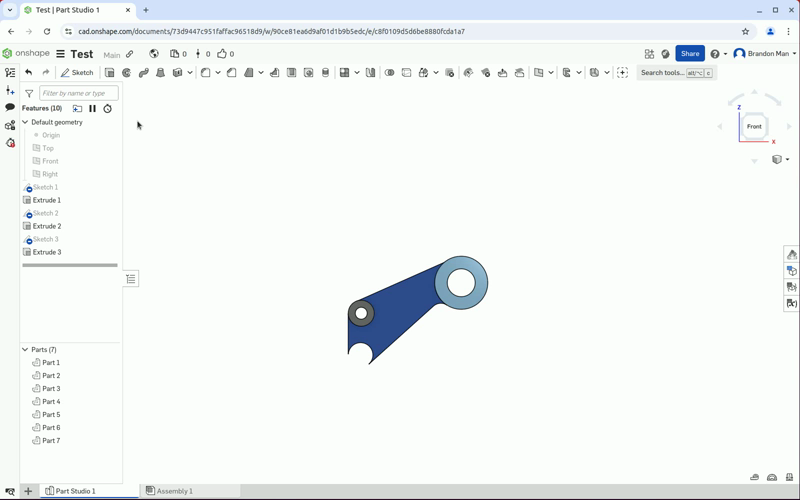
key(shift+h)
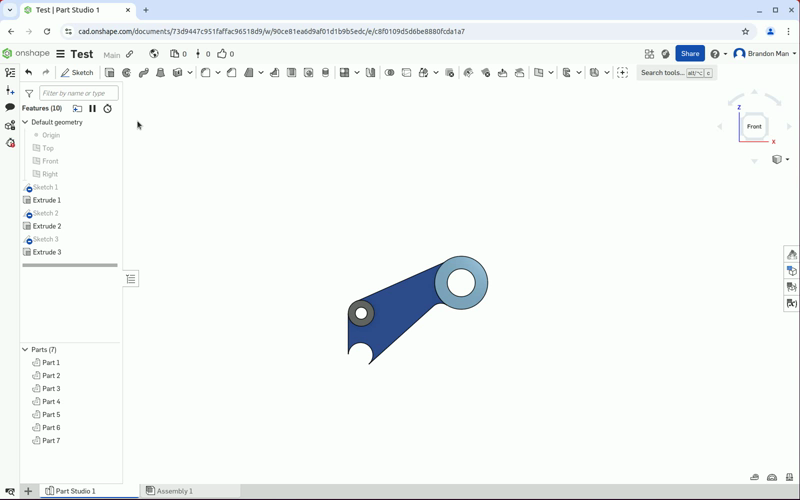
mouse_move(73, 189)
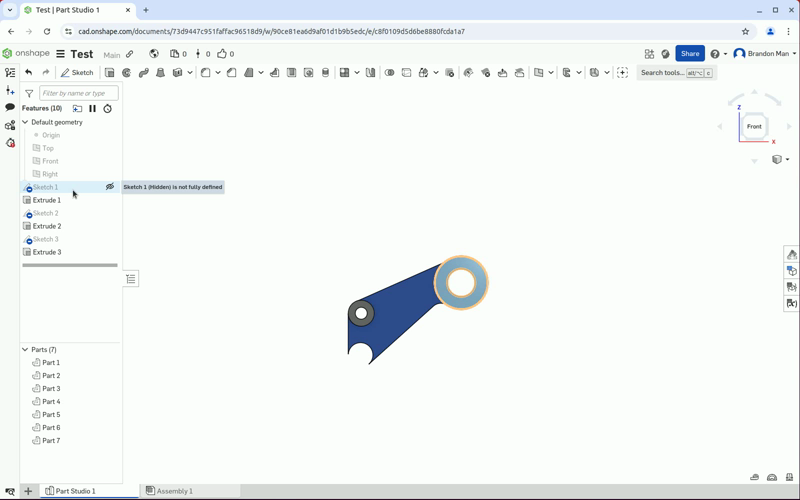
click(73, 189)
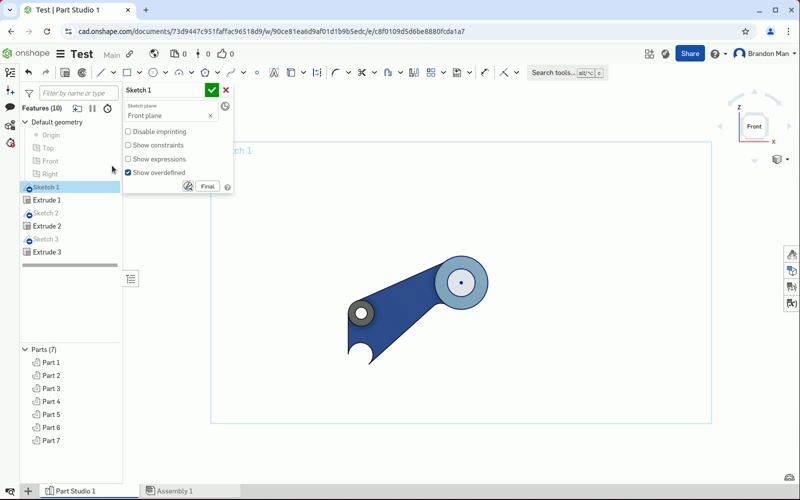
mouse_move(229, 92)
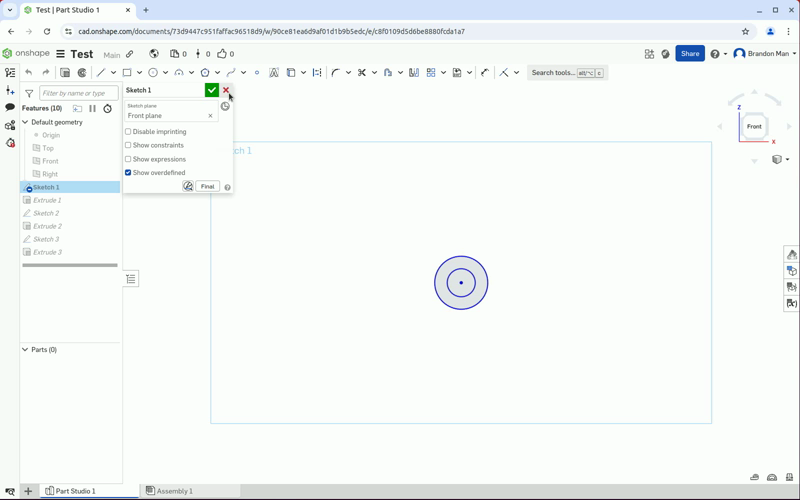
click(229, 92)
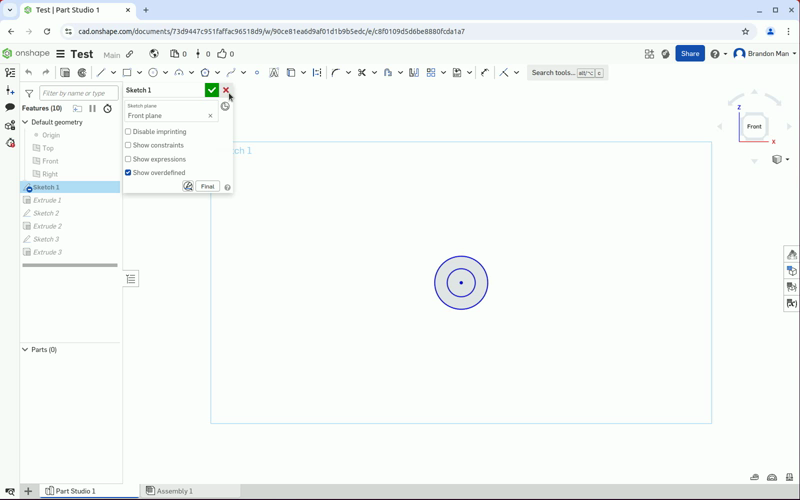
key(shift+s)
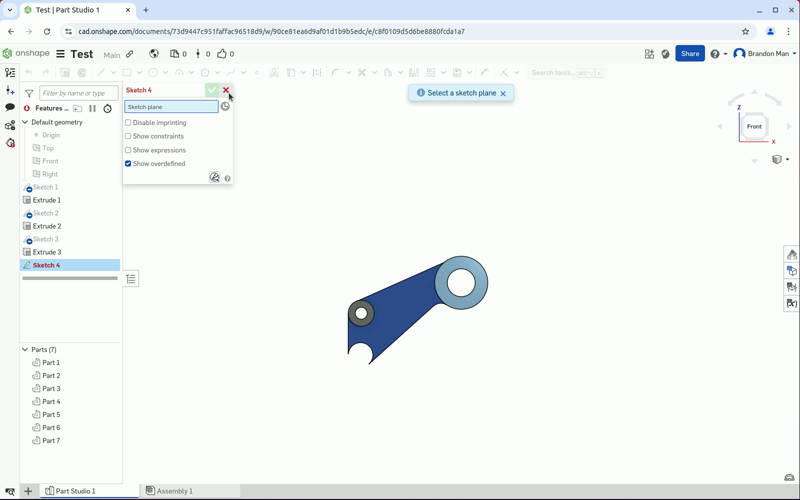
mouse_move(73, 163)
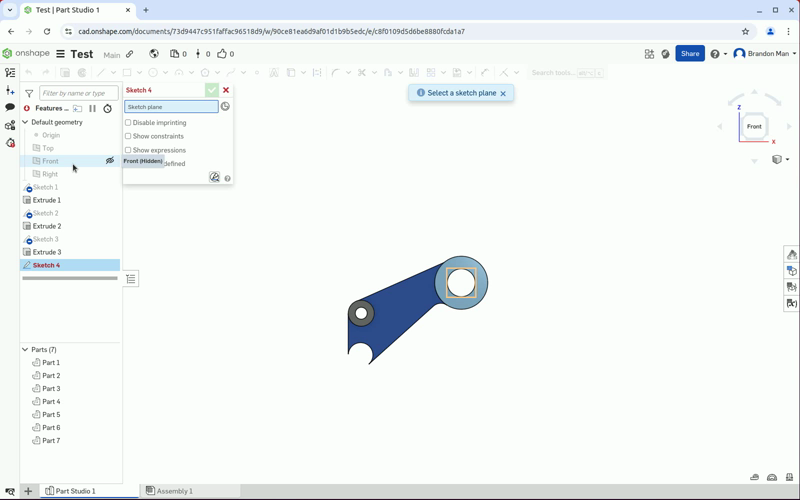
click(73, 163)
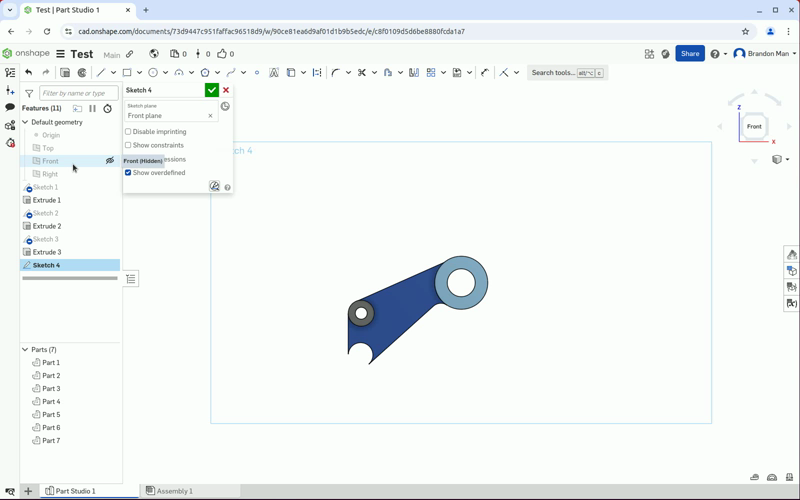
mouse_move(73, 352)
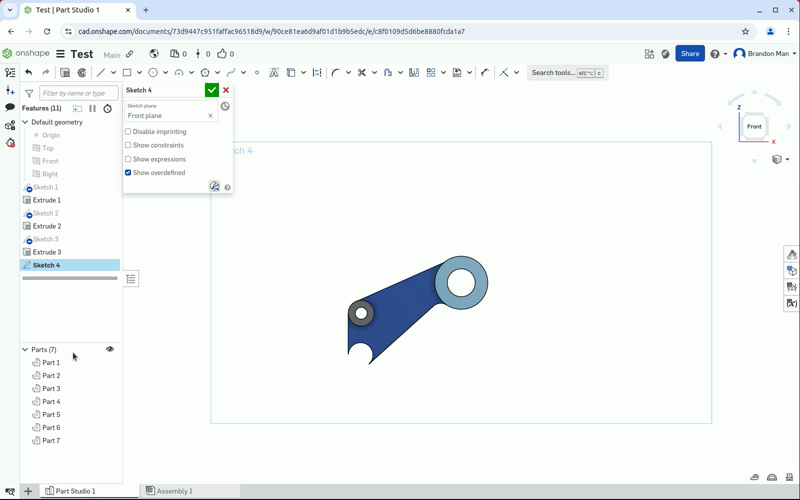
key(y)
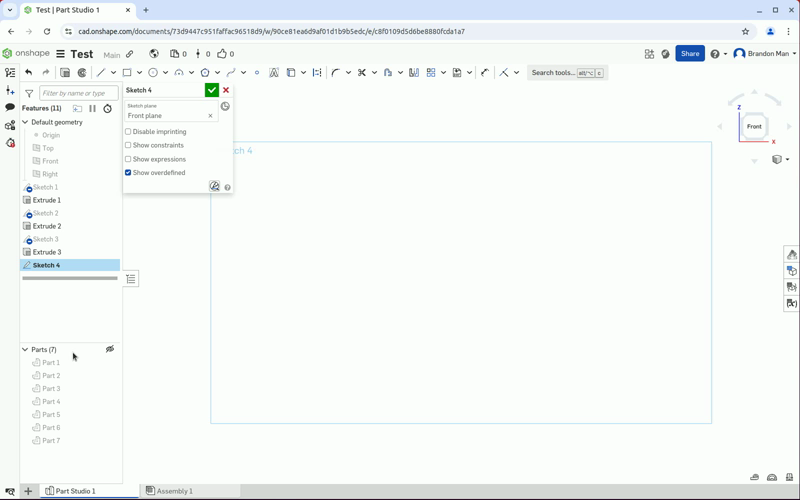
key(c)
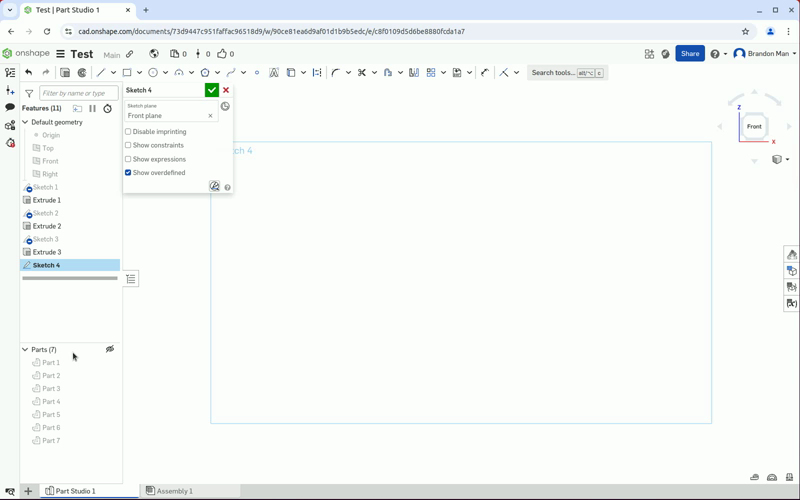
key_down(shift)
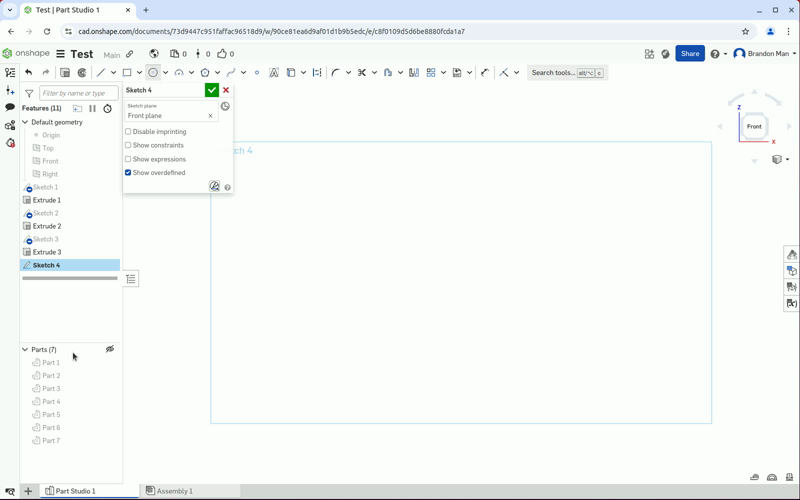
mouse_move(361, 354)
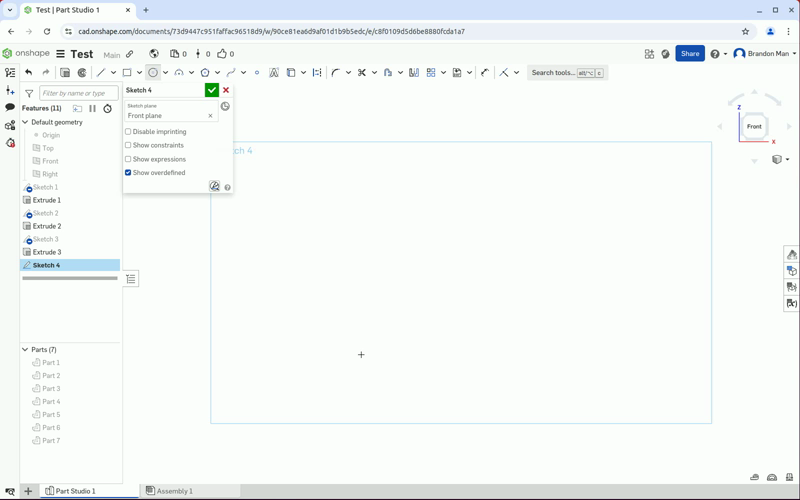
click(361, 354)
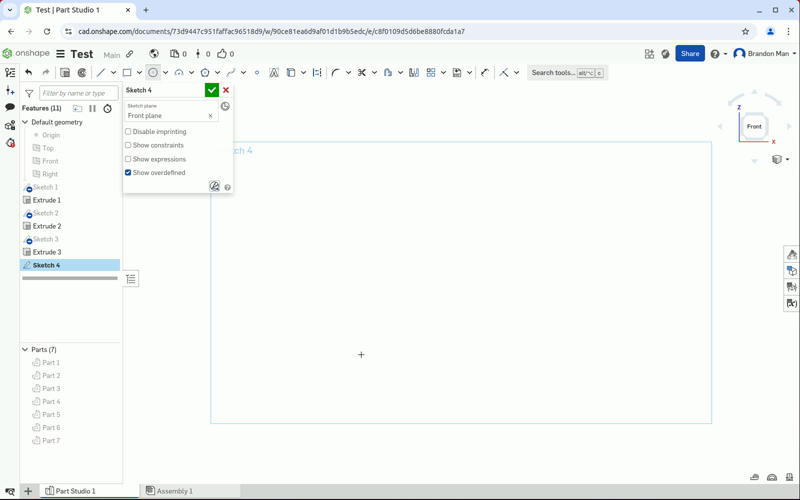
key_up(shift)
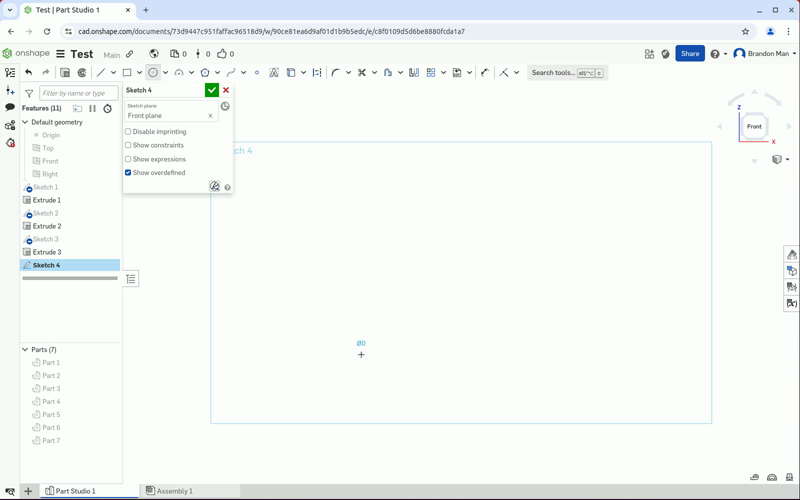
mouse_move(374, 354)
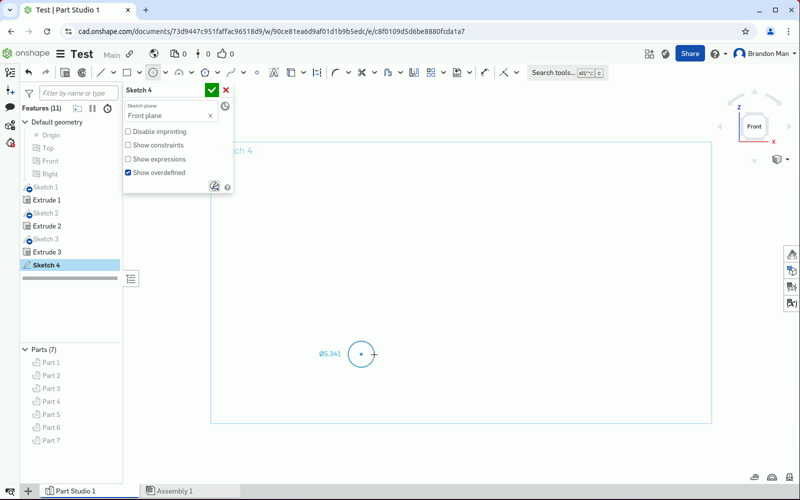
click(374, 354)
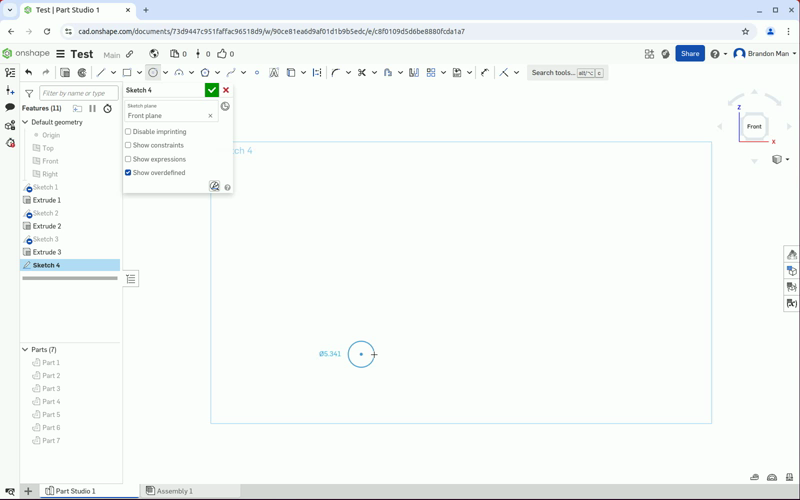
key(esc)
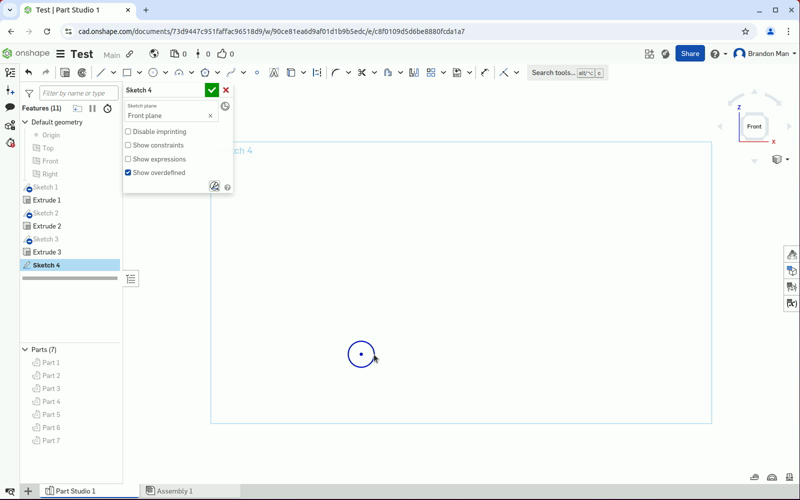
key(c)
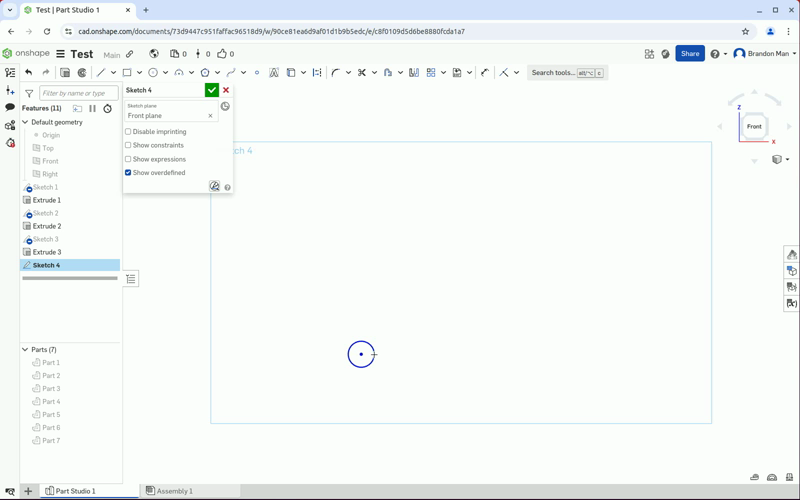
key_down(shift)
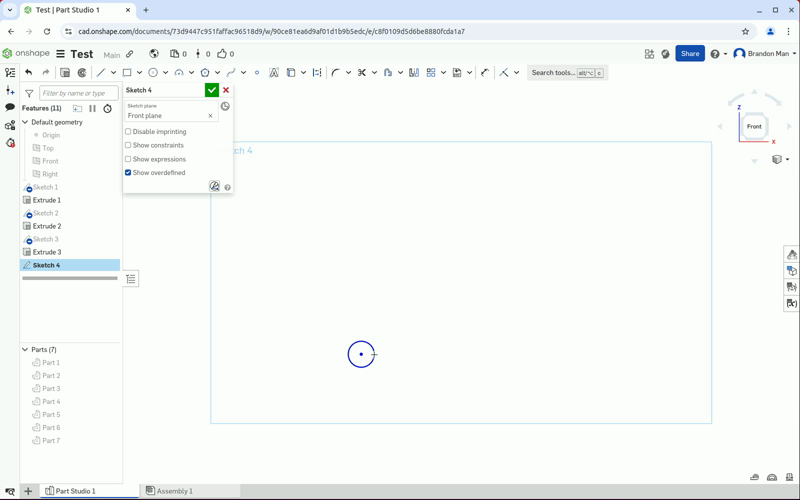
mouse_move(361, 354)
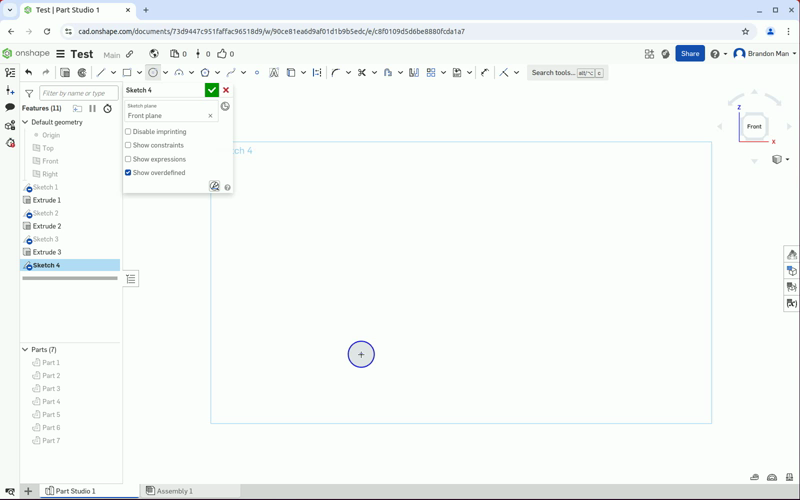
click(361, 354)
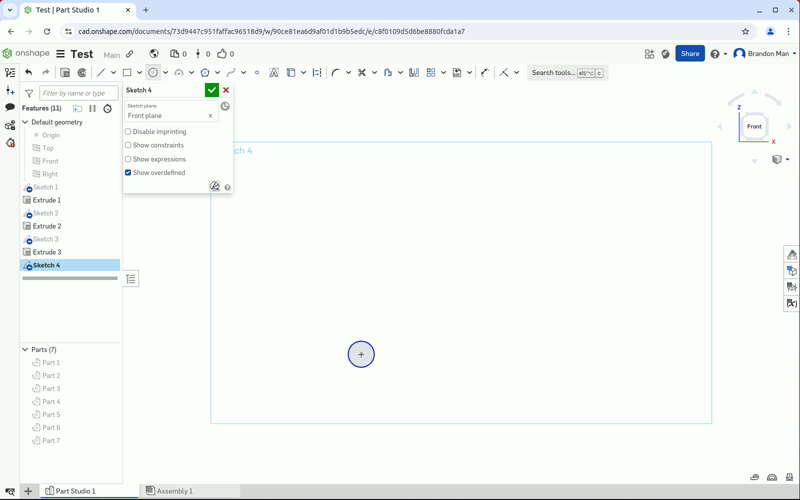
key_up(shift)
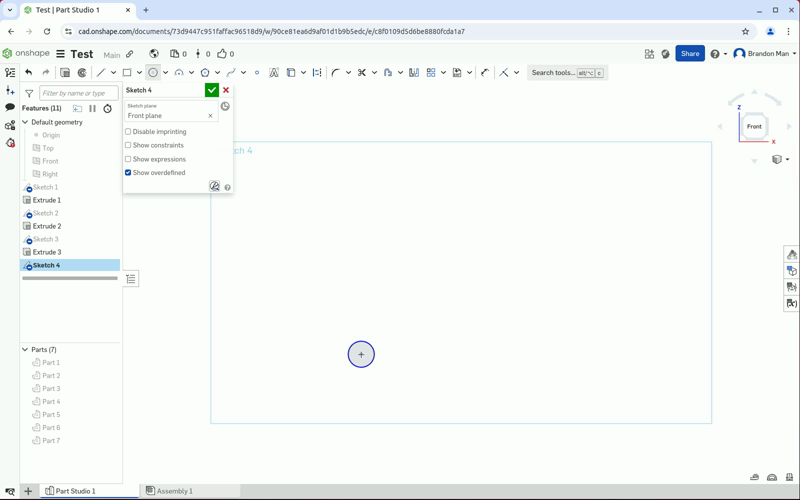
mouse_move(367, 354)
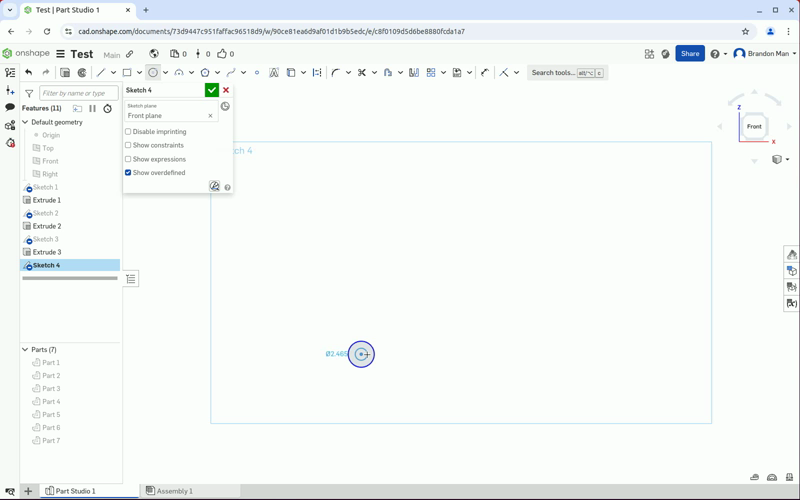
click(367, 354)
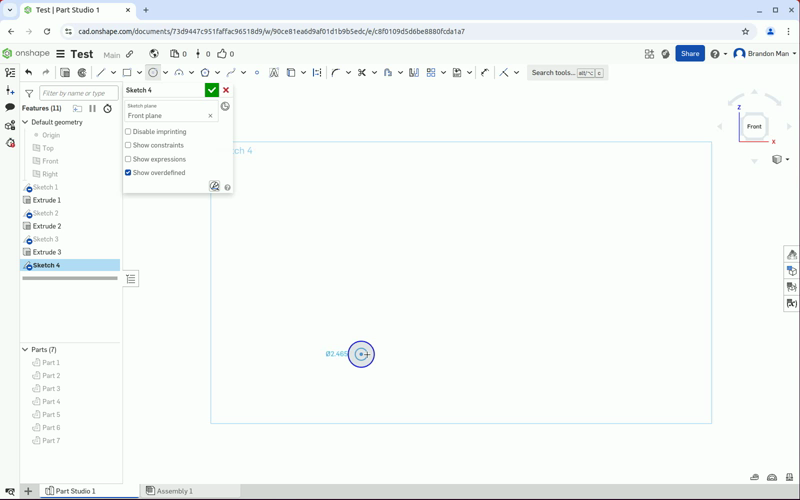
key(esc)
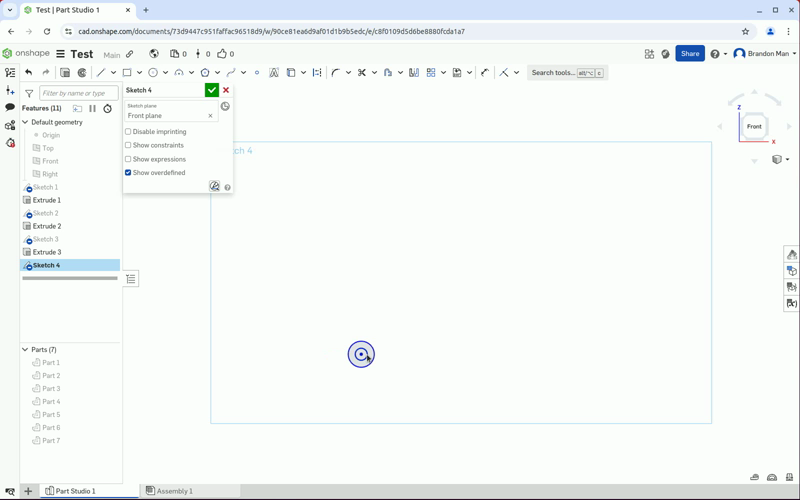
mouse_move(353, 358)
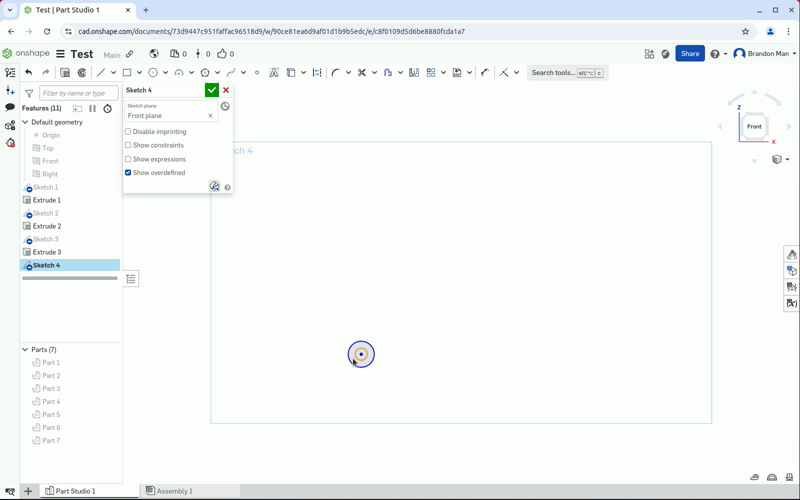
scroll(6)
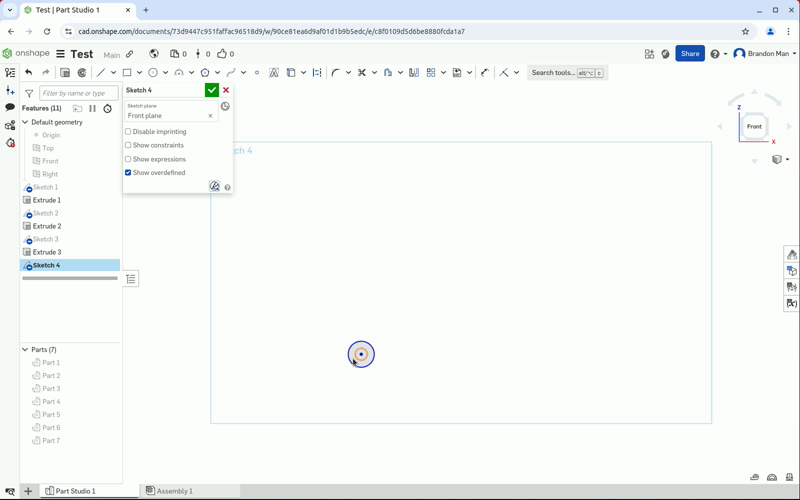
scroll(6)
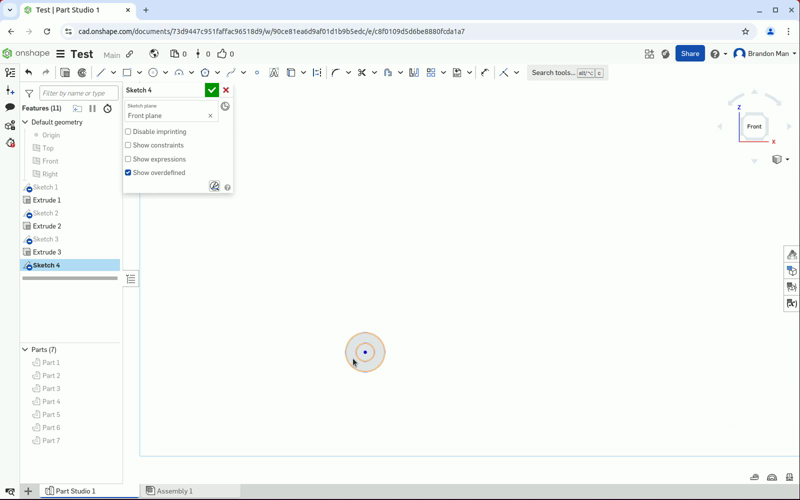
scroll(6)
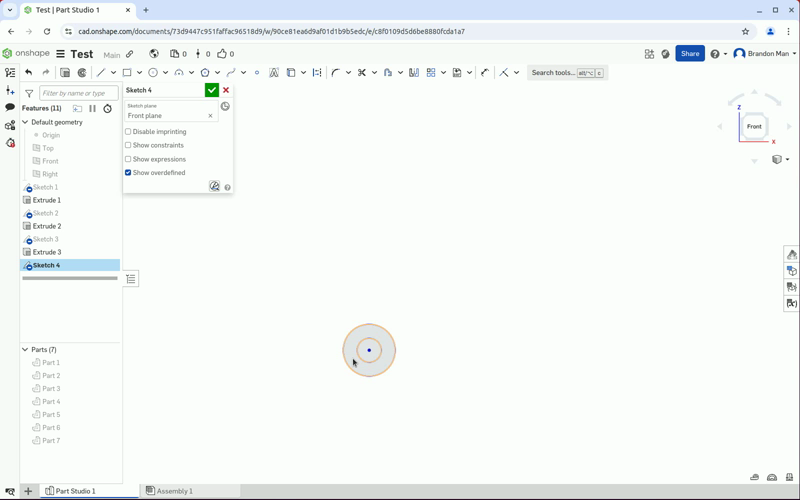
scroll(6)
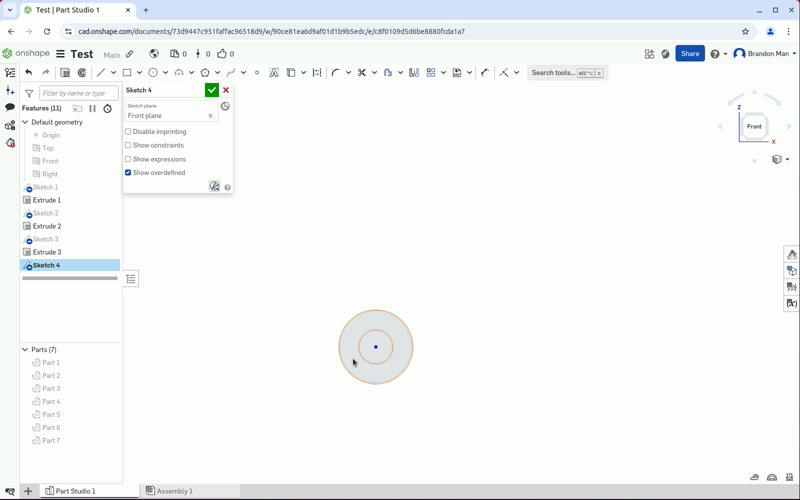
scroll(6)
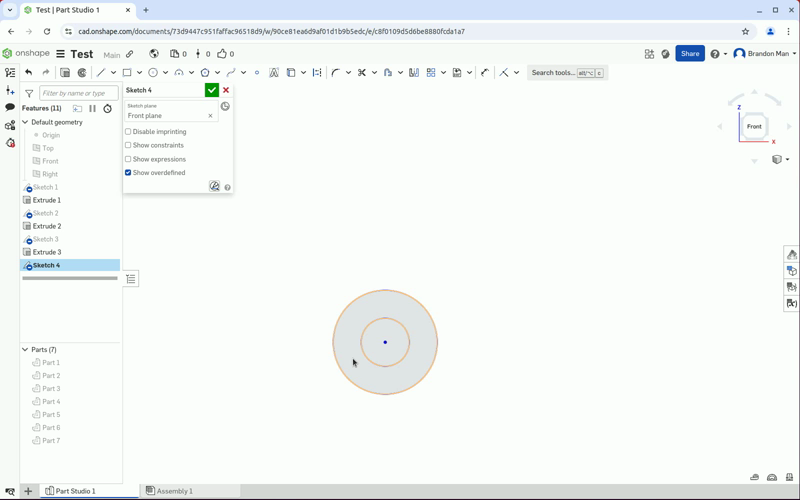
scroll(6)
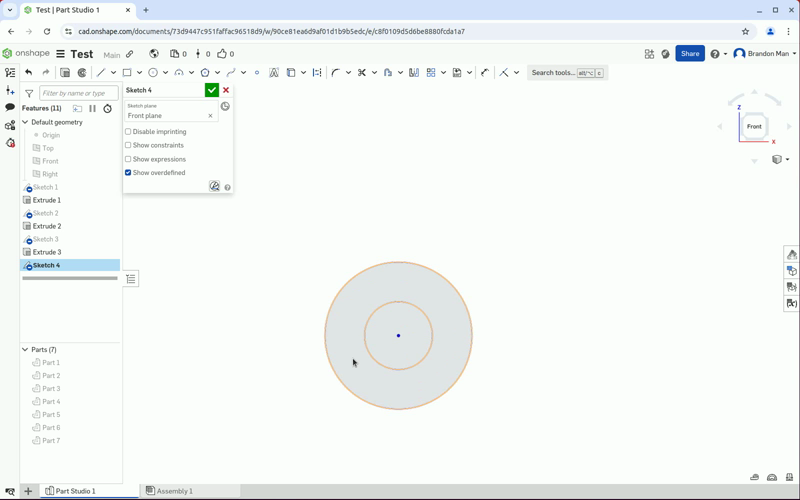
scroll(6)
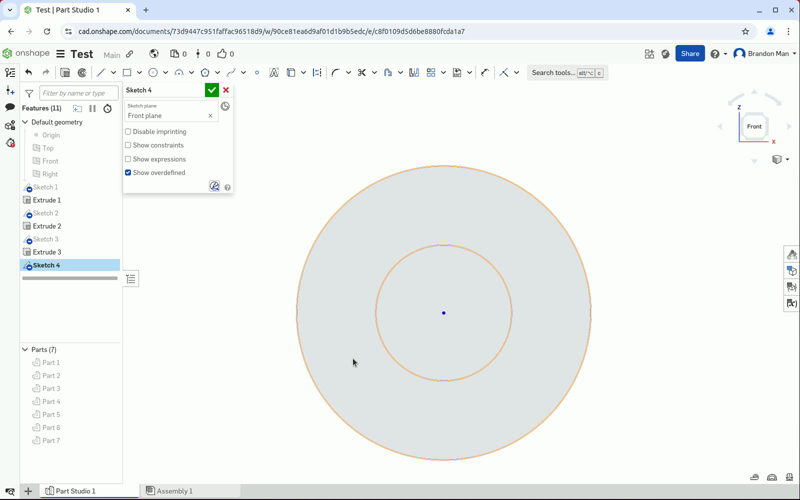
click(353, 358)
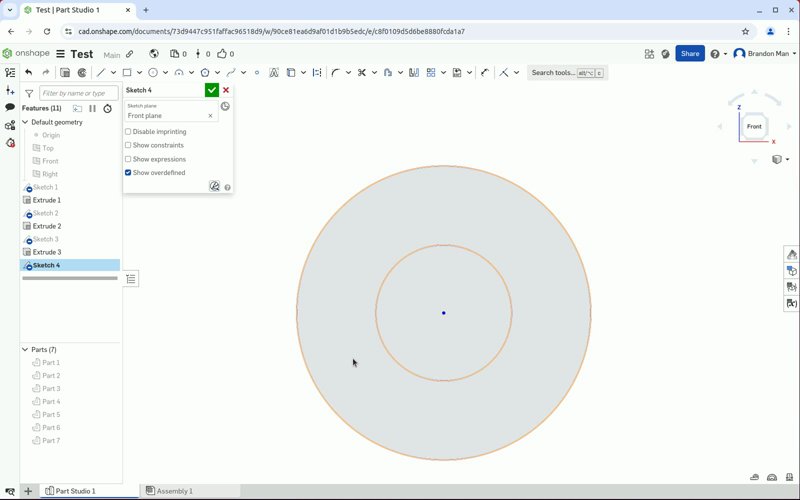
scroll(-6)
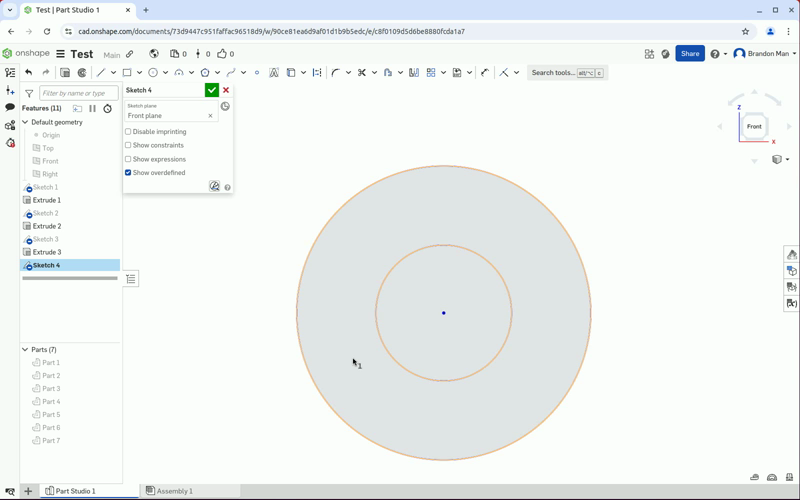
scroll(-6)
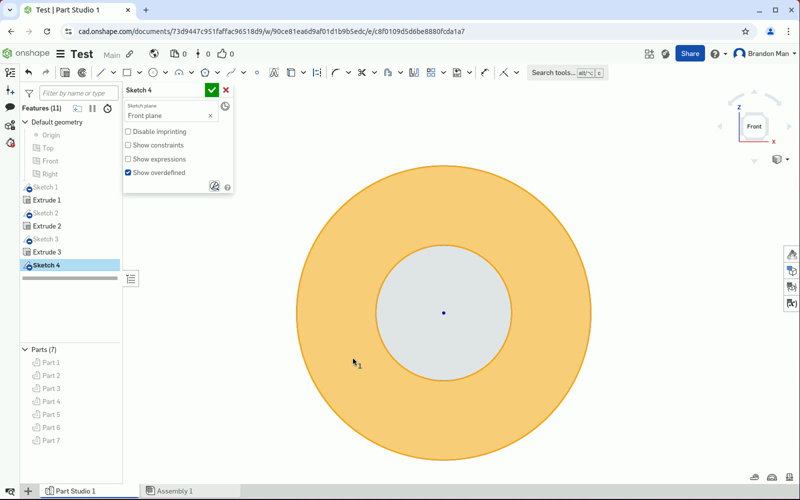
scroll(-6)
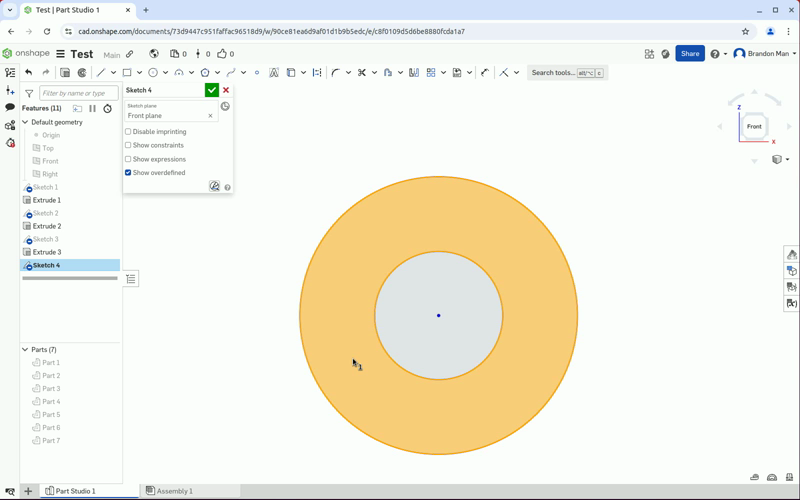
scroll(-6)
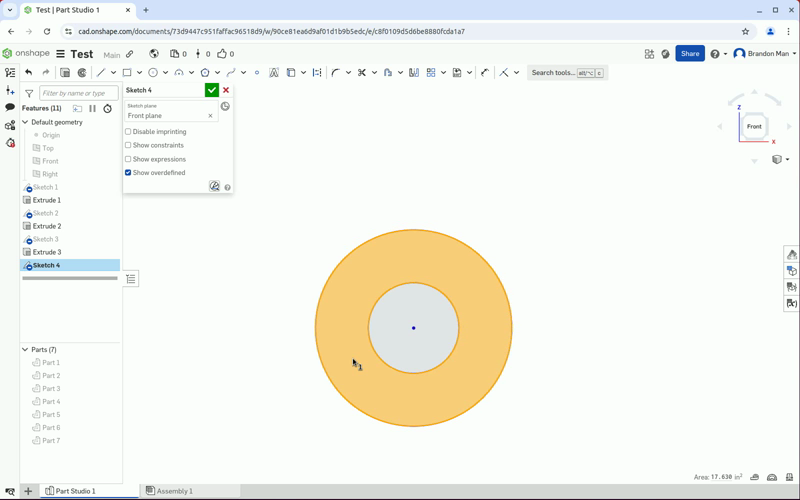
scroll(-6)
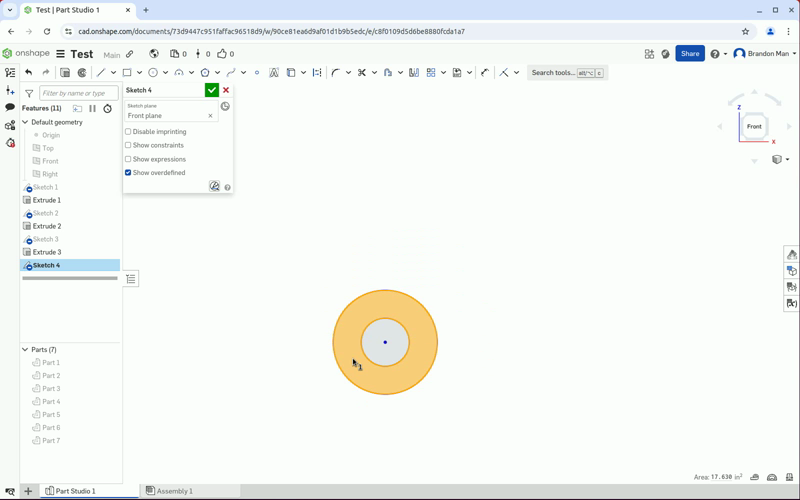
scroll(-6)
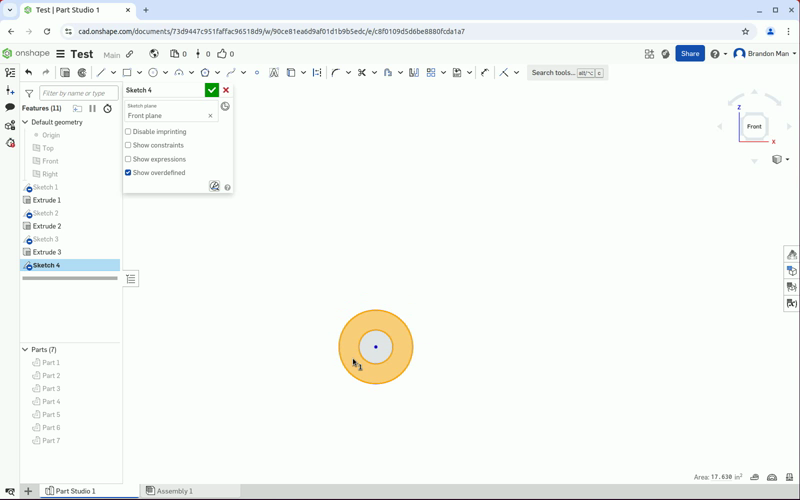
scroll(-6)
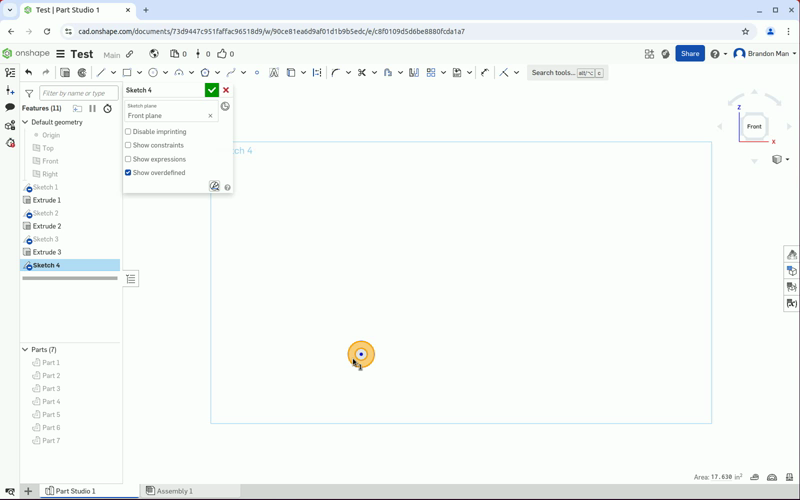
mouse_move(73, 352)
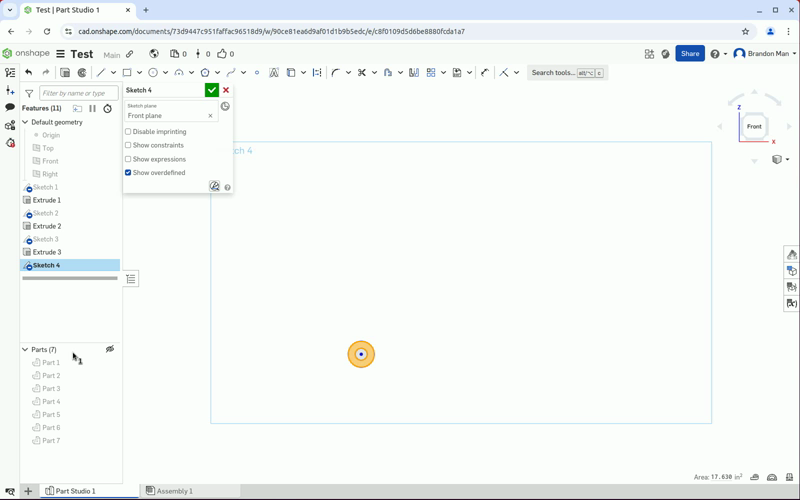
key(shift+y)
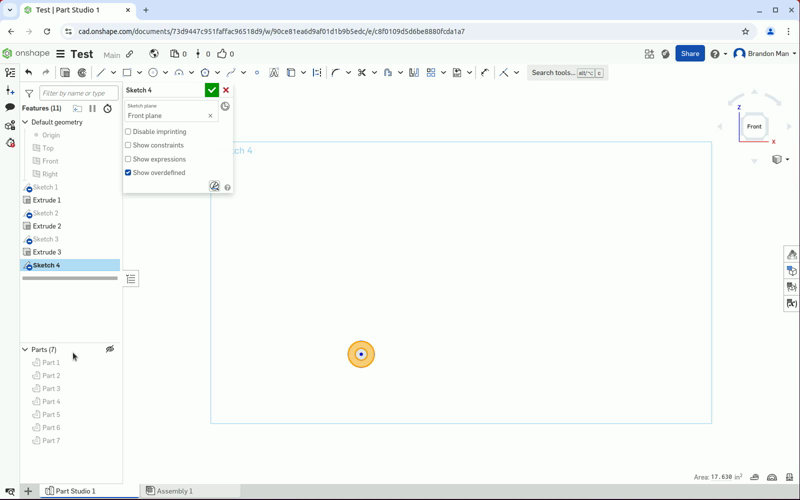
key(shift+e)
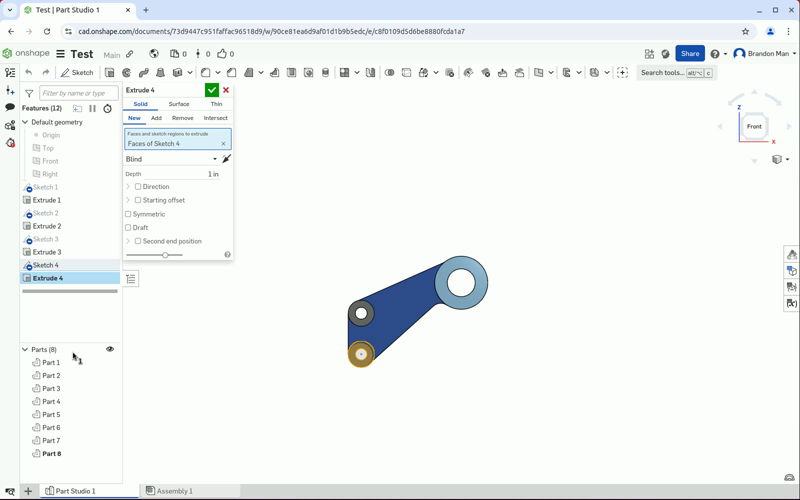
mouse_move(143, 106)
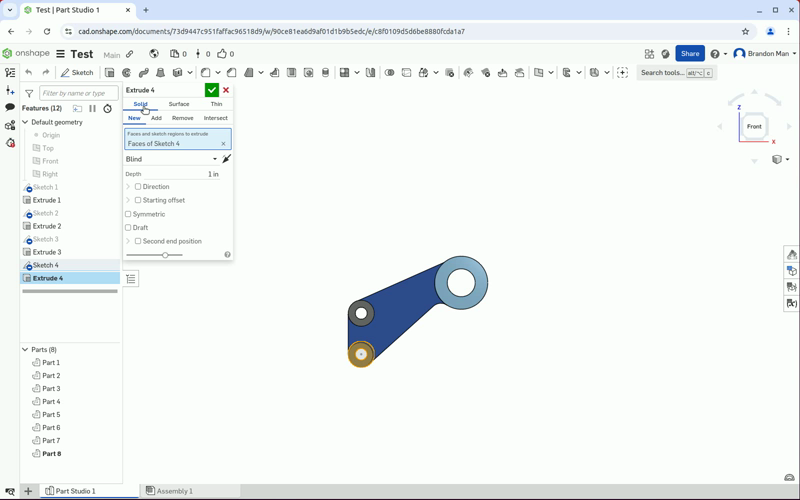
click(143, 106)
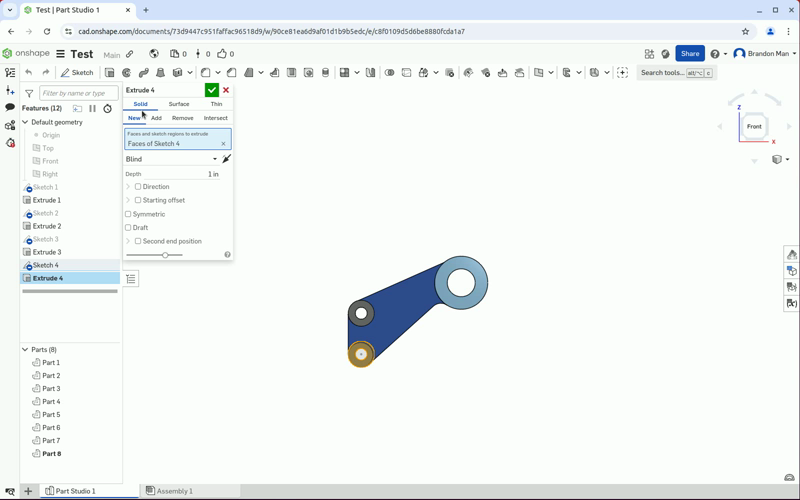
mouse_move(137, 120)
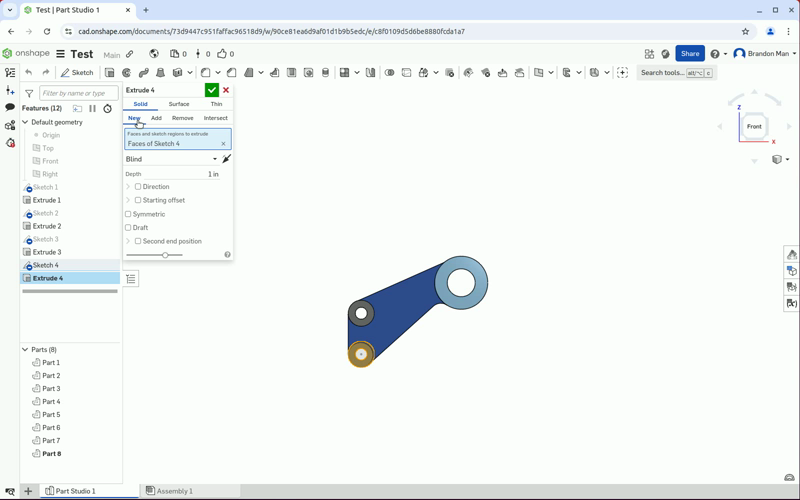
click(137, 120)
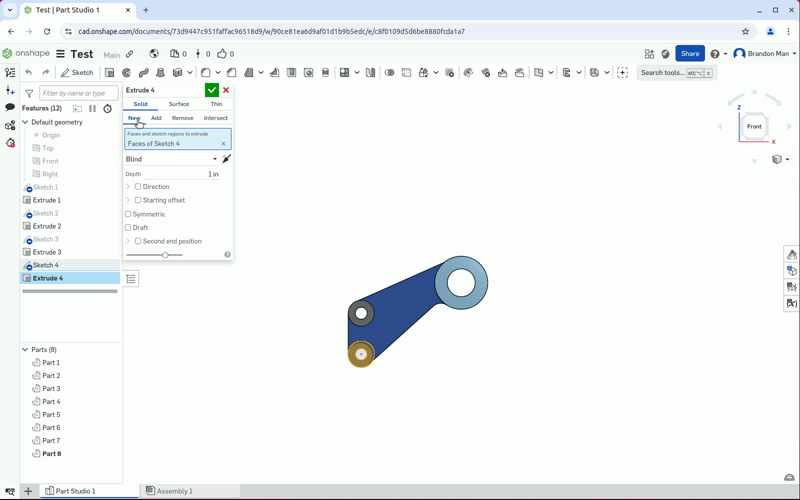
key(tab, 4)
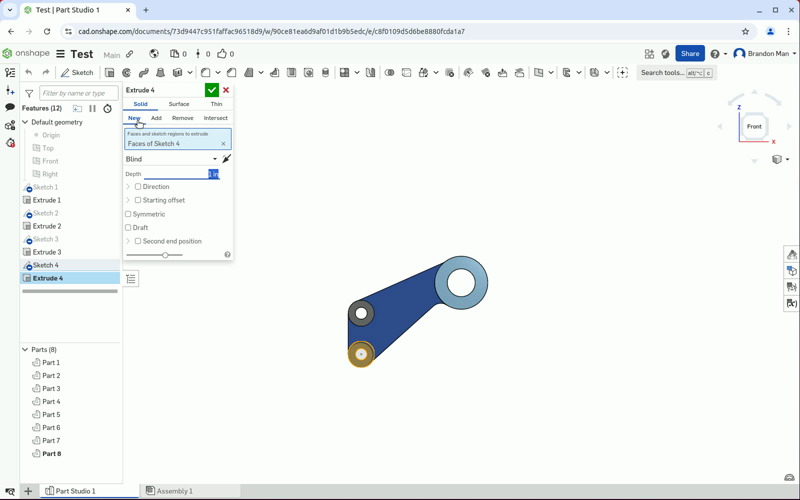
text(5.296)
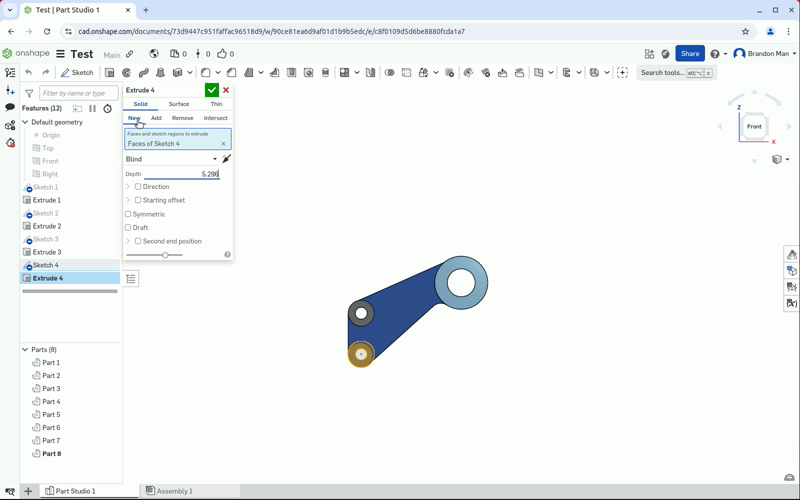
key(tab, 3)
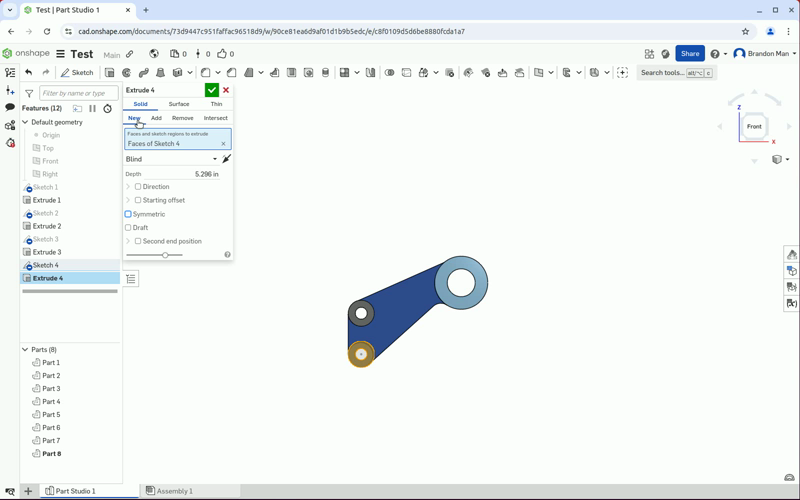
key(space)
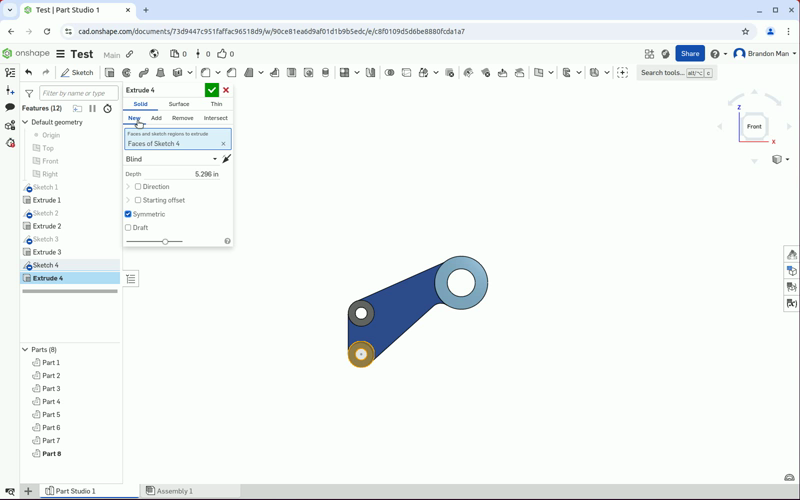
key(enter)
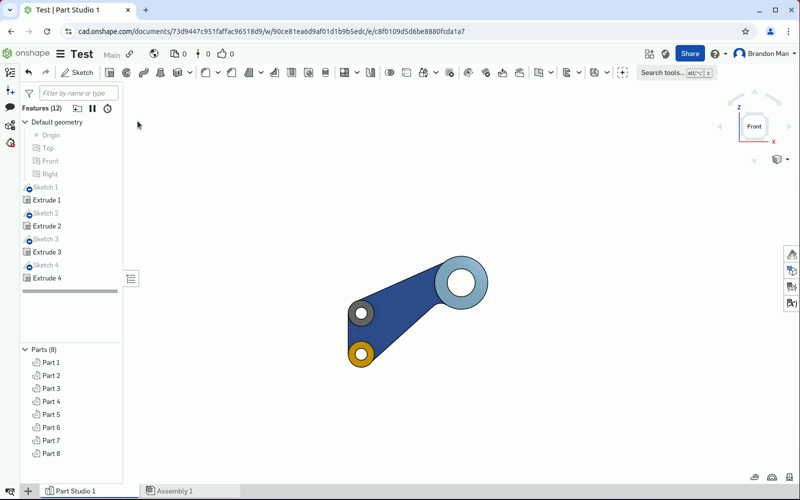
key(shift+h)
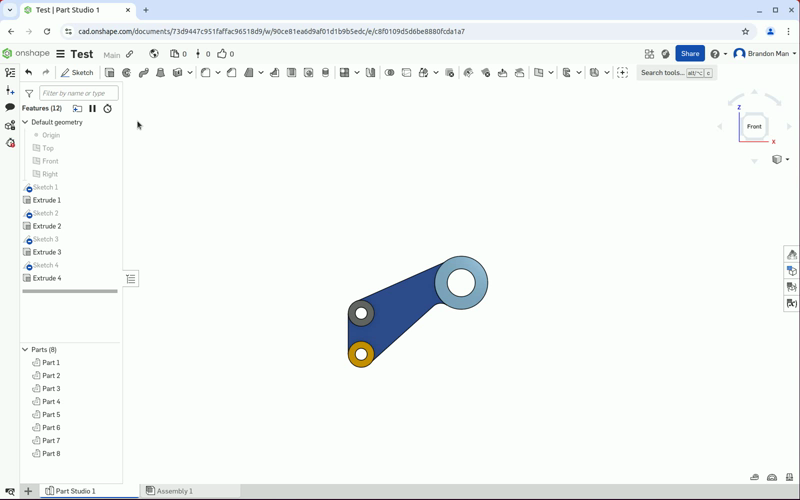
key(shift+h)
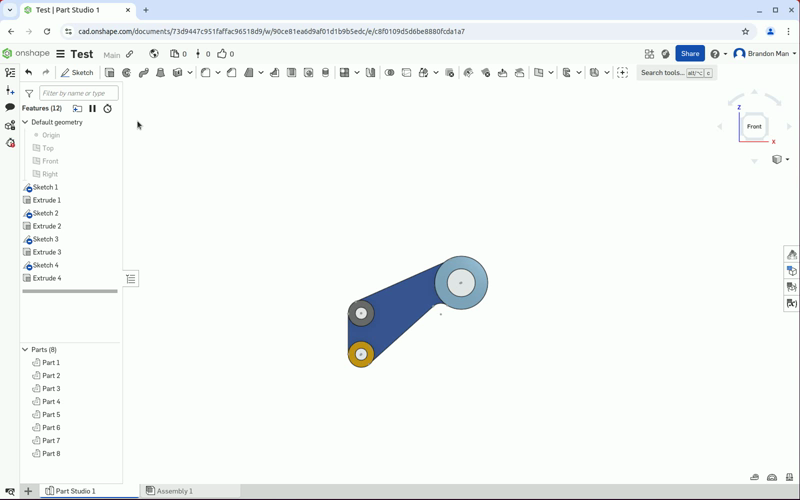
key(shift+7)
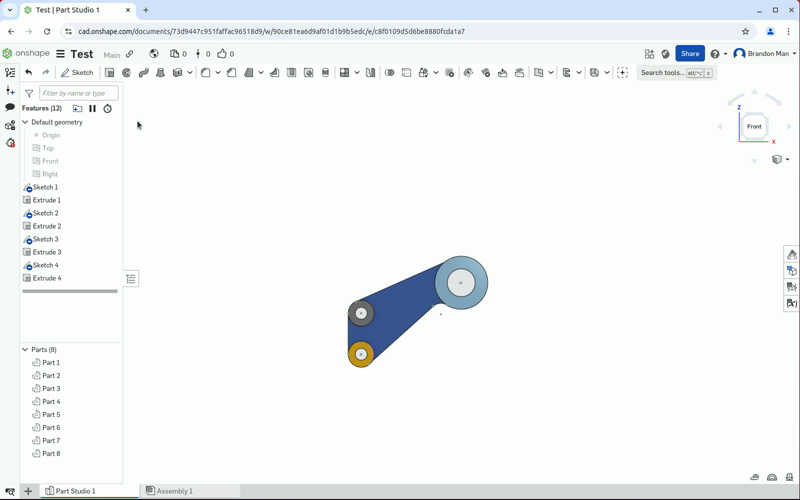
key(left, 2)
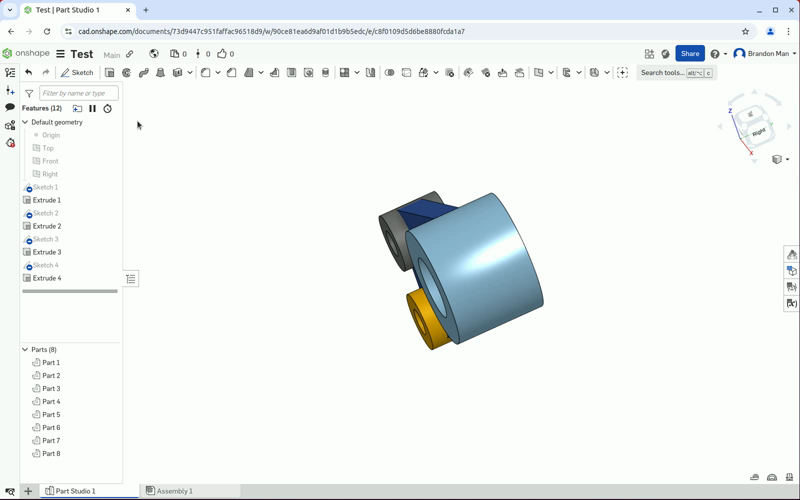
key(down, 2)
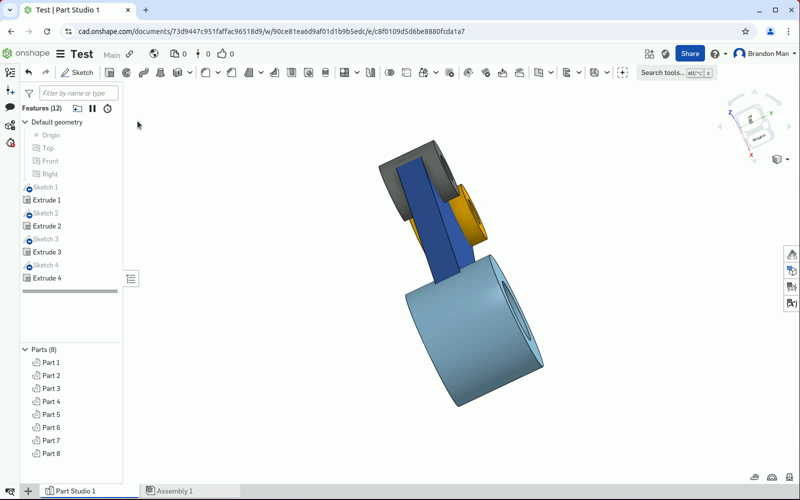
key(up, 2)
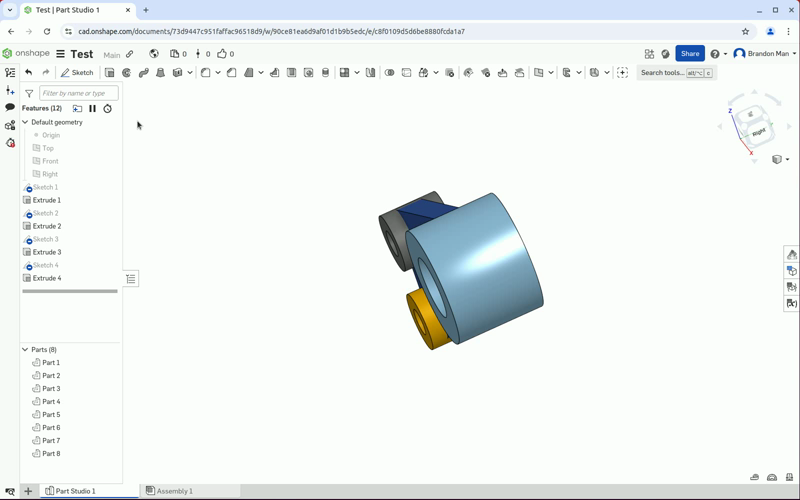
key(right, 2)
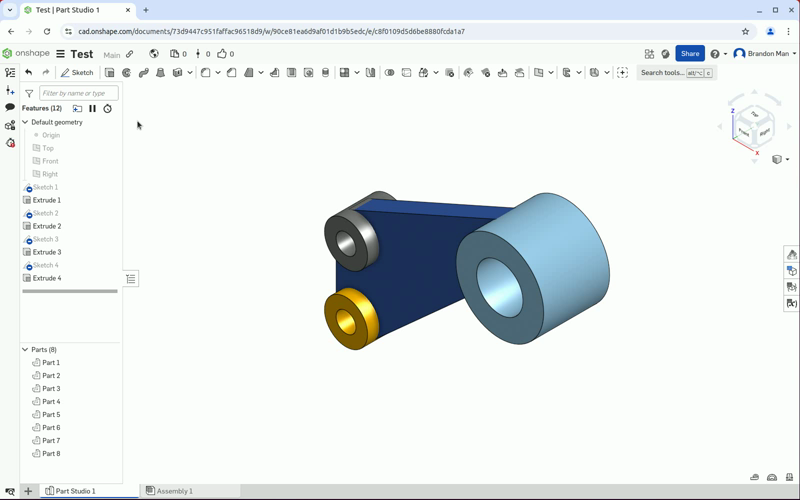
mouse_move(73, 189)
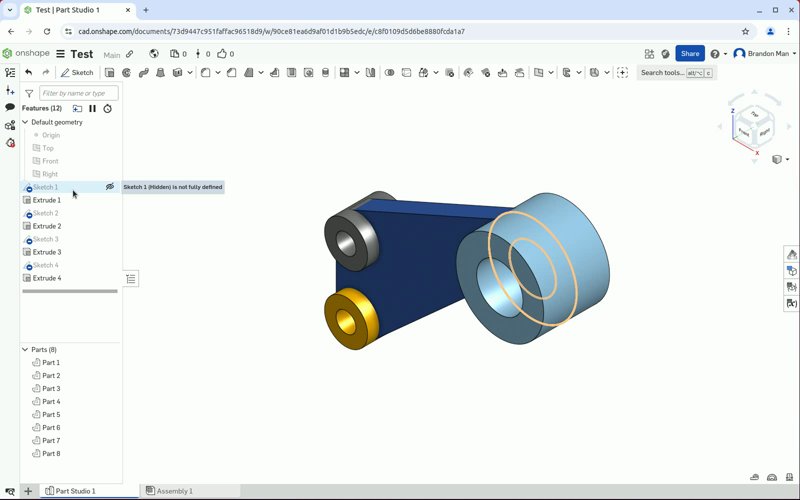
click(73, 189)